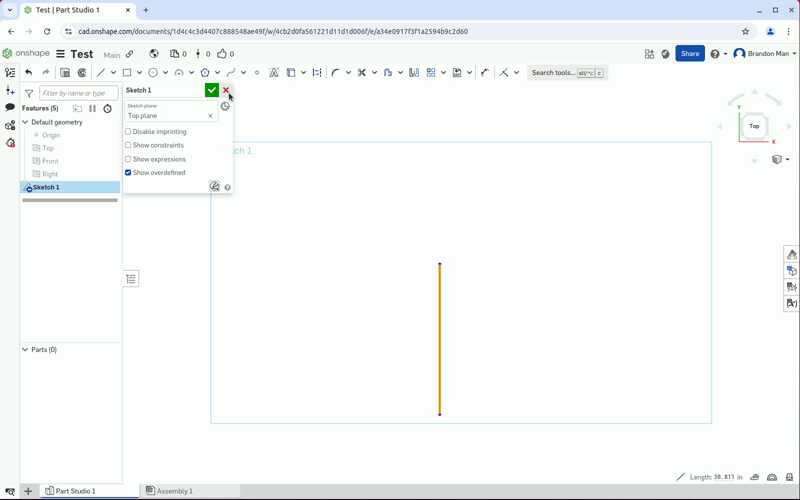
key(shift+h)
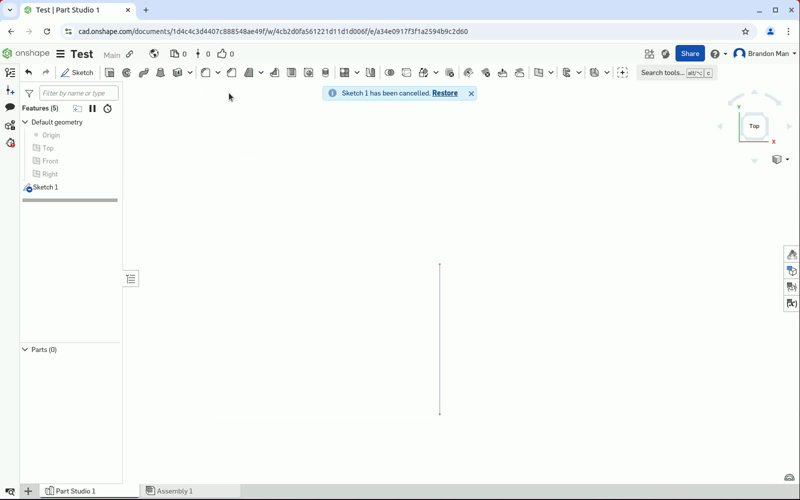
key(shift+s)
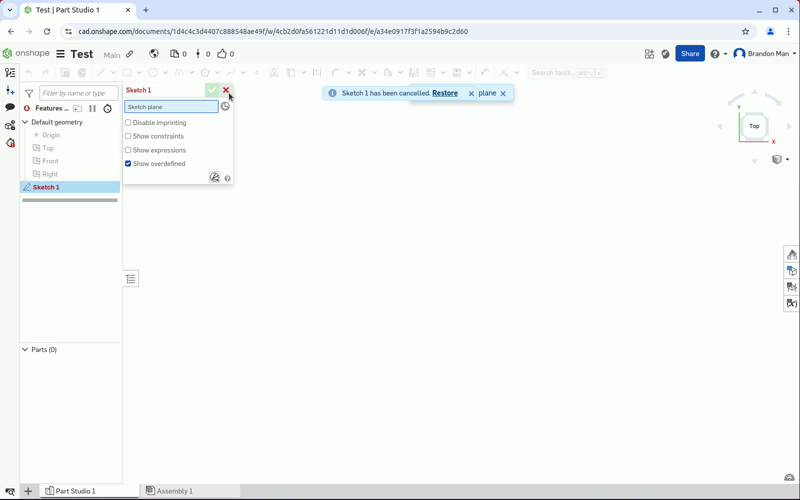
mouse_move(73, 150)
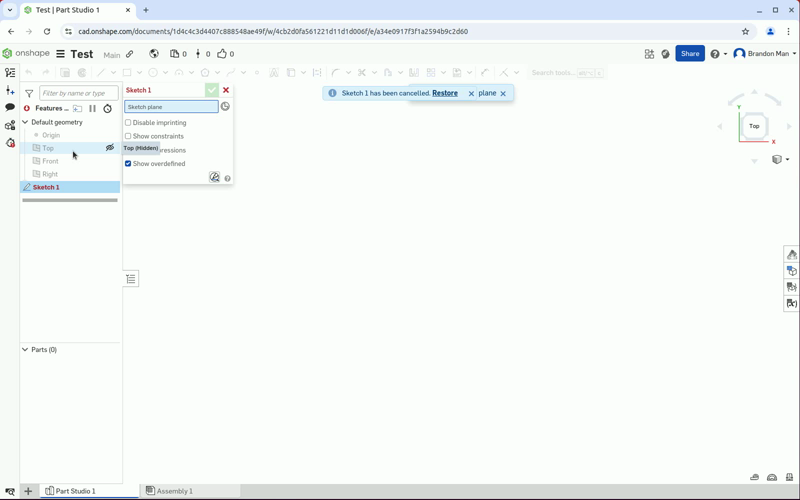
click(73, 150)
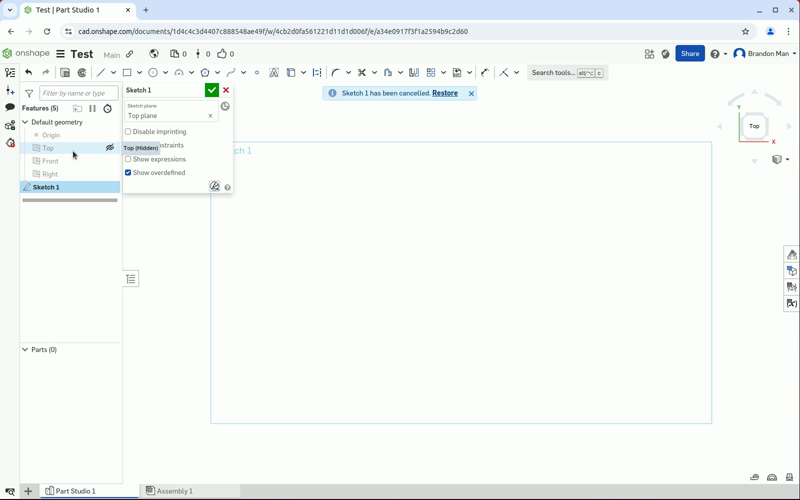
mouse_move(73, 352)
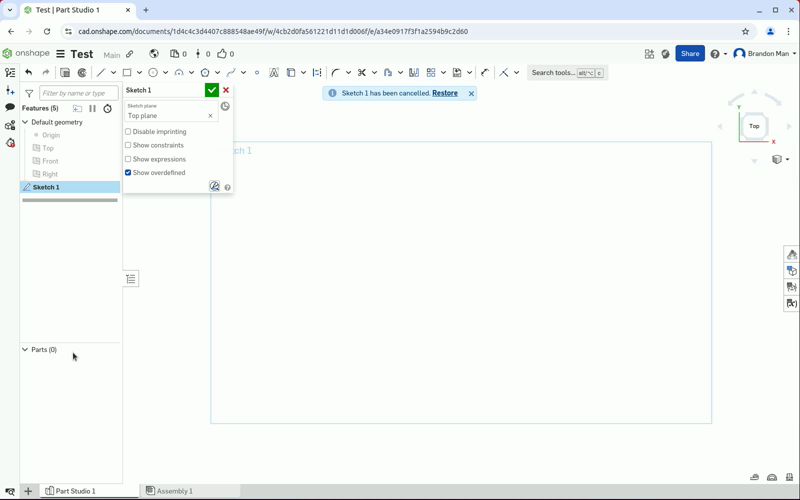
key(y)
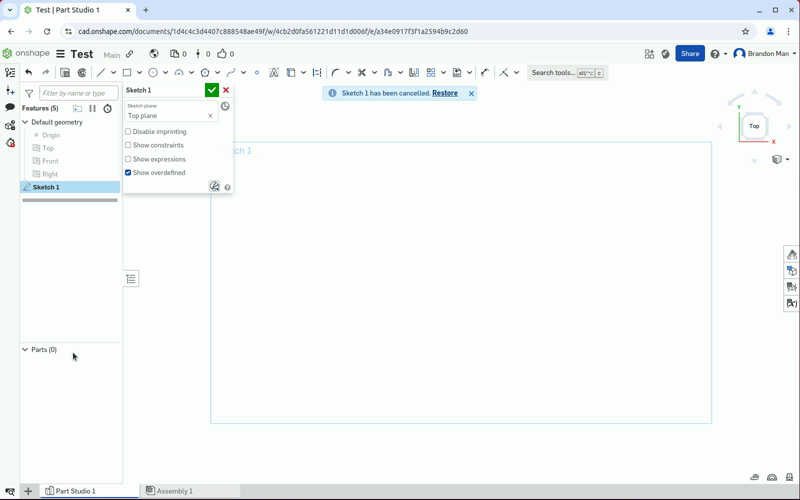
key(l)
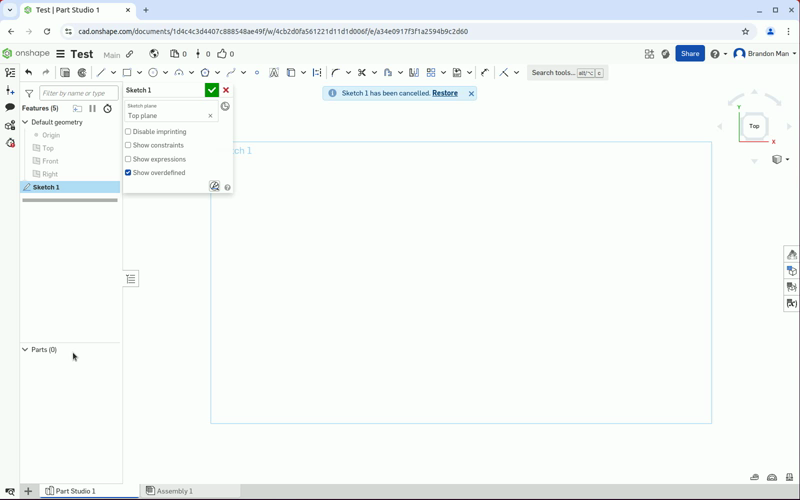
key_down(shift)
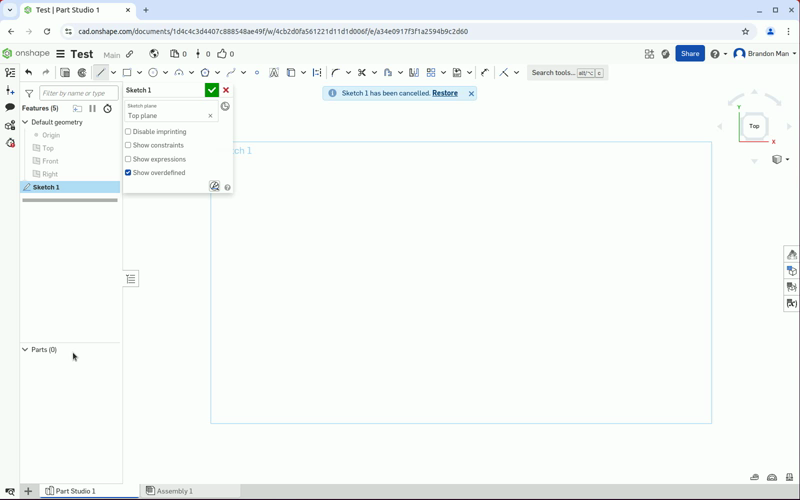
mouse_move(537, 264)
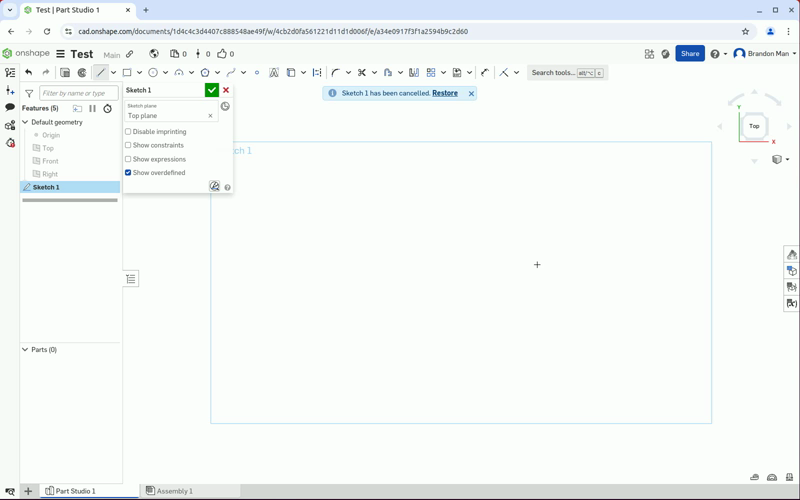
click(537, 264)
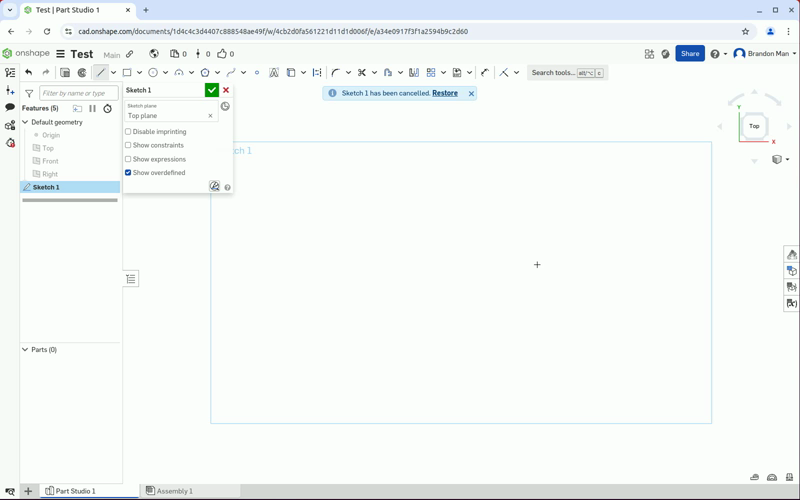
key_up(shift)
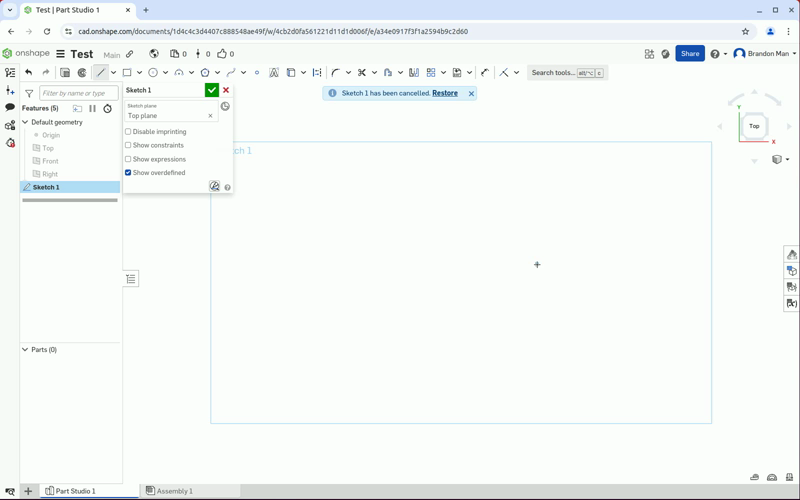
key_down(shift)
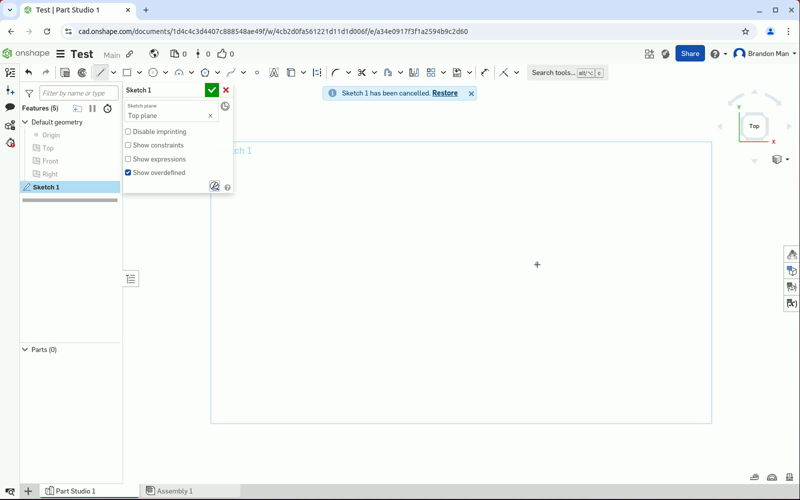
mouse_move(567, 264)
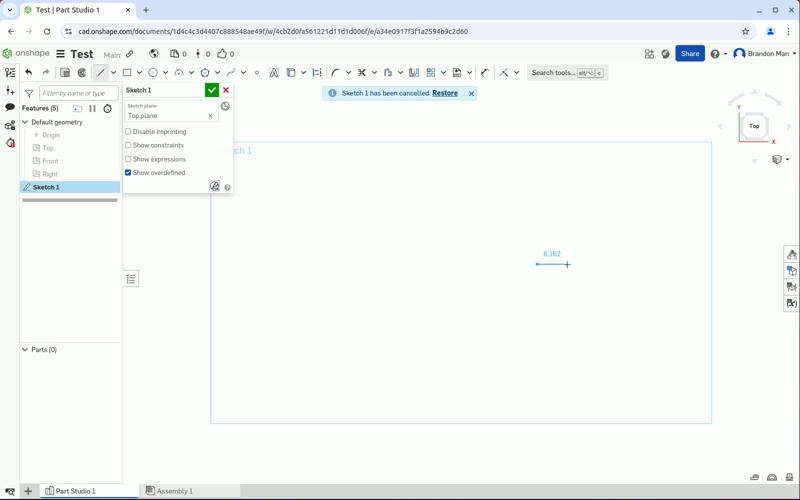
mouse_move(552, 264)
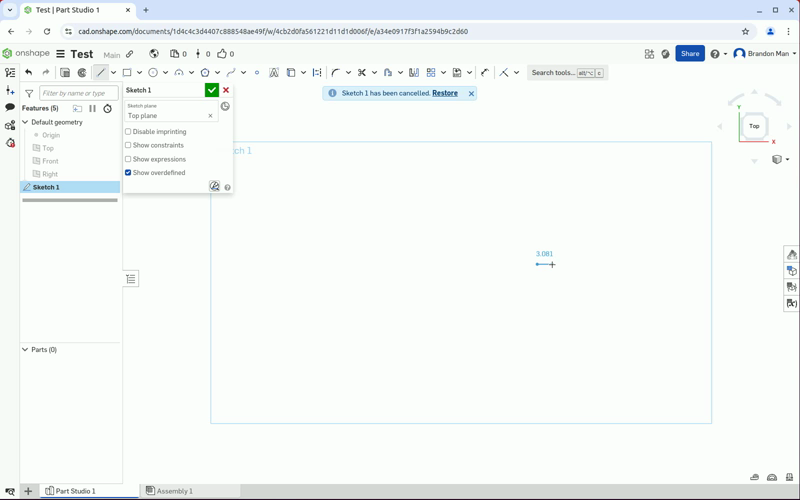
click(552, 264)
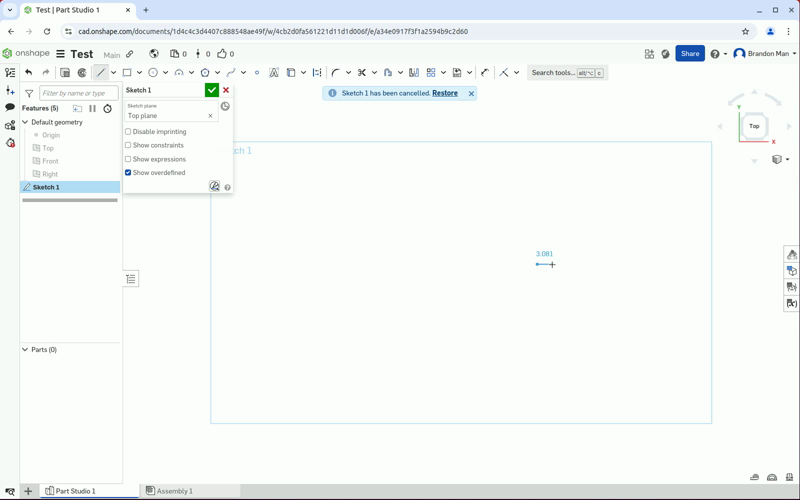
key_up(shift)
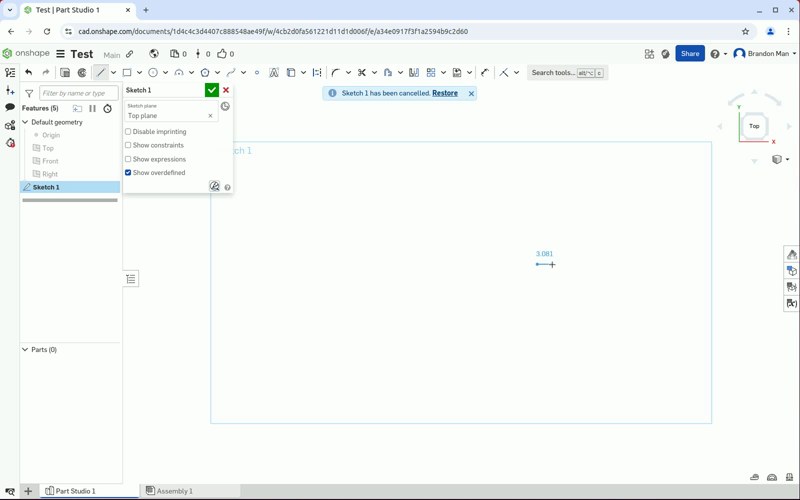
key_down(shift)
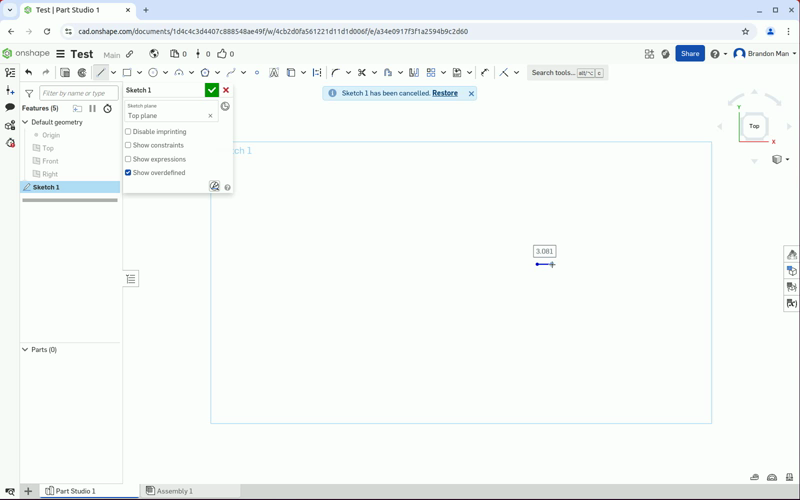
mouse_move(582, 264)
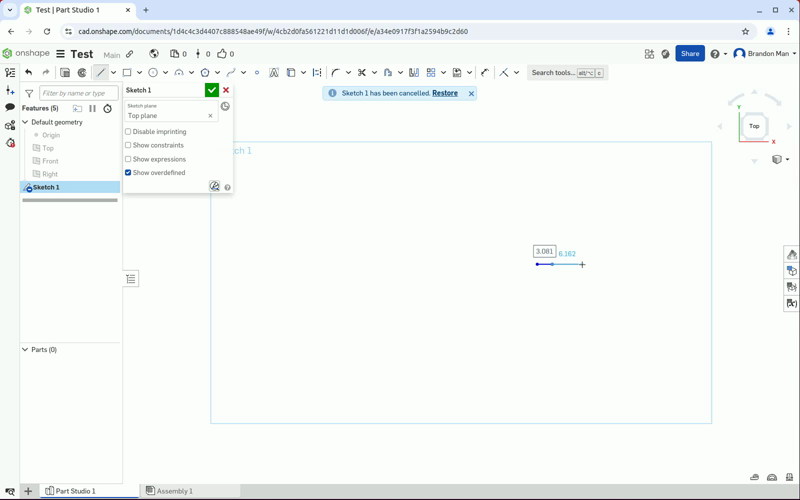
mouse_move(552, 252)
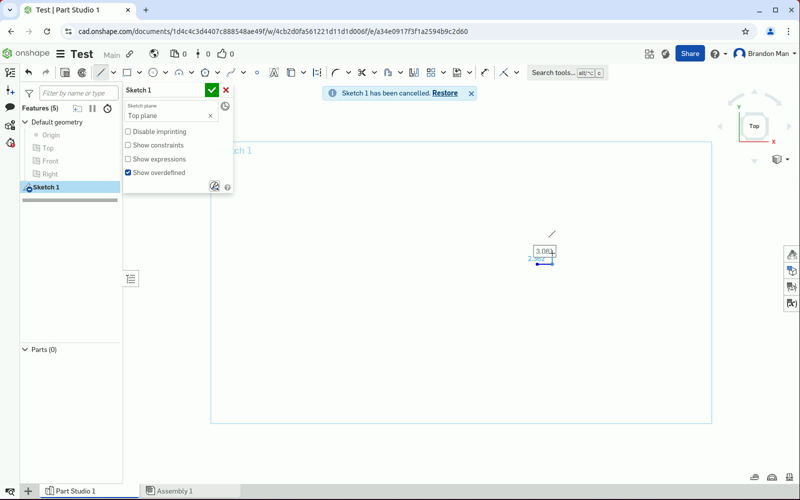
click(552, 252)
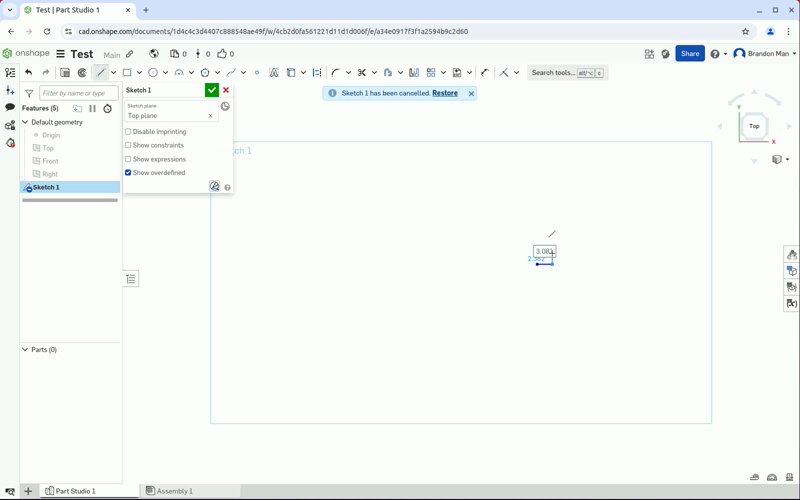
key_up(shift)
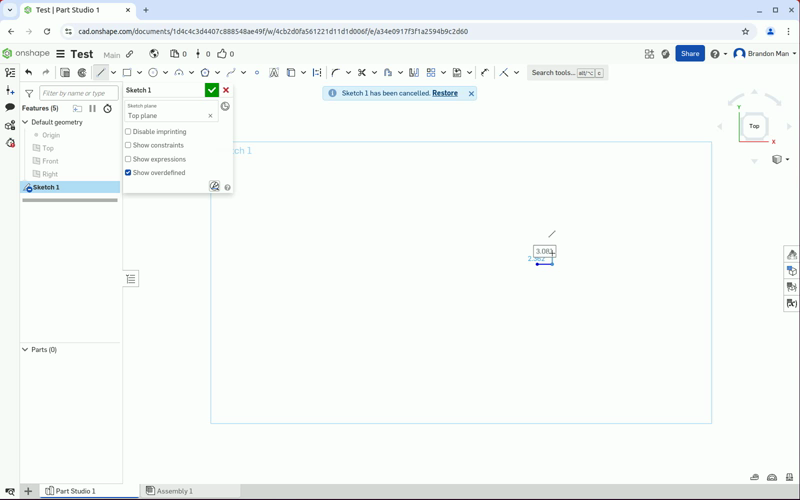
key_down(shift)
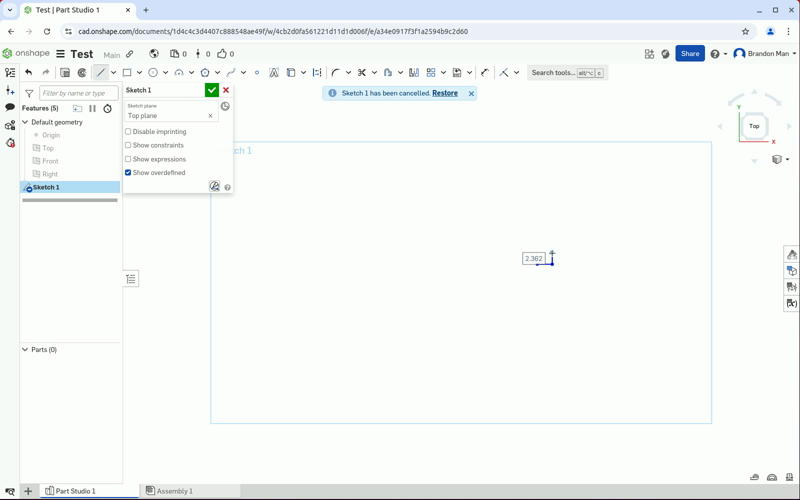
mouse_move(582, 252)
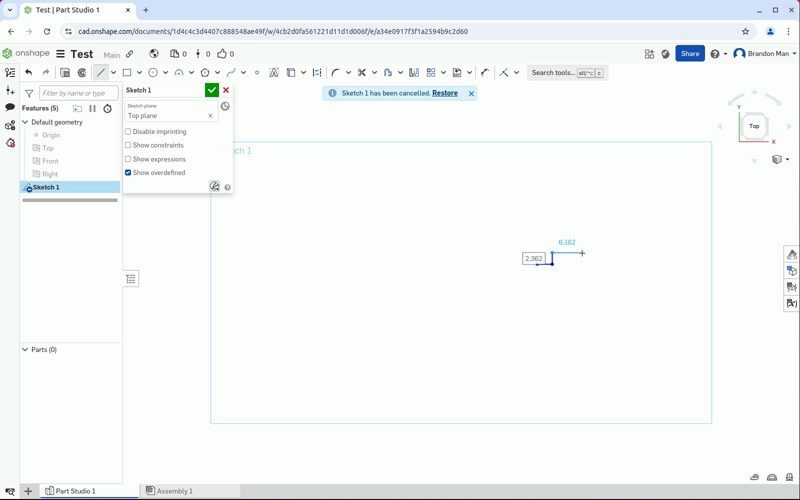
mouse_move(537, 252)
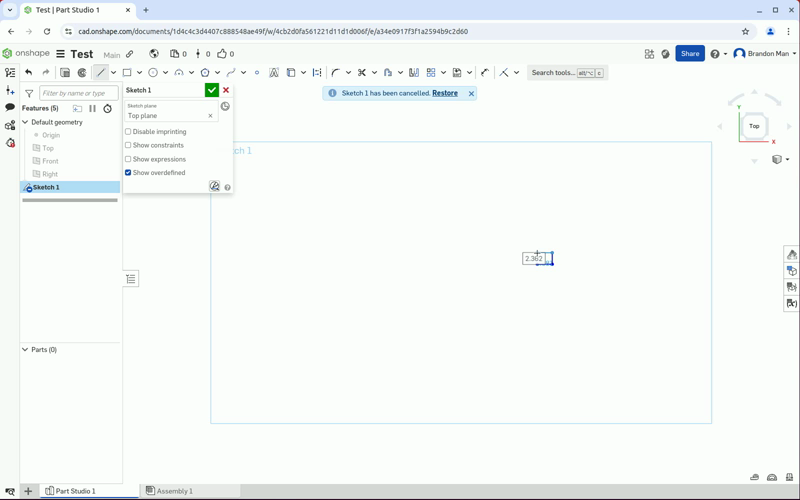
click(537, 252)
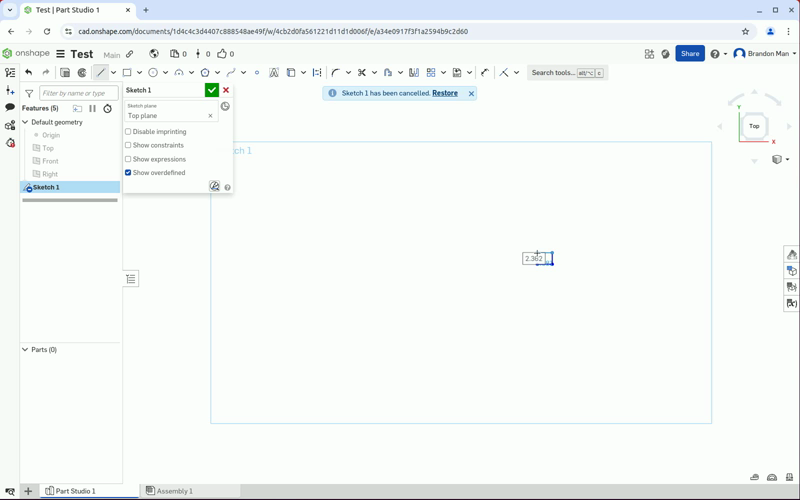
key_up(shift)
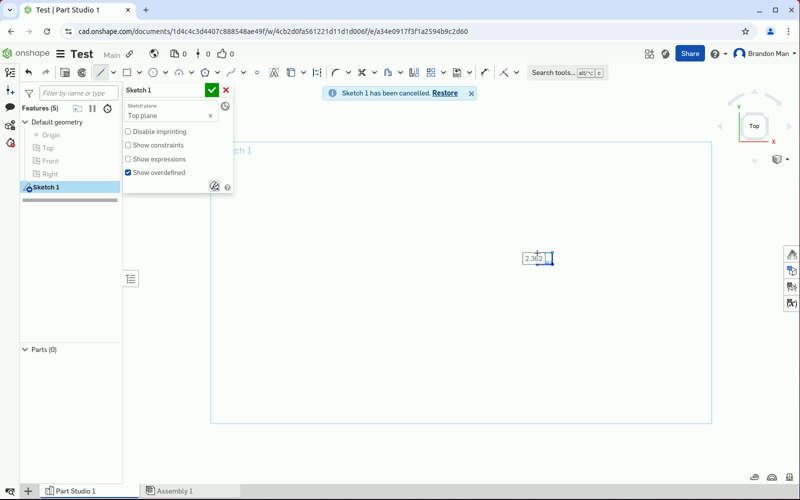
mouse_move(567, 252)
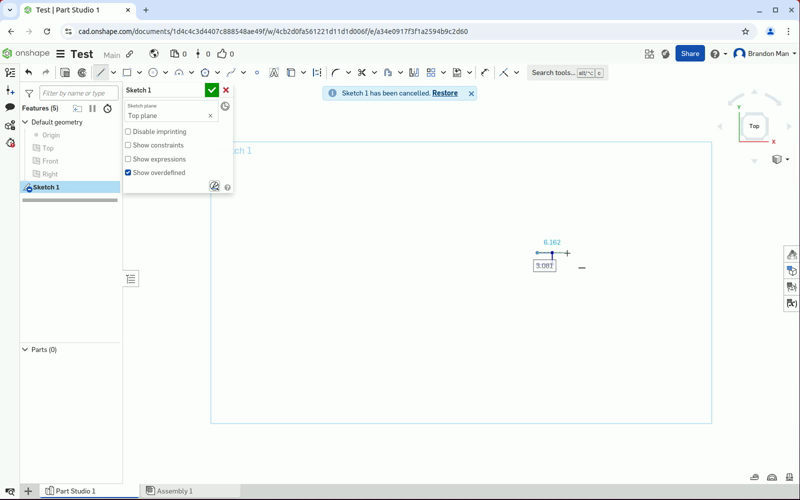
key_down(shift)
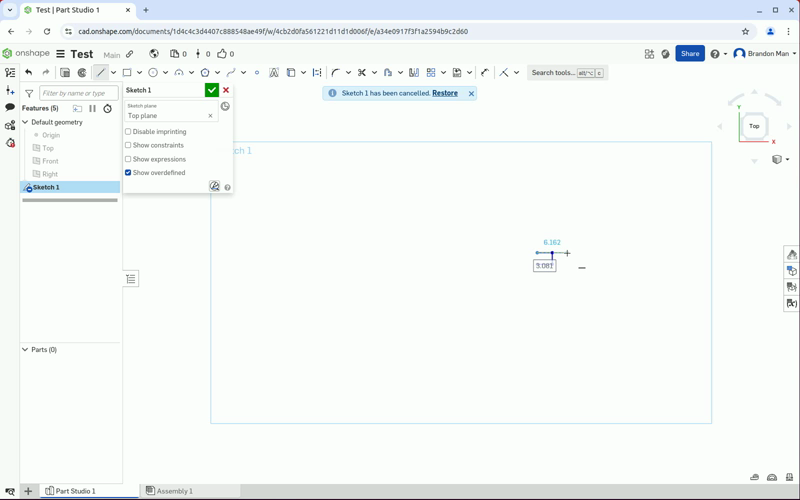
mouse_move(537, 264)
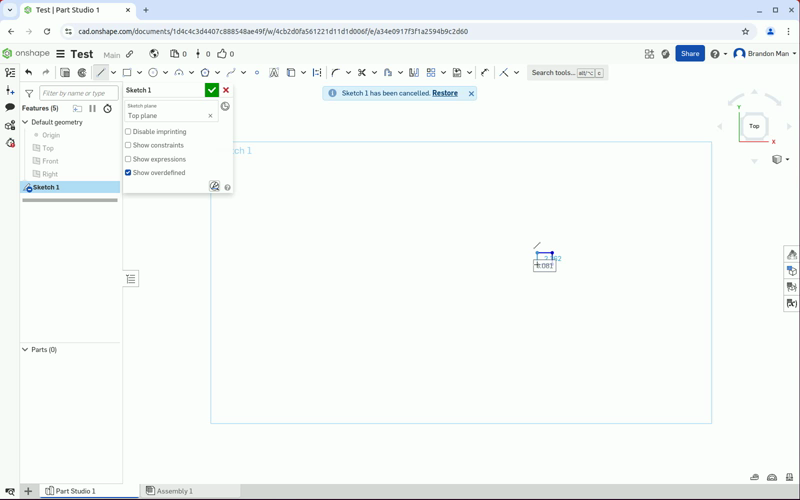
key_up(shift)
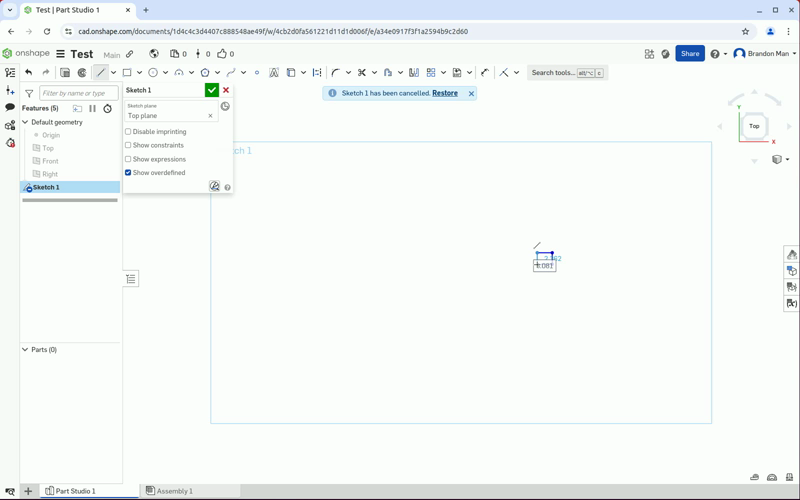
click(537, 264)
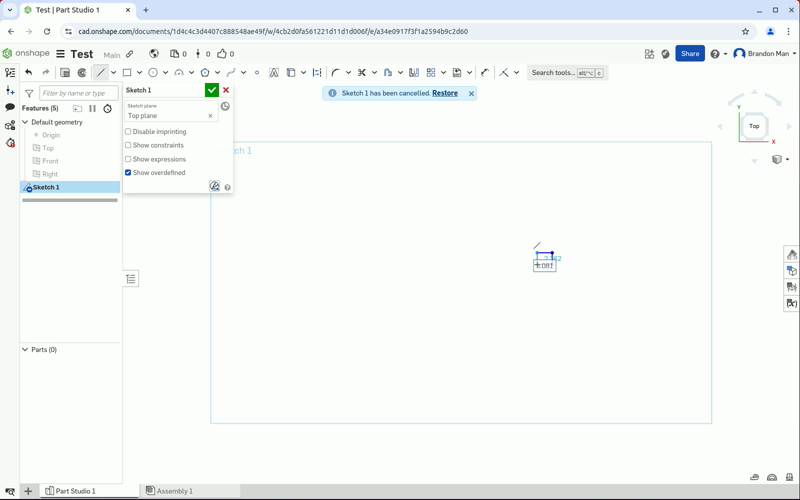
key(esc)
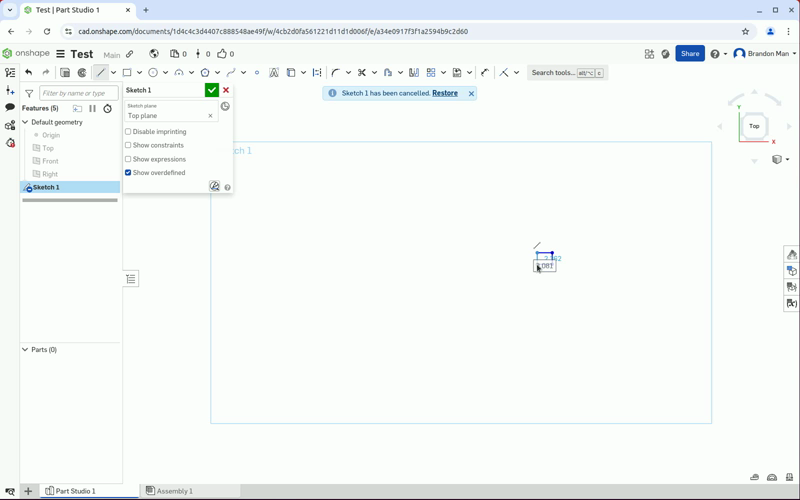
mouse_move(543, 253)
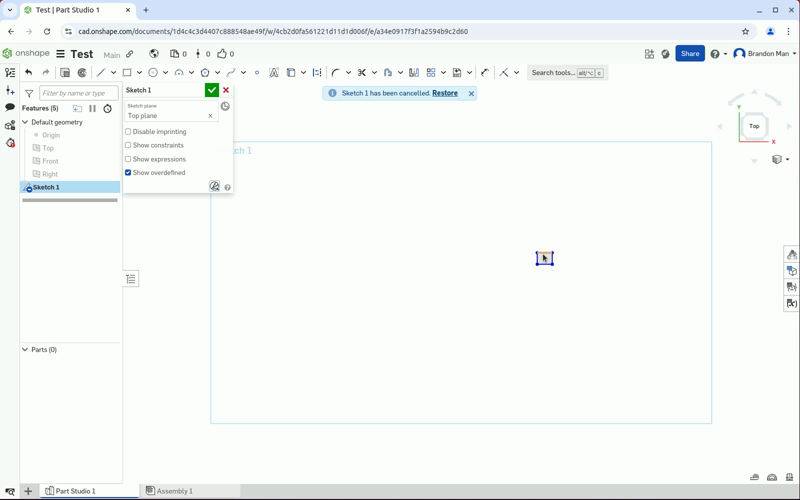
scroll(6)
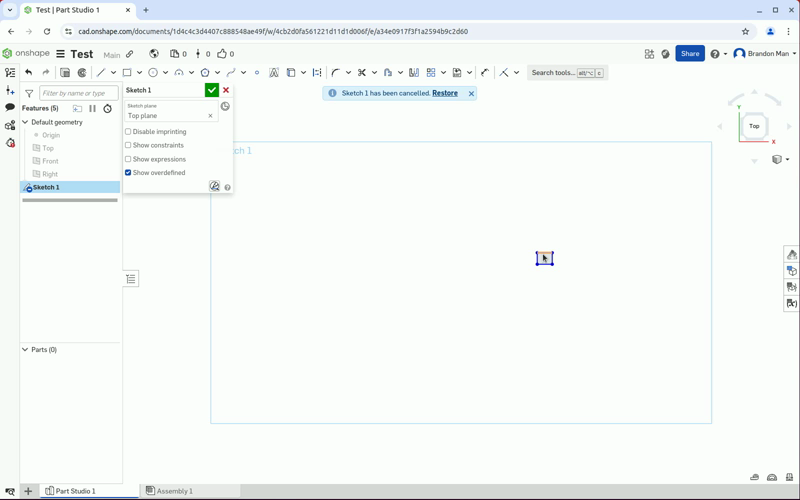
scroll(6)
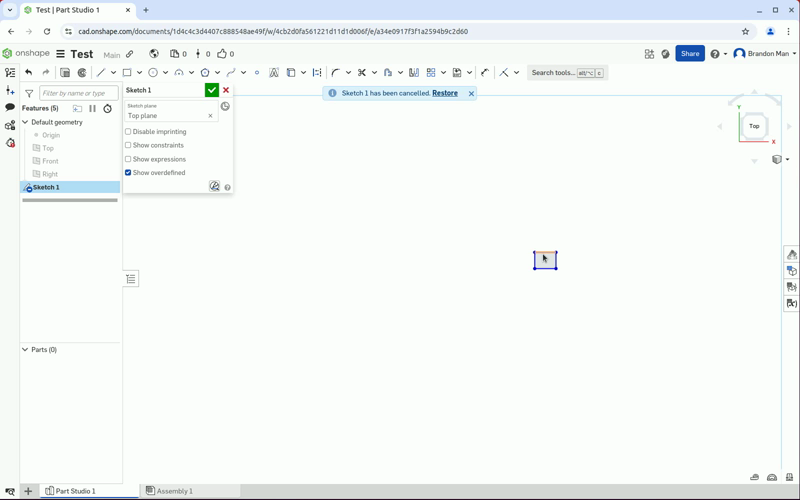
scroll(6)
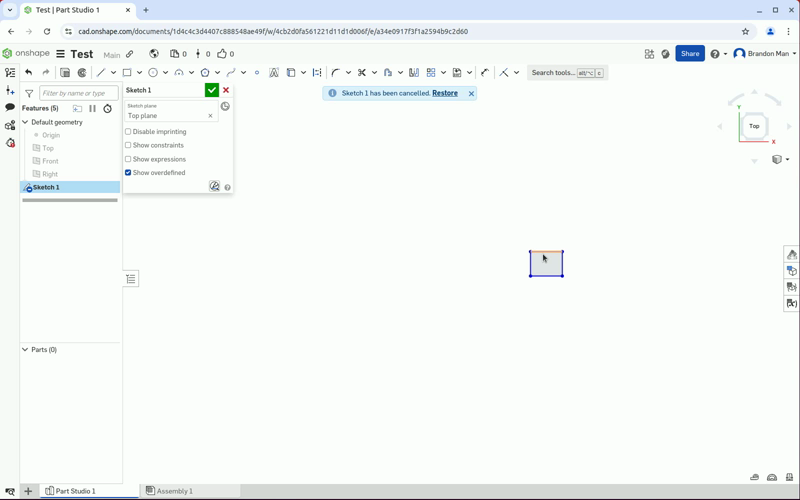
scroll(6)
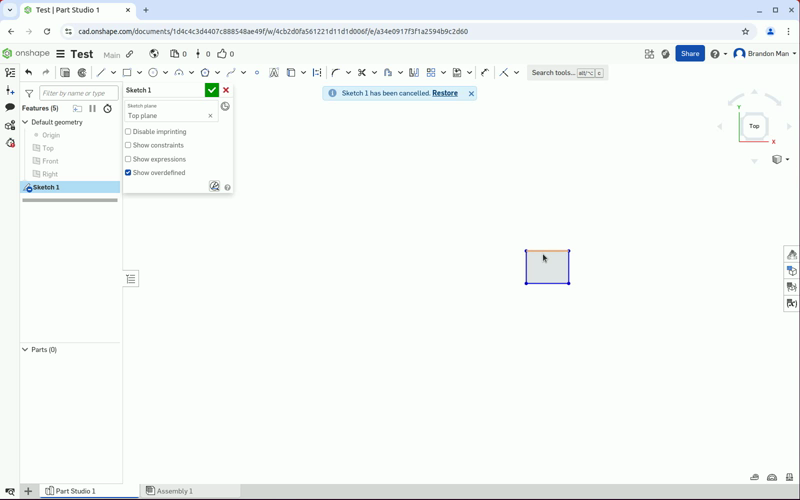
scroll(6)
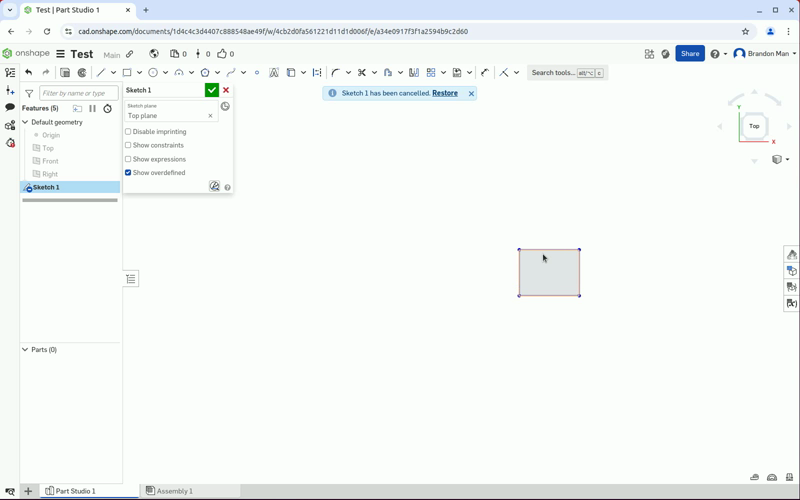
scroll(6)
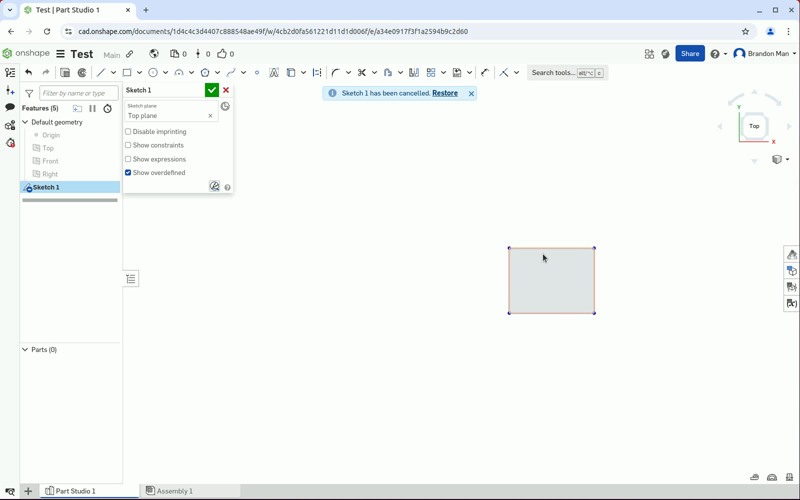
scroll(6)
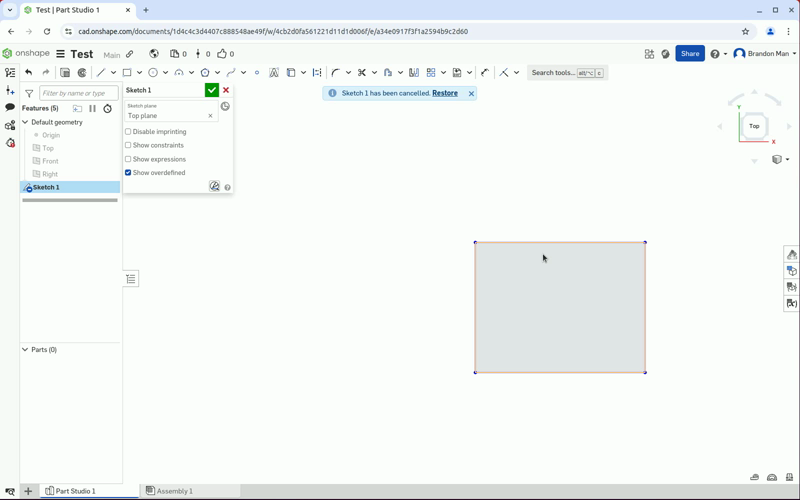
click(543, 253)
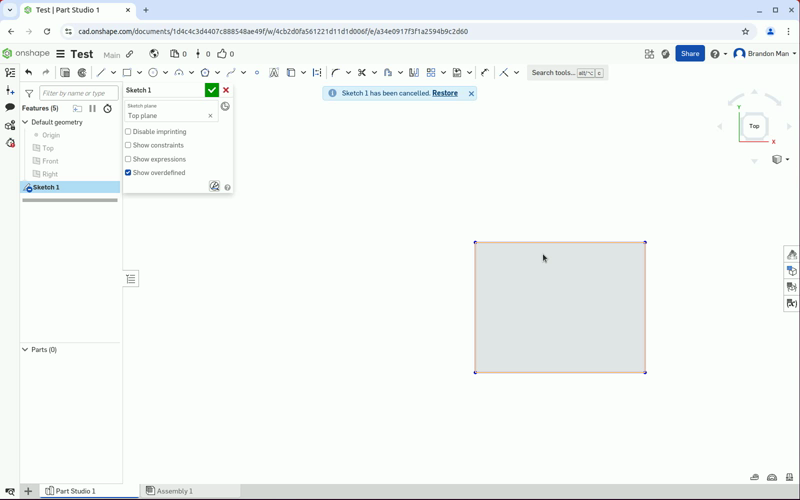
scroll(-6)
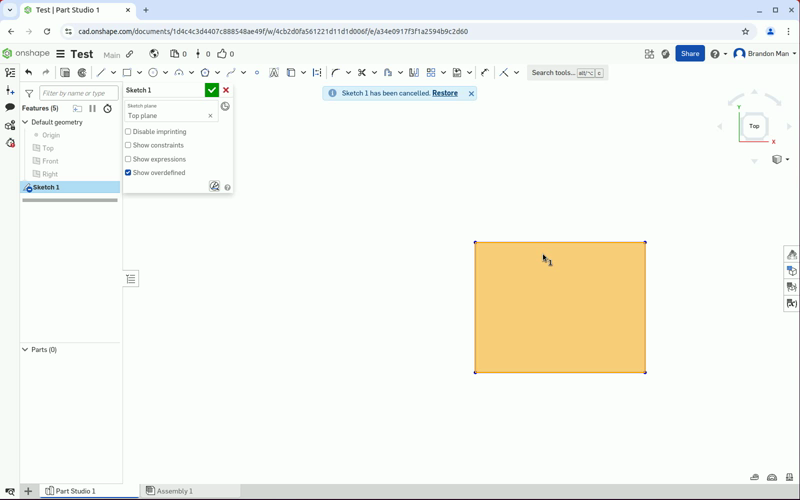
scroll(-6)
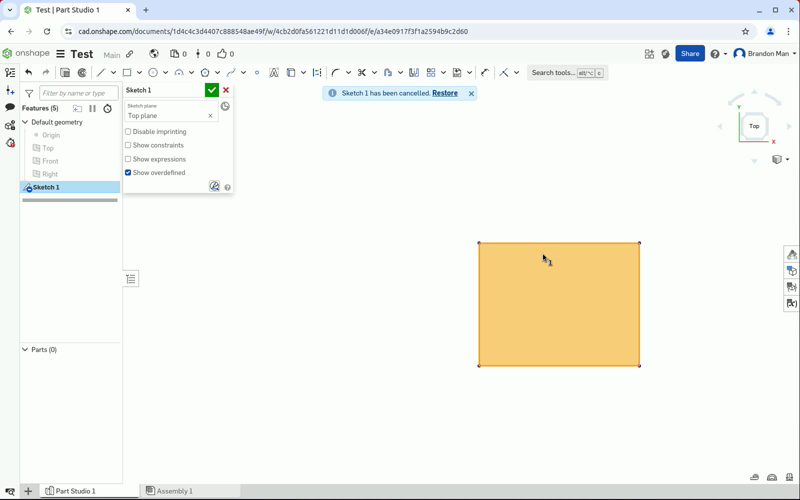
scroll(-6)
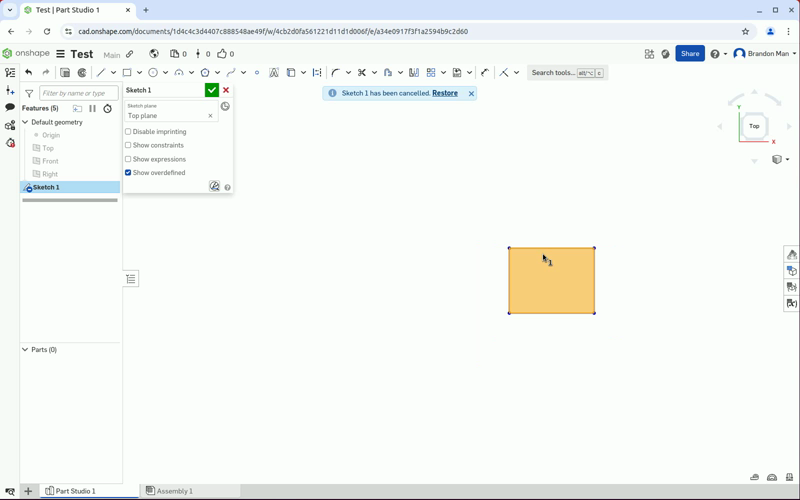
scroll(-6)
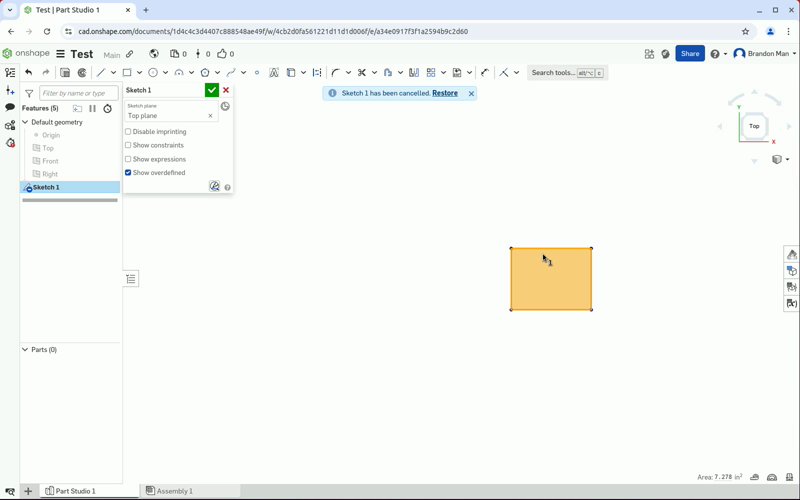
scroll(-6)
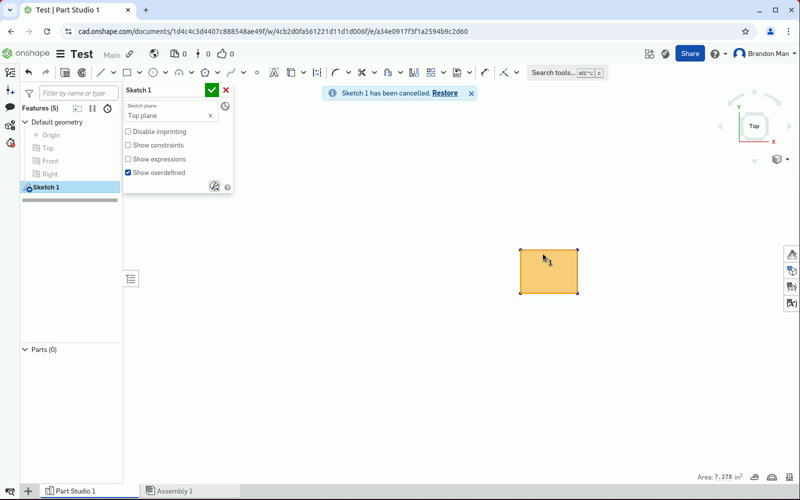
scroll(-6)
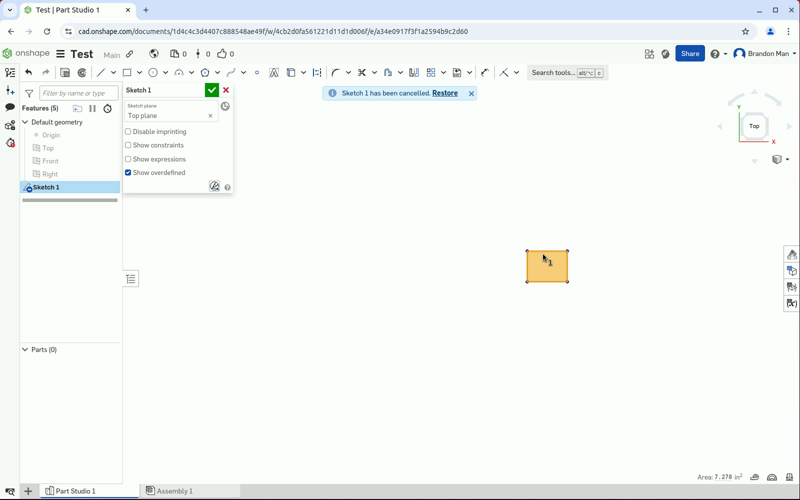
scroll(-6)
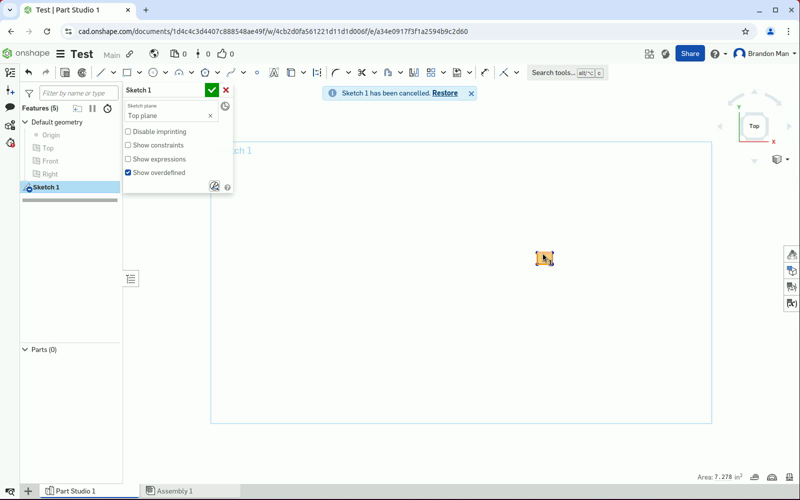
mouse_move(73, 352)
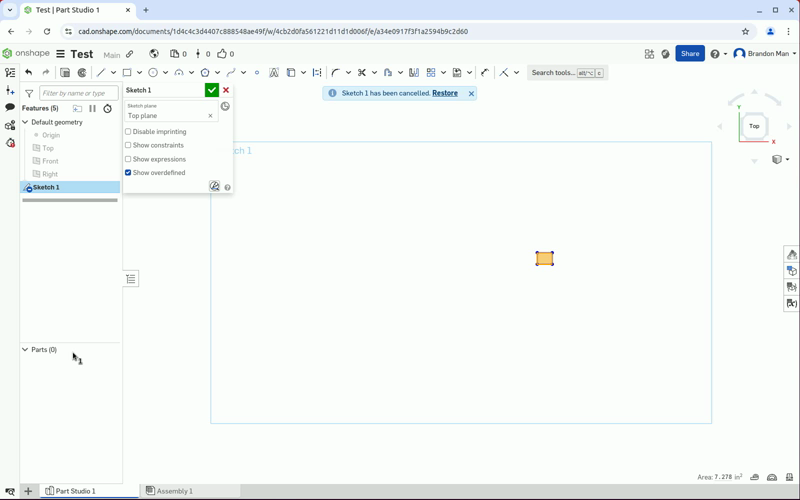
key(shift+y)
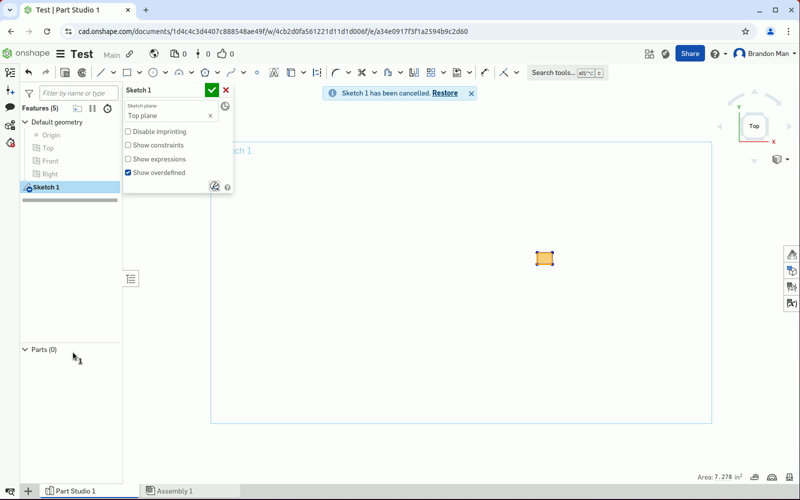
key(shift+e)
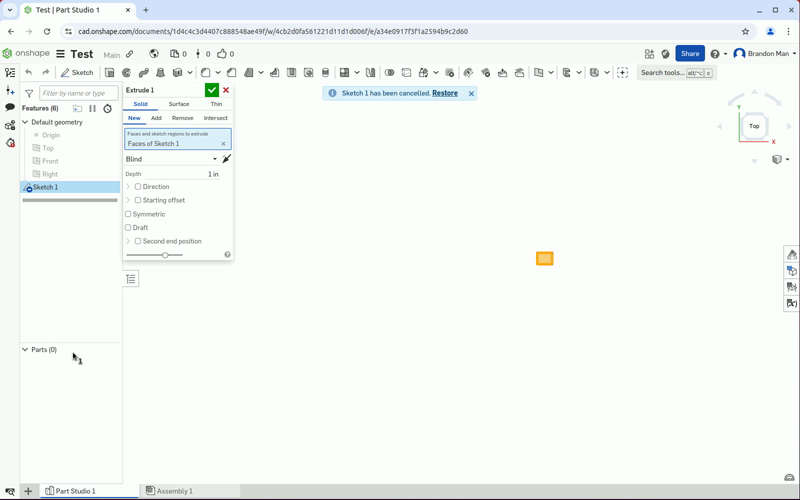
mouse_move(143, 106)
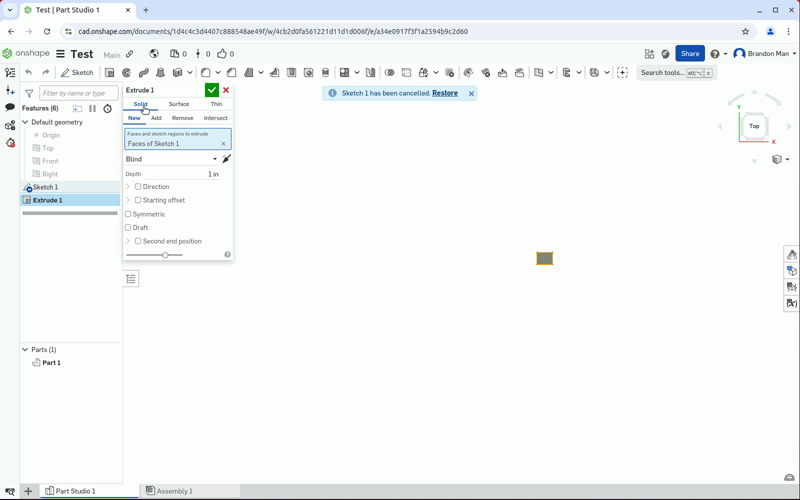
click(143, 106)
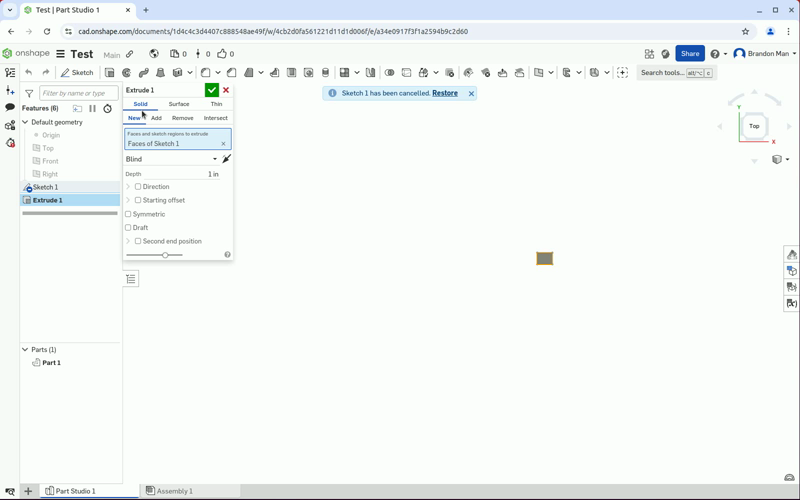
mouse_move(137, 120)
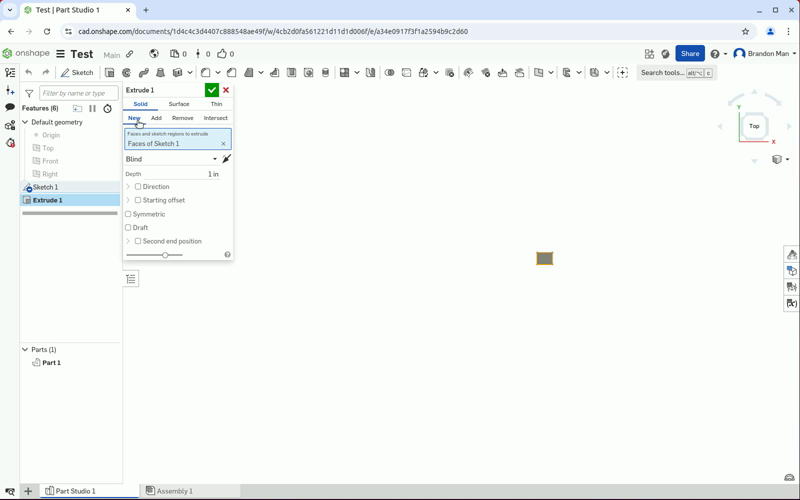
click(137, 120)
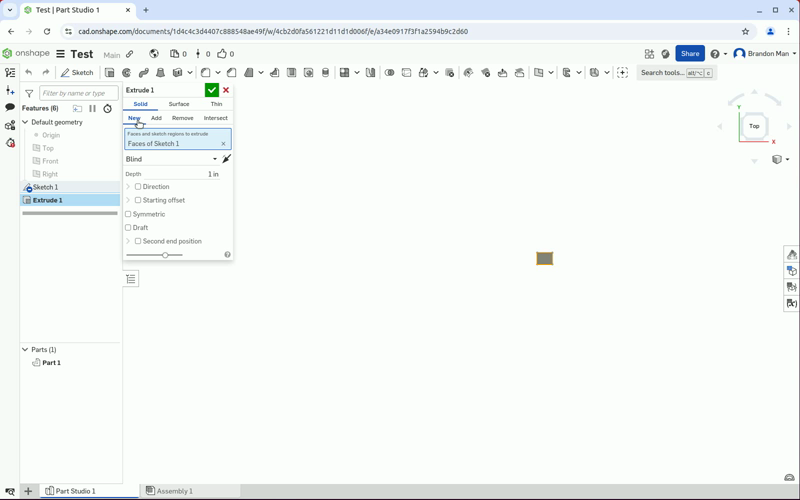
key(tab, 4)
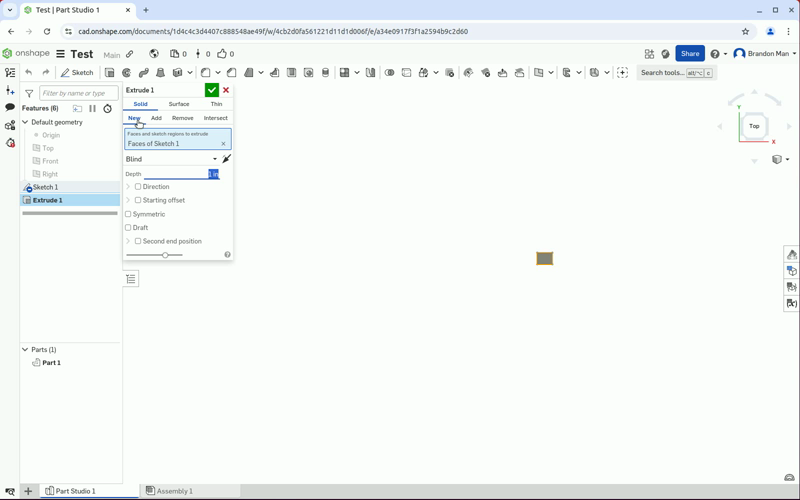
text(9.147)
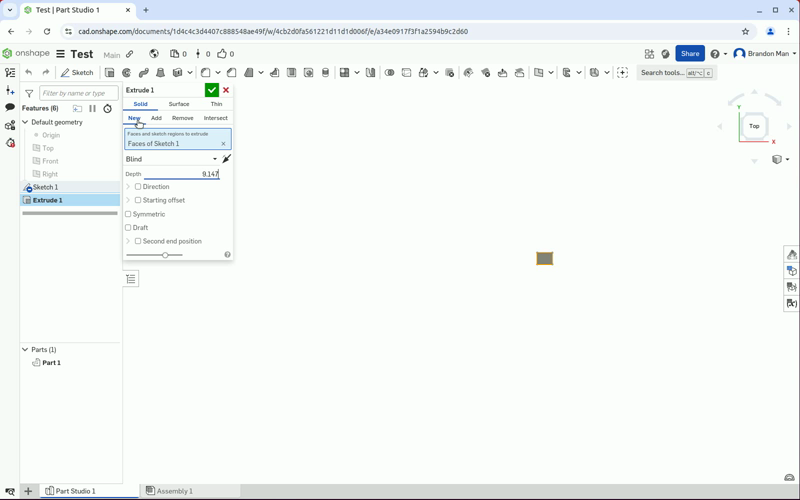
key(enter)
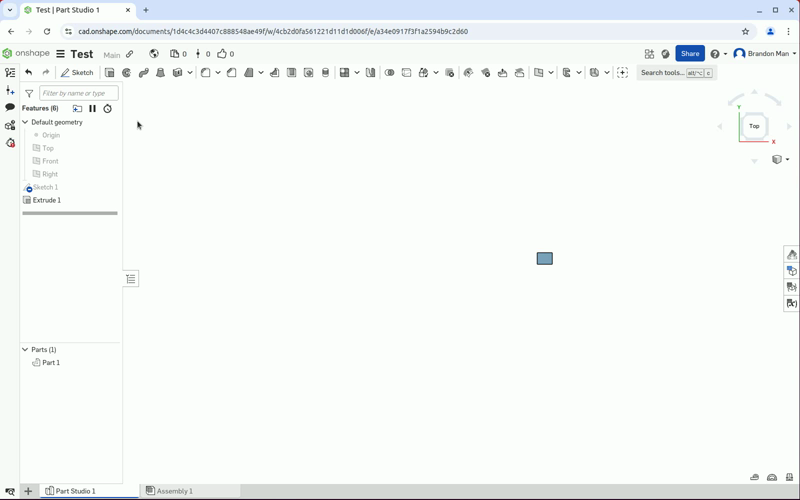
key(shift+h)
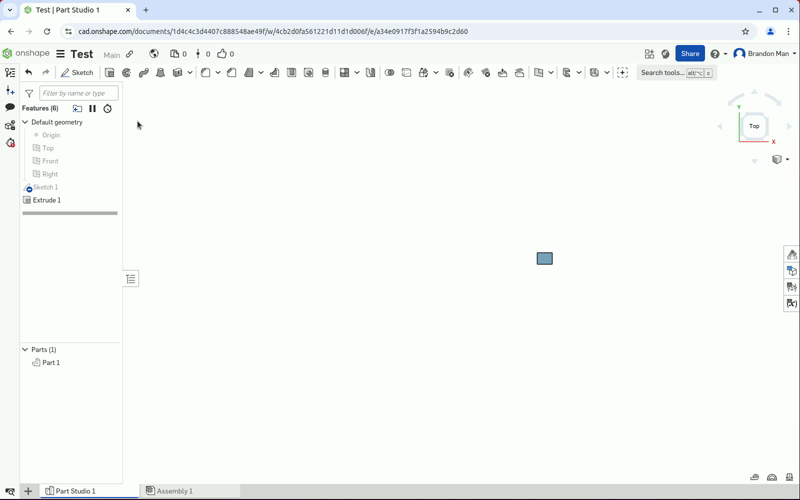
key(shift+h)
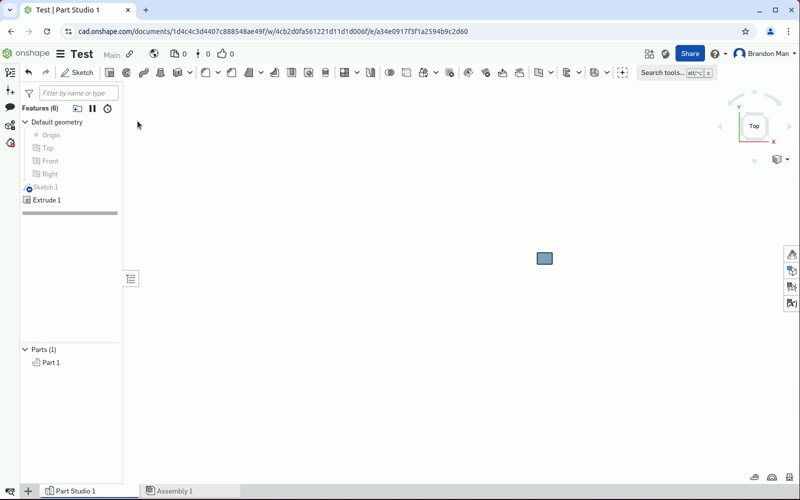
mouse_move(73, 189)
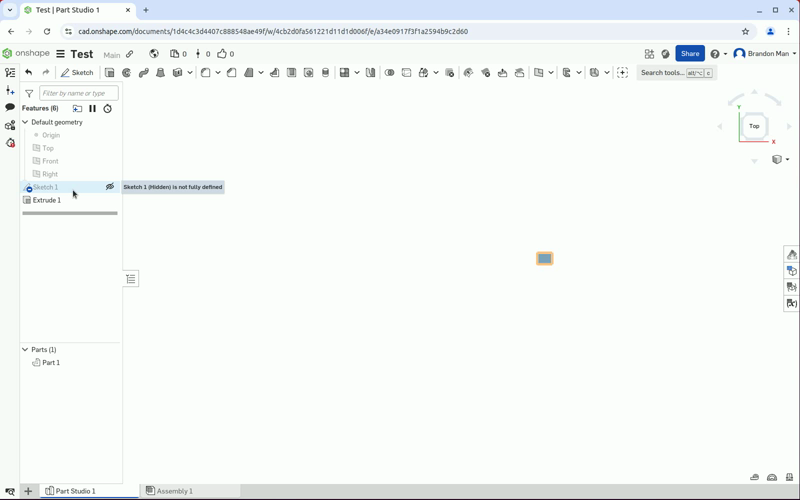
click(73, 189)
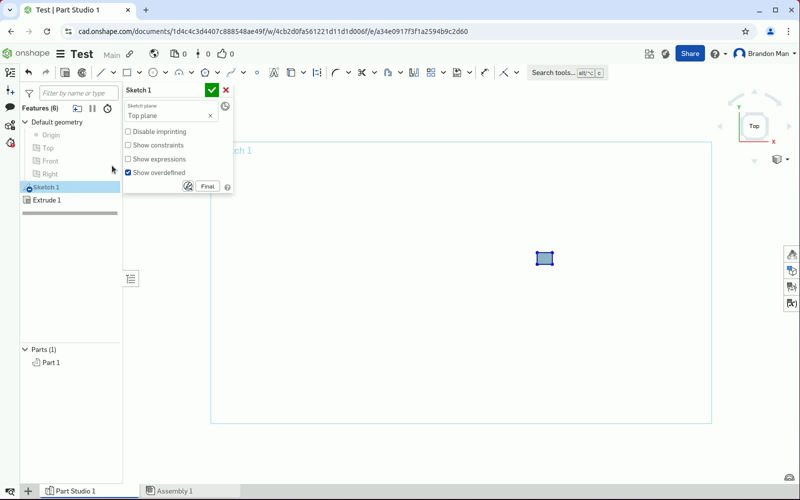
mouse_move(229, 92)
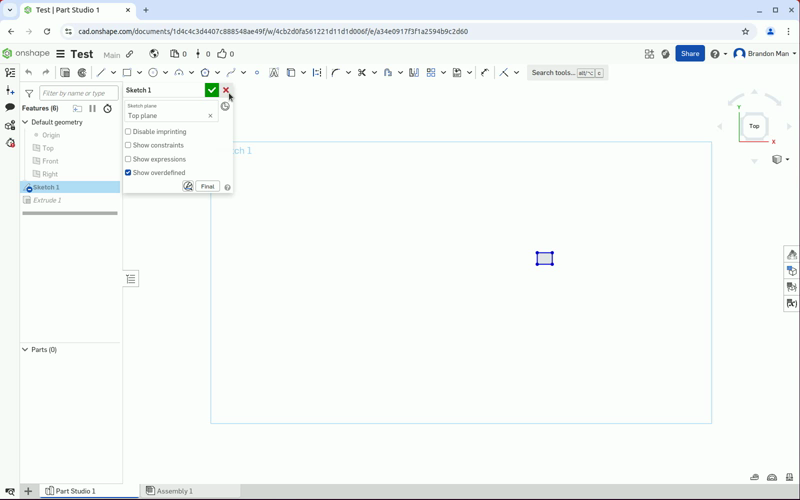
click(229, 92)
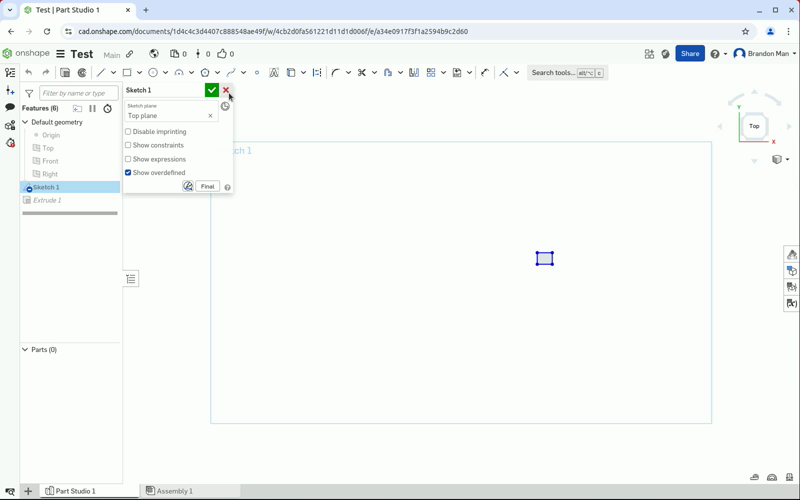
key(shift+s)
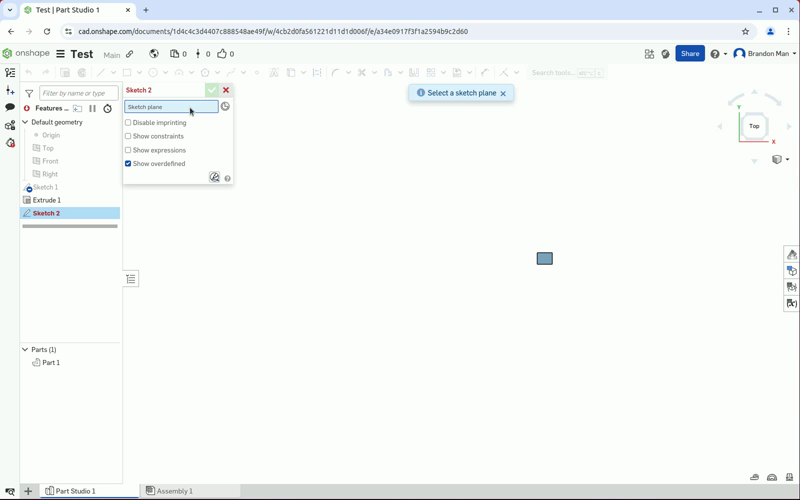
mouse_move(73, 150)
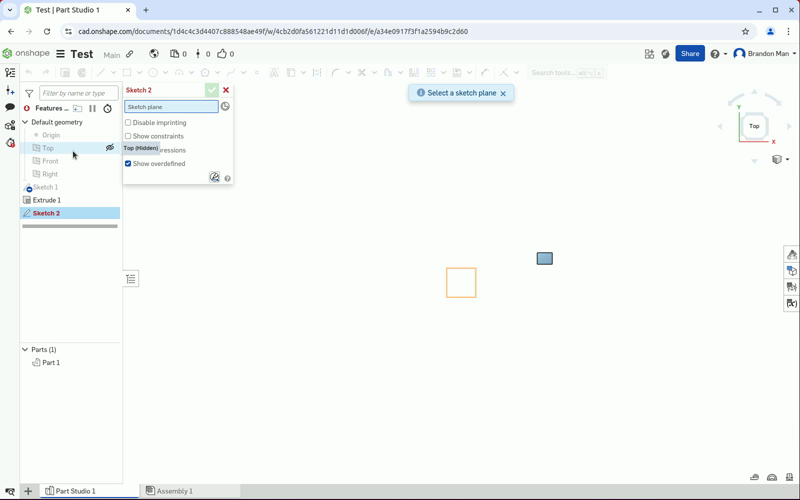
click(73, 150)
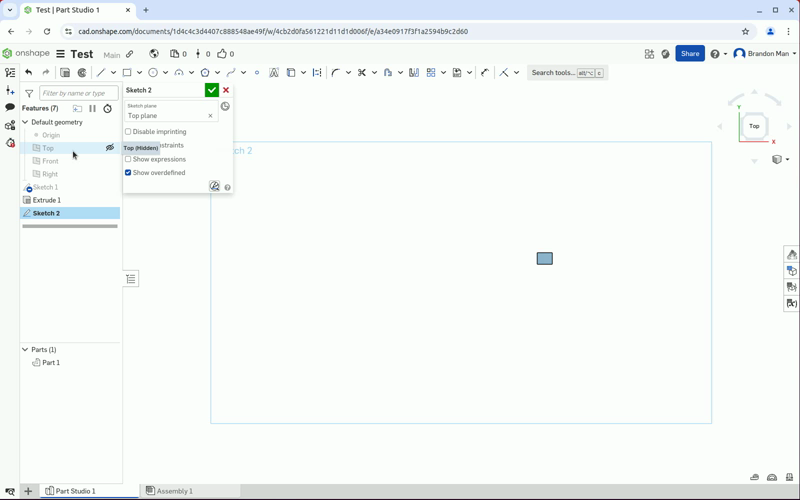
mouse_move(73, 352)
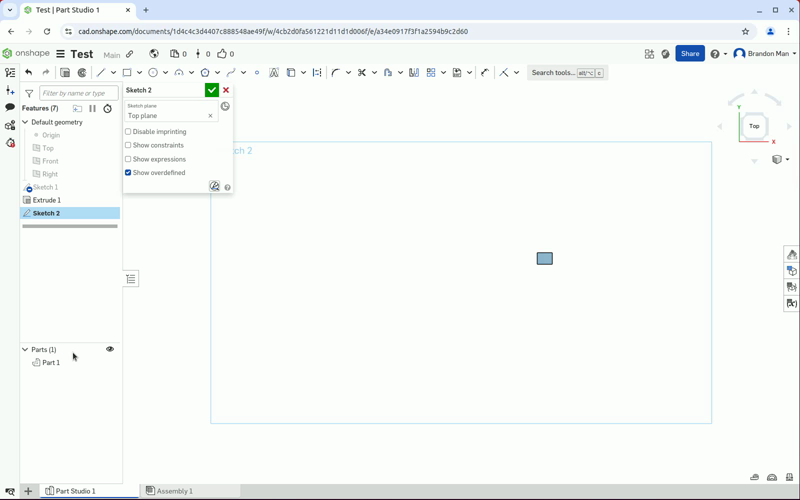
key(y)
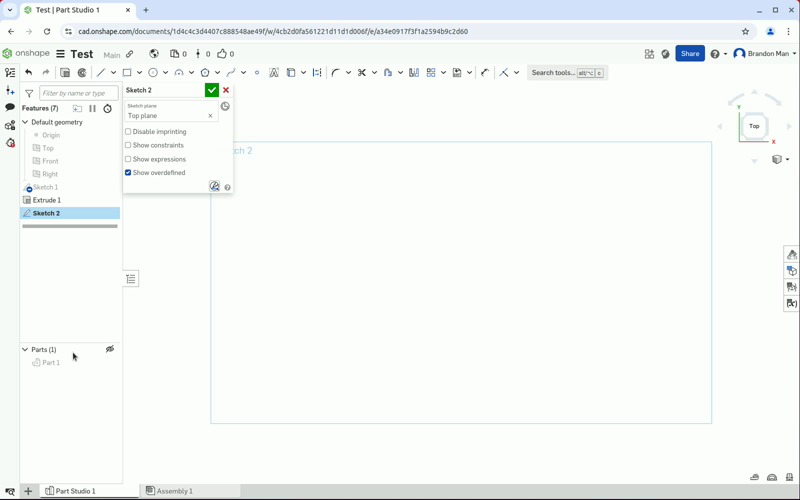
key(l)
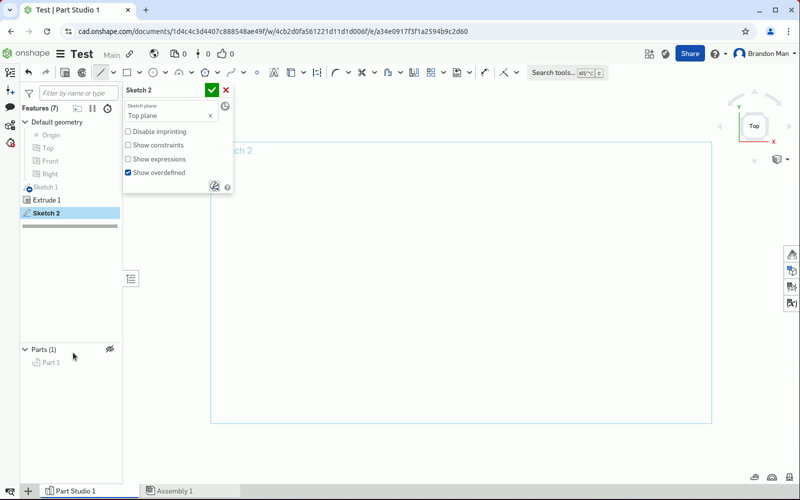
key_down(shift)
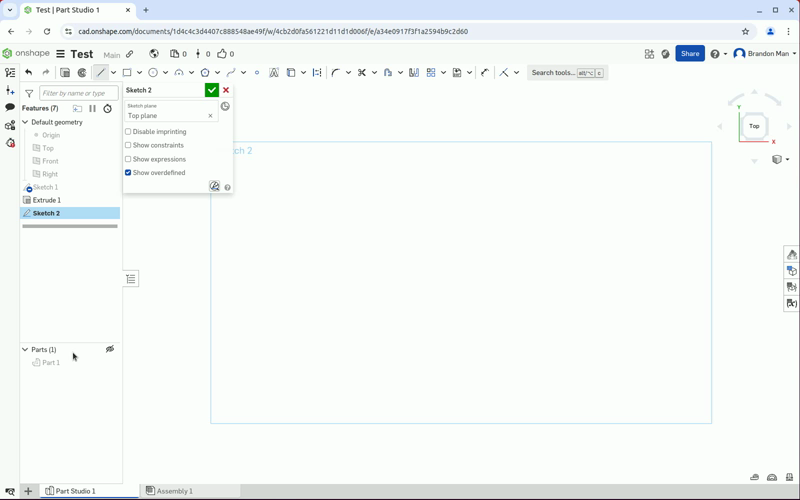
mouse_move(537, 215)
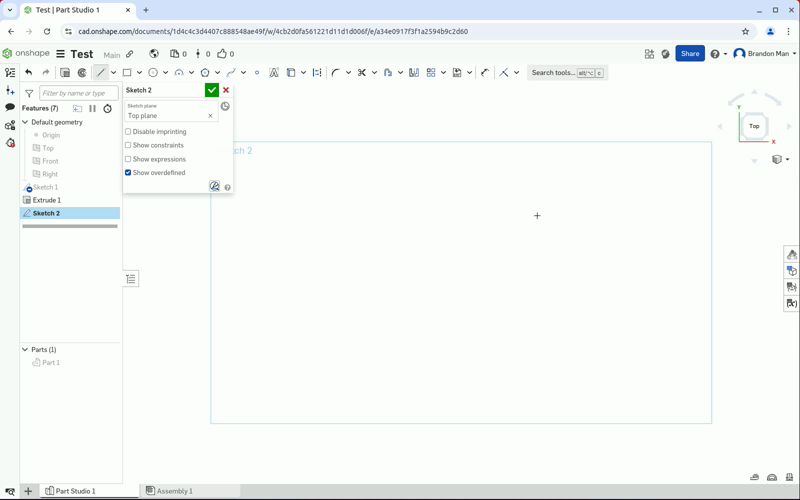
click(537, 215)
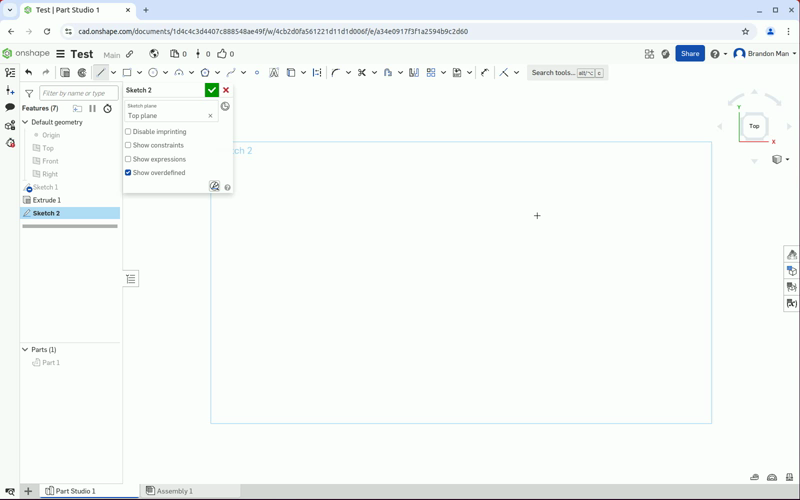
key_up(shift)
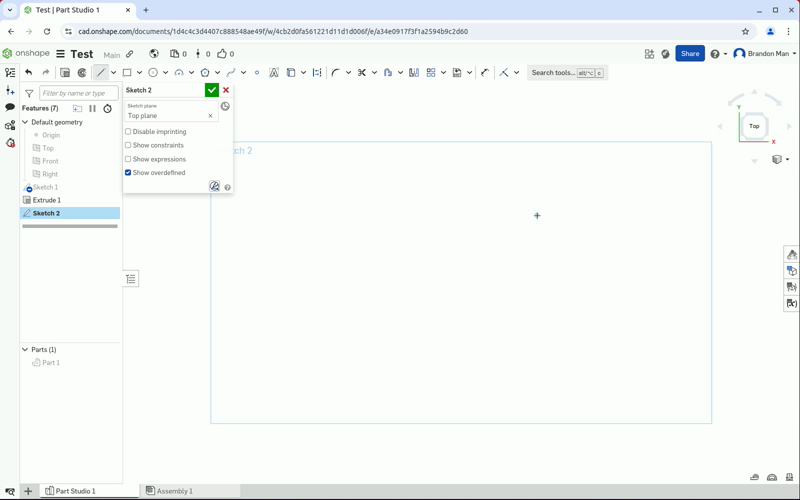
key_down(shift)
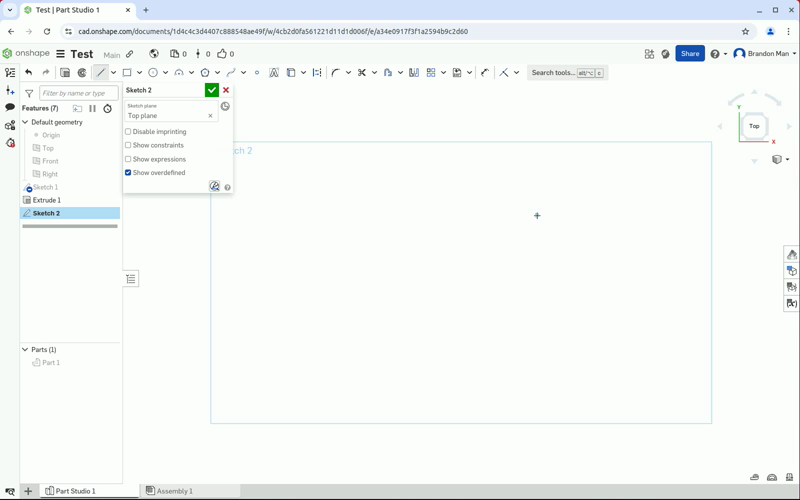
mouse_move(567, 215)
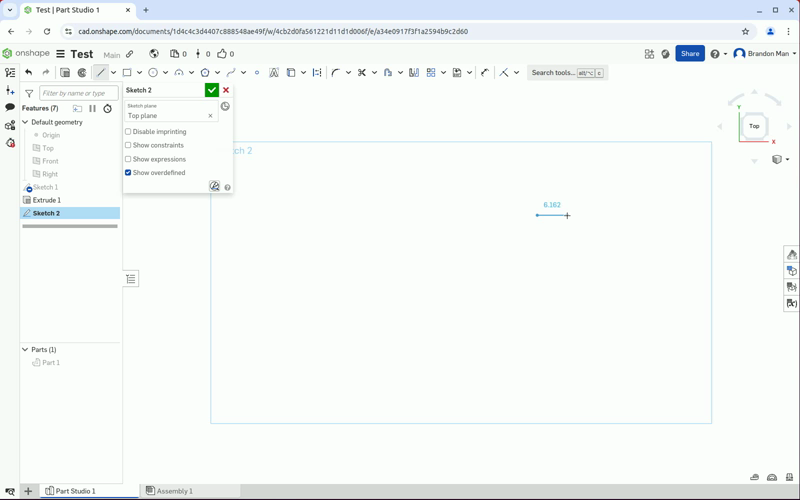
mouse_move(552, 215)
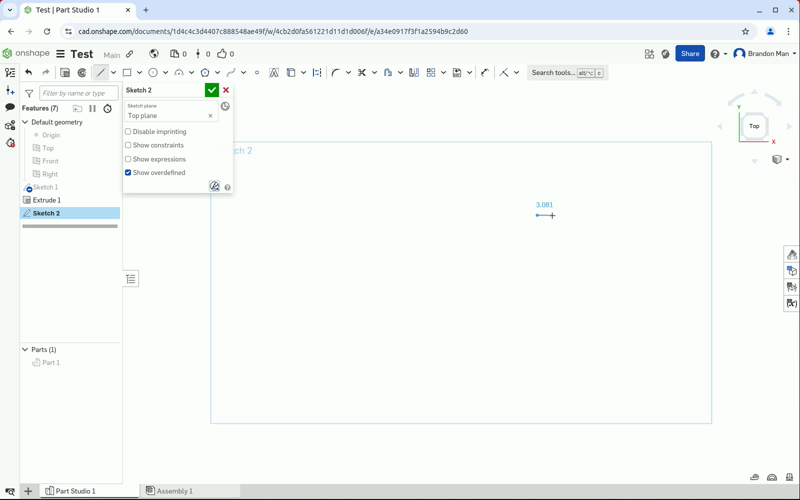
click(552, 215)
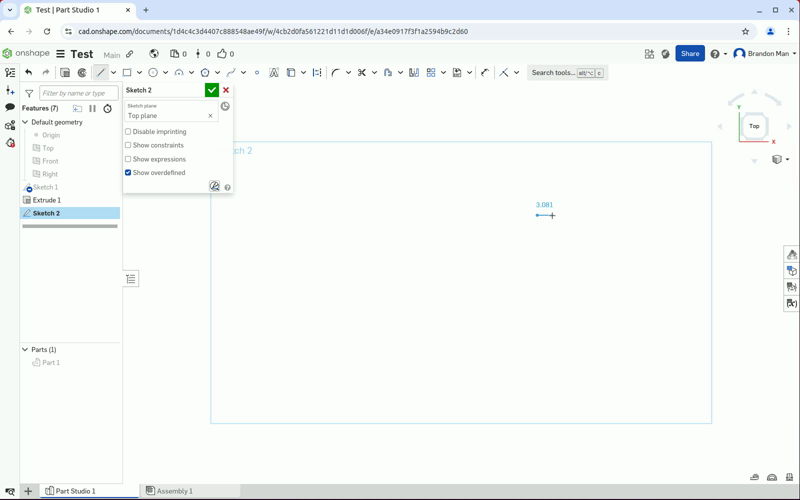
key_up(shift)
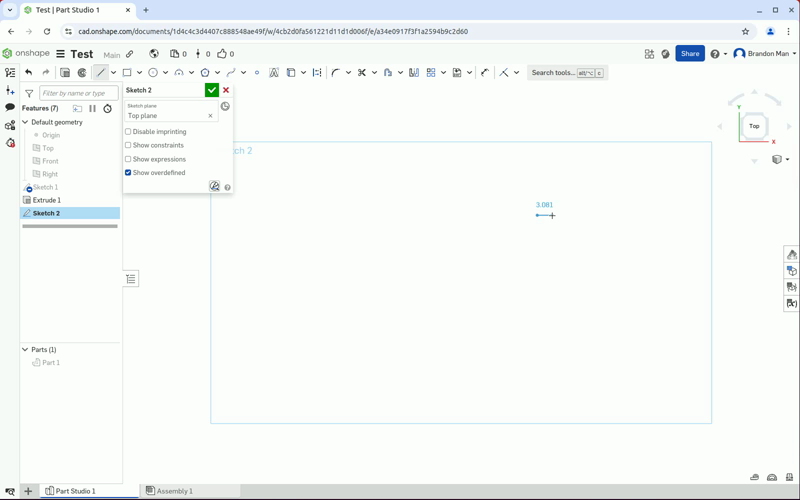
key_down(shift)
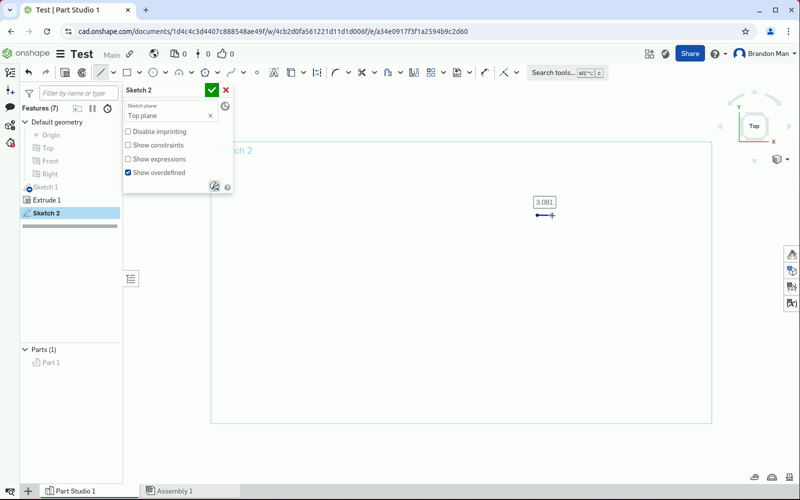
mouse_move(582, 215)
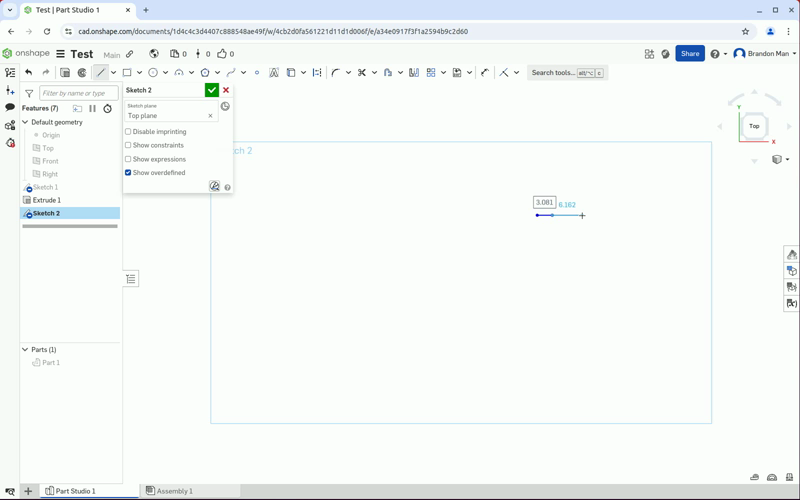
mouse_move(552, 205)
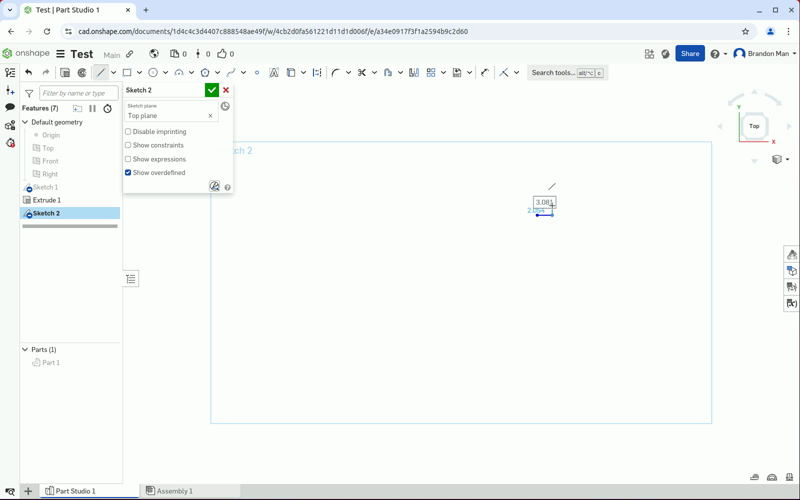
click(552, 205)
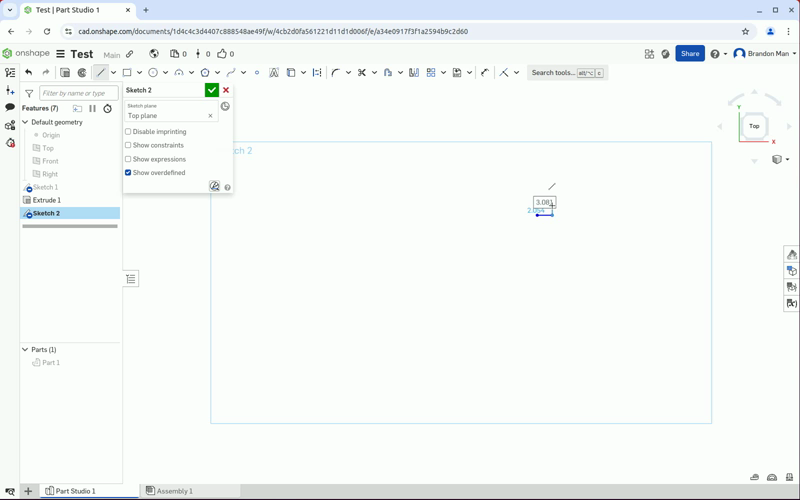
key_up(shift)
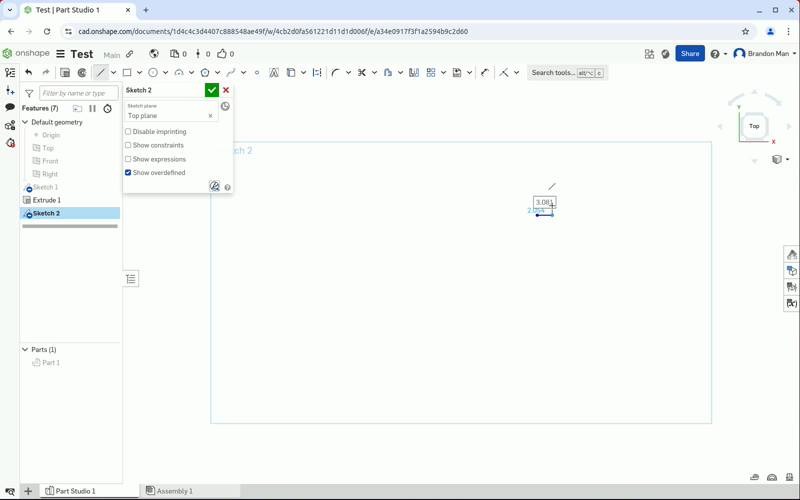
key_down(shift)
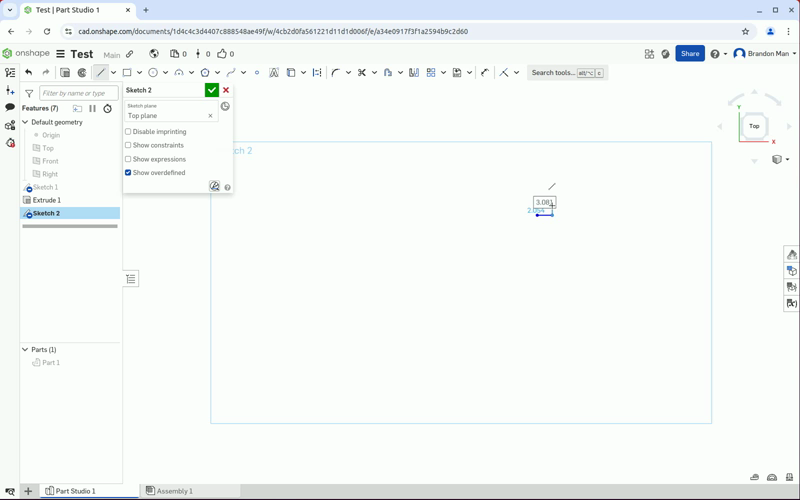
mouse_move(582, 205)
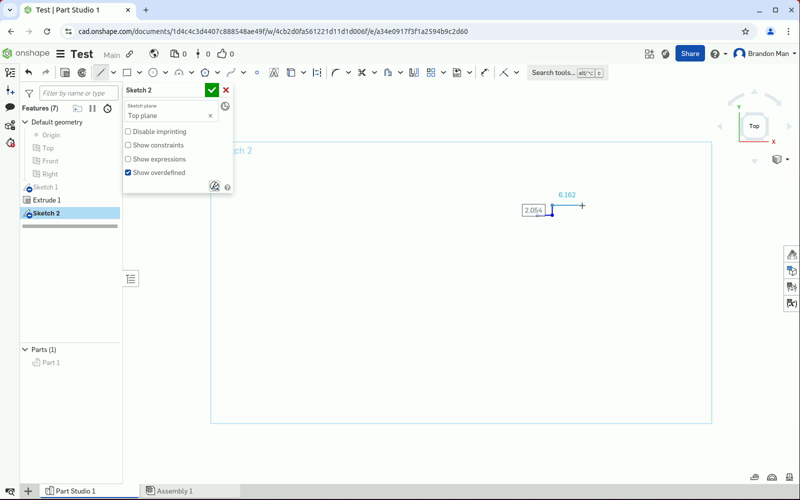
mouse_move(552, 204)
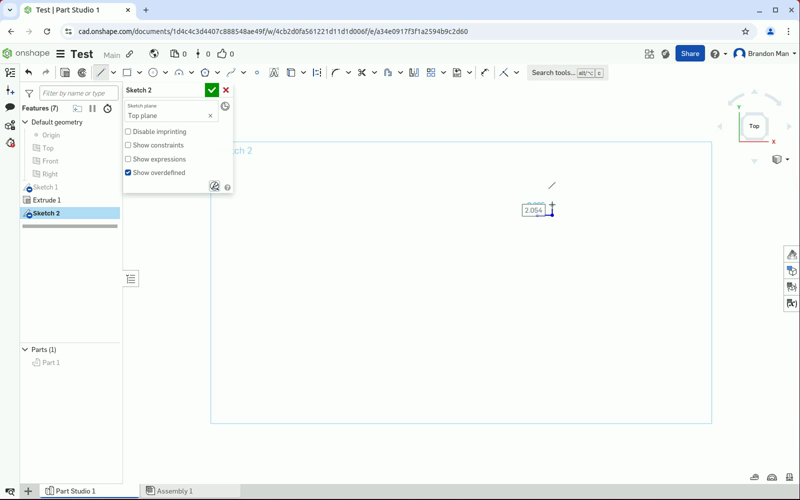
scroll(6)
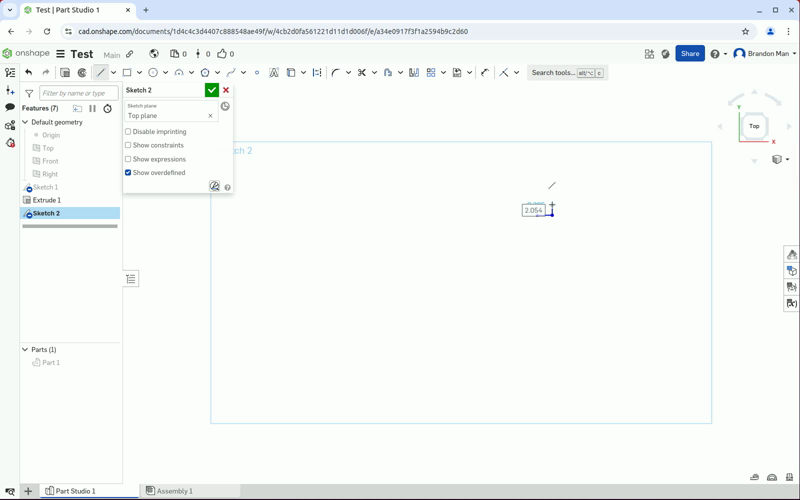
scroll(6)
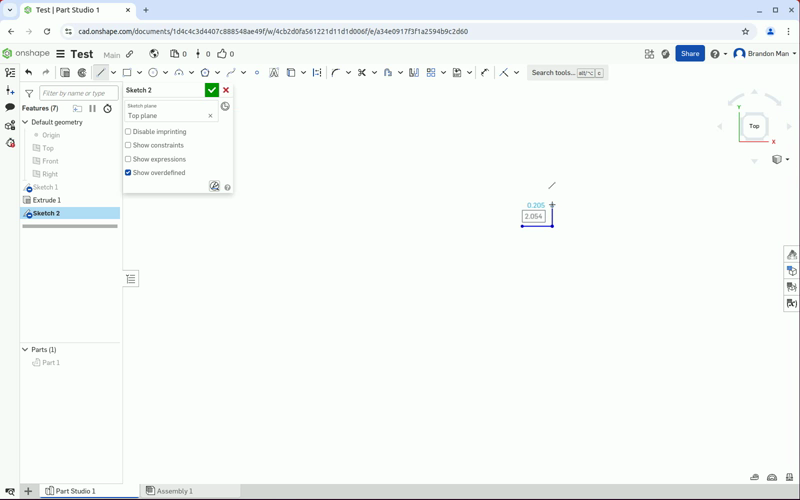
scroll(6)
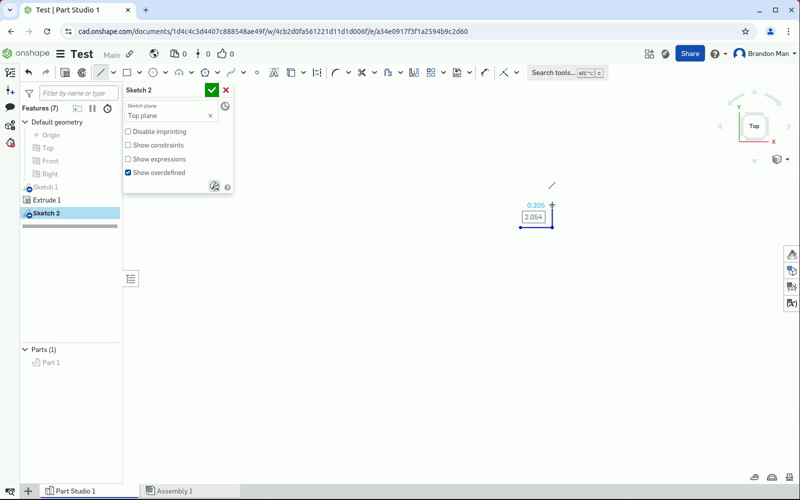
scroll(6)
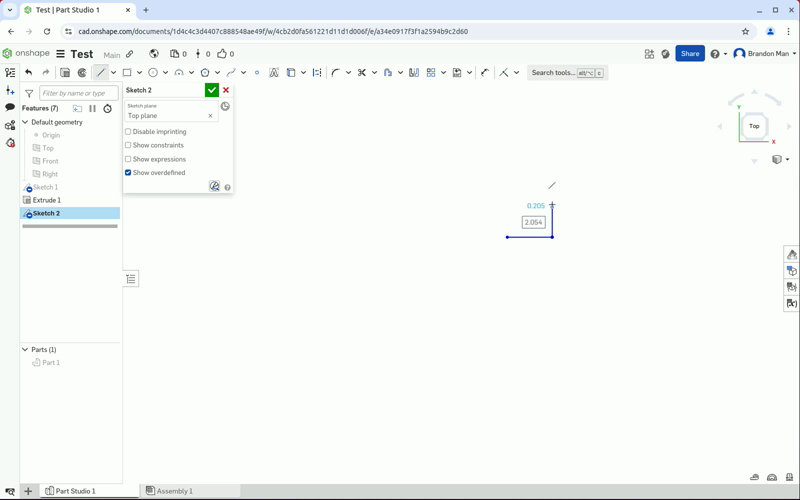
scroll(6)
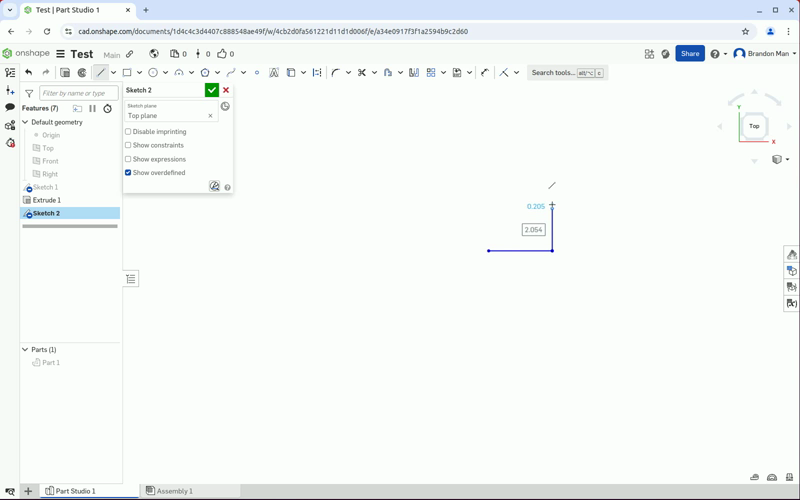
scroll(6)
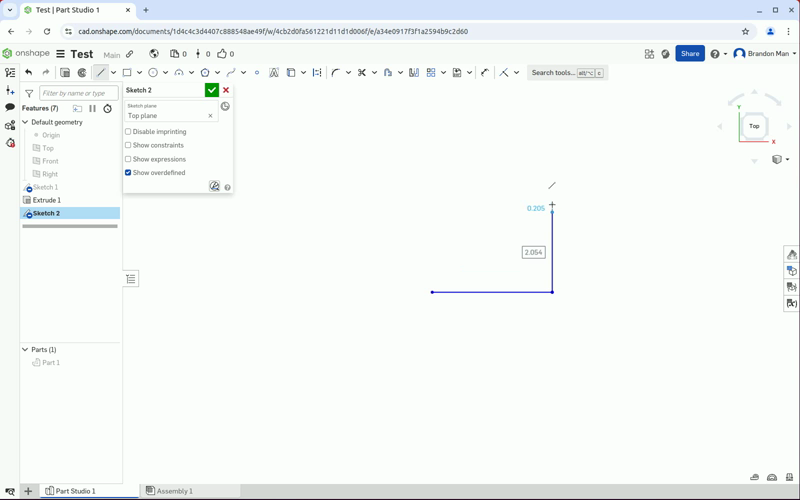
scroll(6)
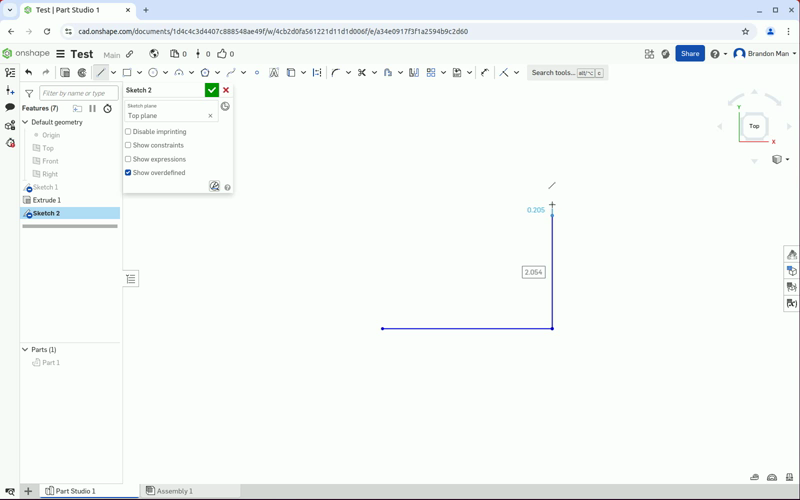
click(552, 204)
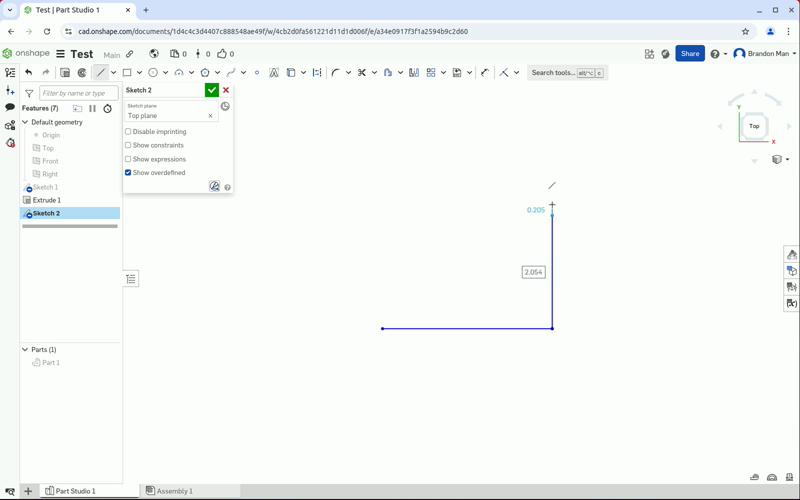
scroll(-6)
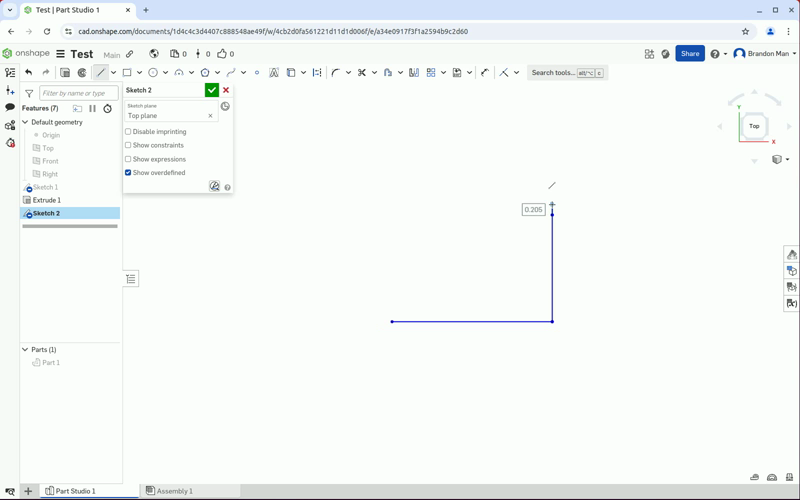
scroll(-6)
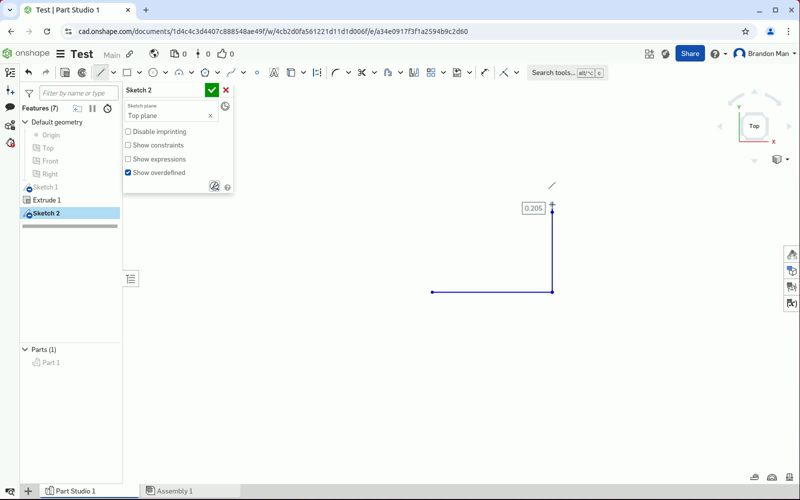
scroll(-6)
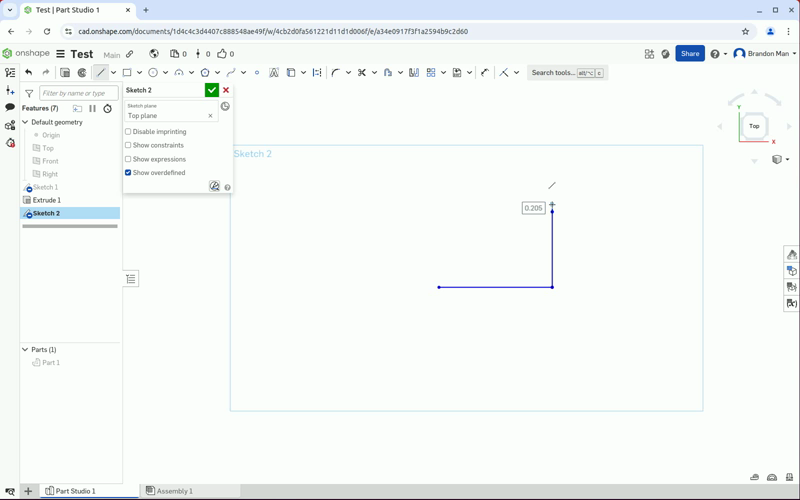
scroll(-6)
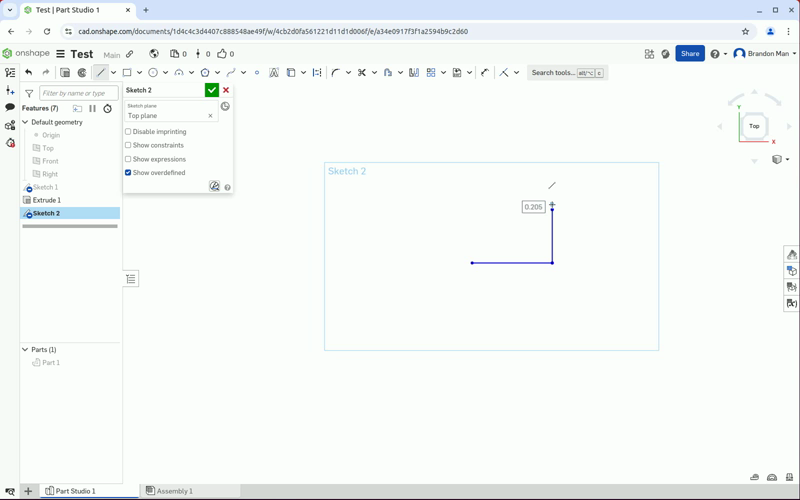
scroll(-6)
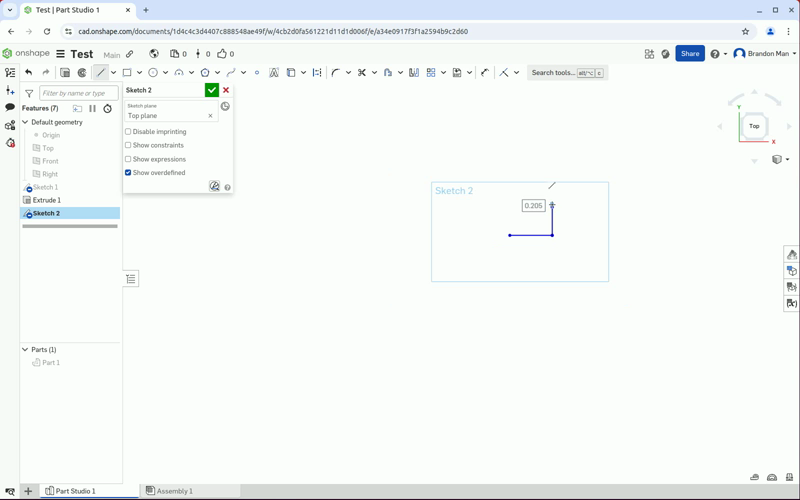
scroll(-6)
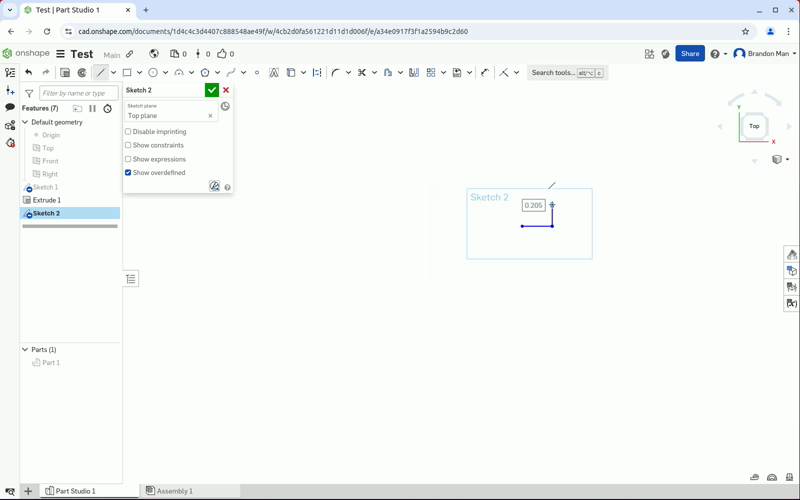
scroll(-6)
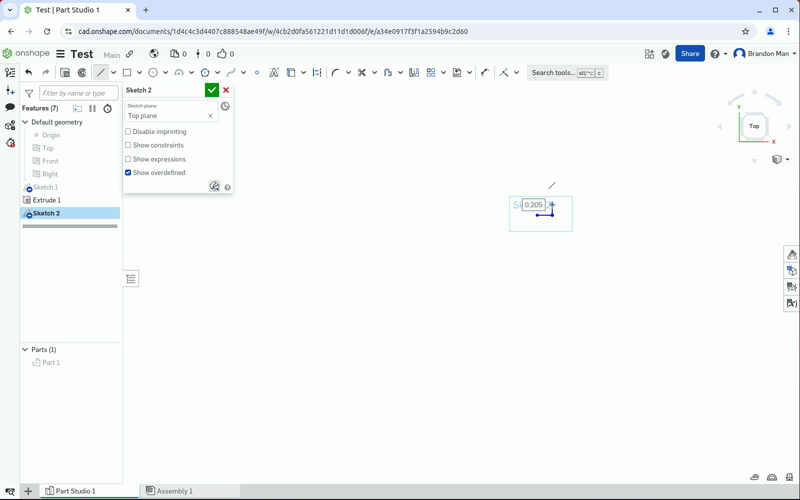
key_up(shift)
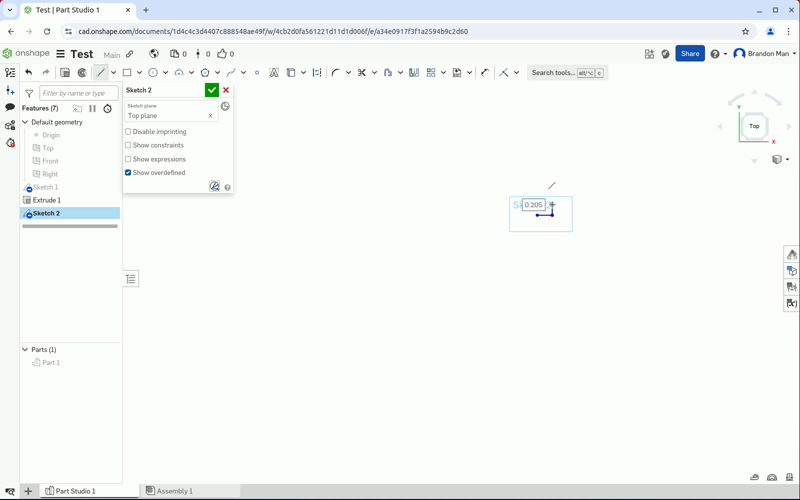
key_down(shift)
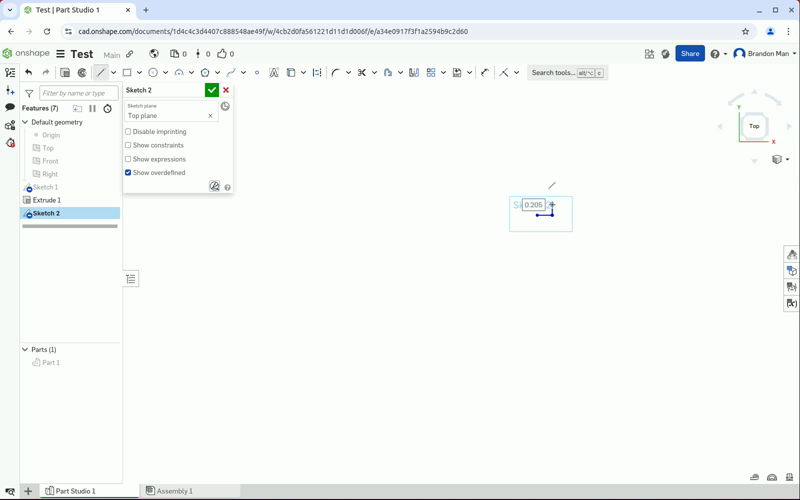
mouse_move(582, 204)
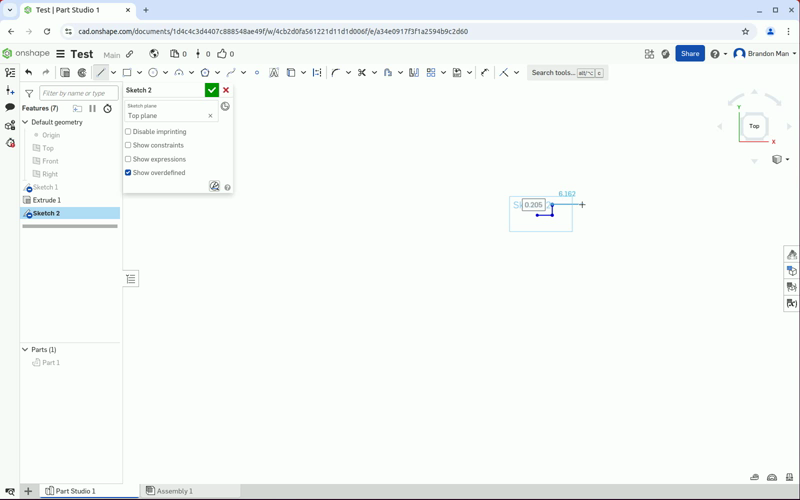
mouse_move(537, 204)
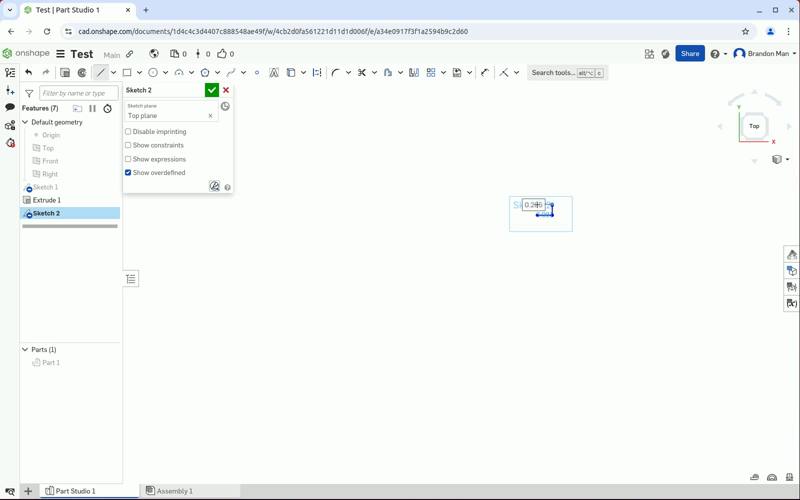
click(537, 204)
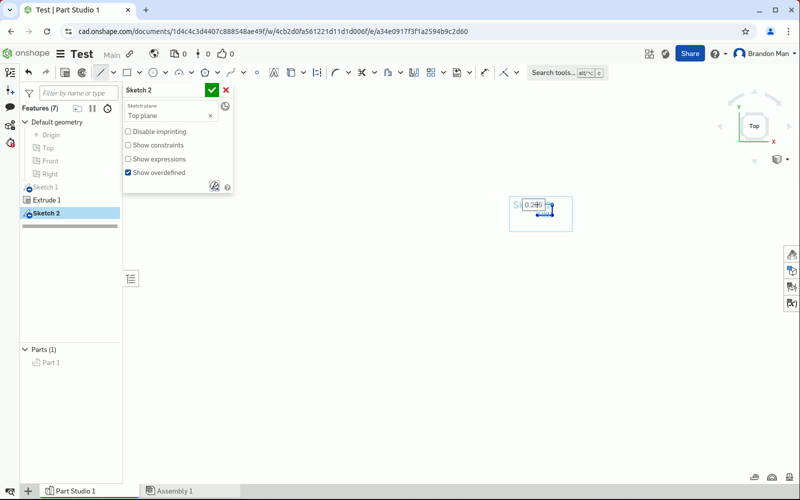
key_up(shift)
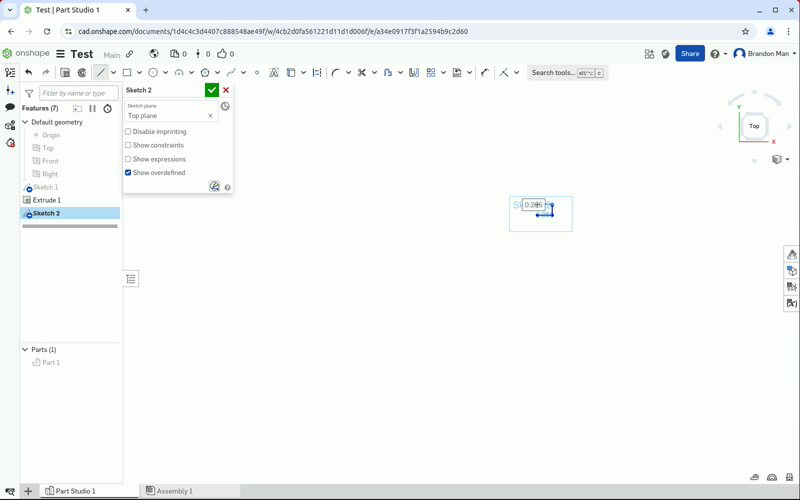
mouse_move(567, 204)
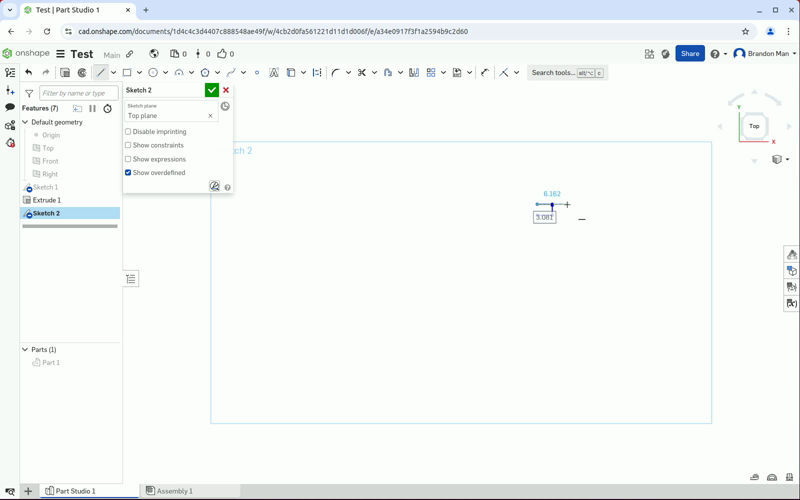
key_down(shift)
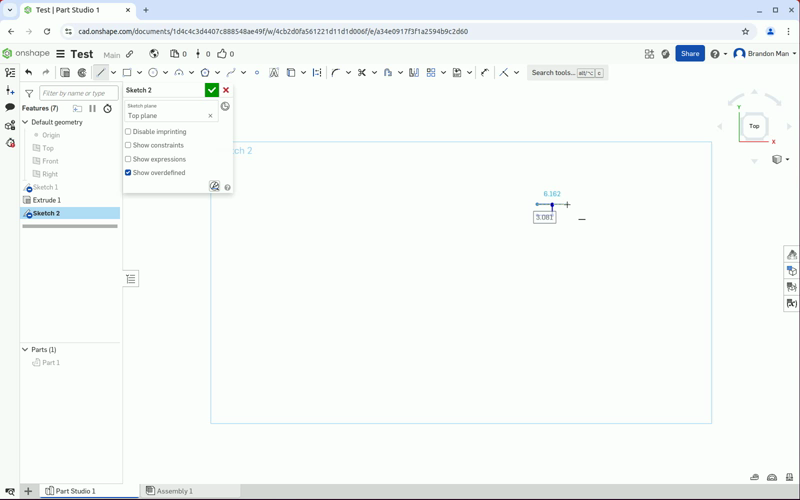
mouse_move(537, 215)
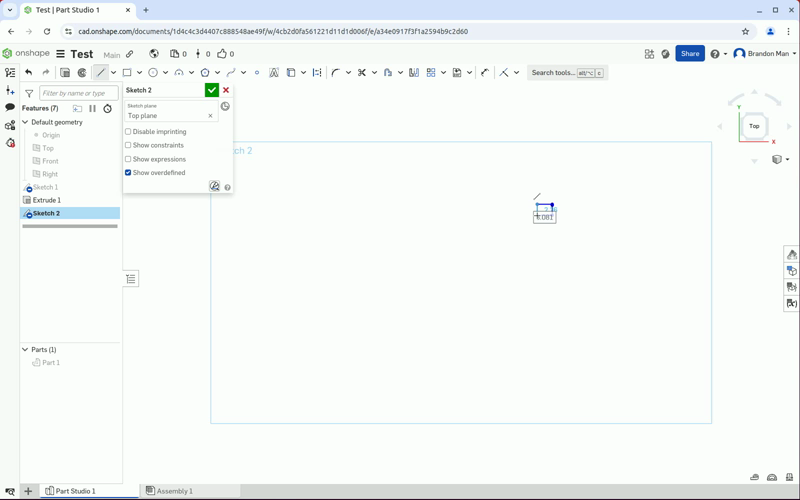
key_up(shift)
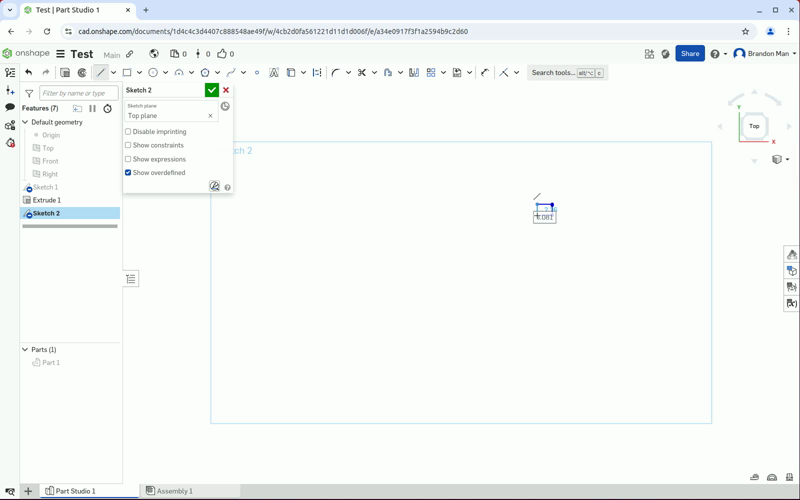
click(537, 215)
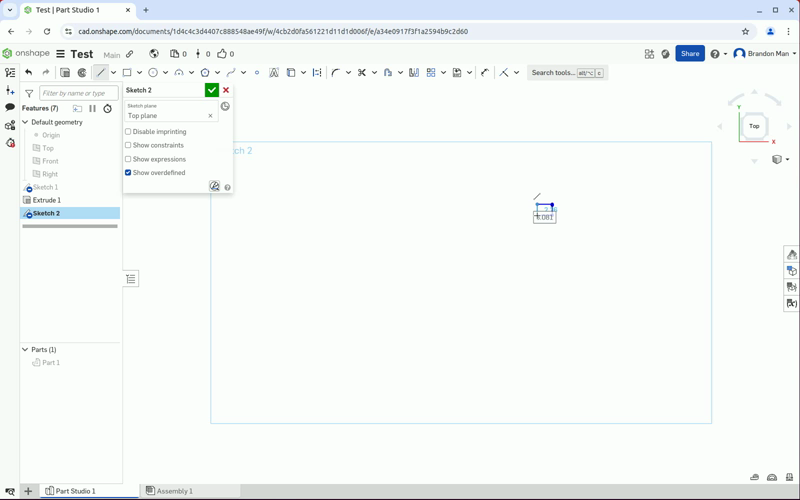
key(esc)
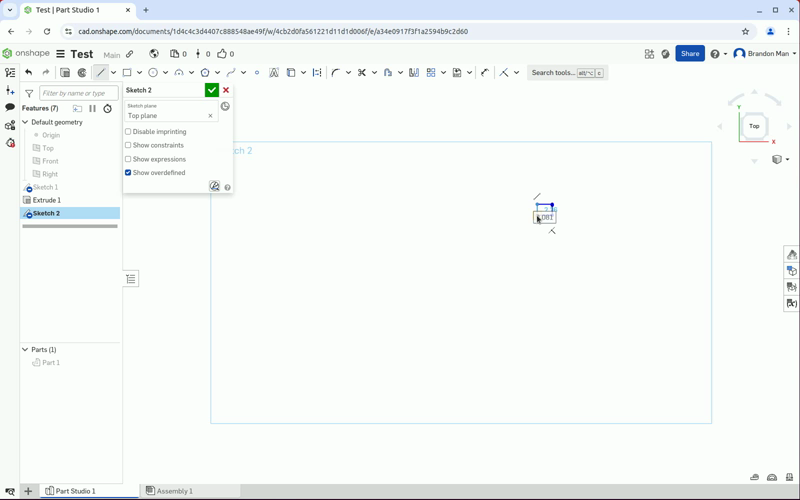
mouse_move(543, 210)
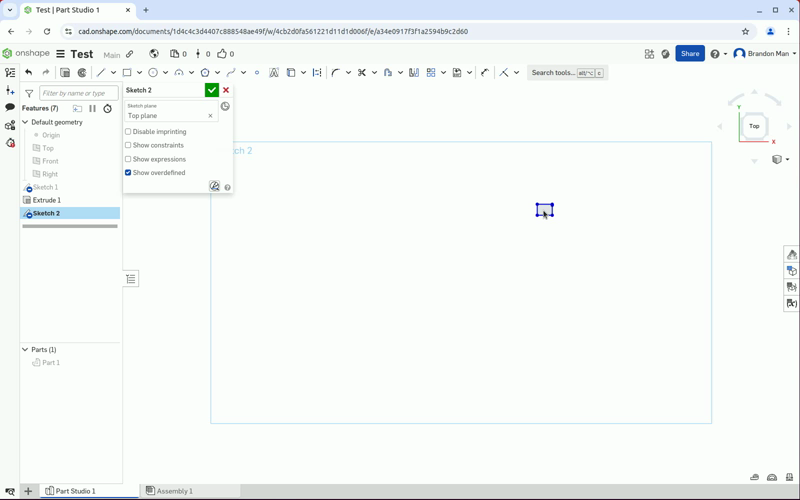
scroll(6)
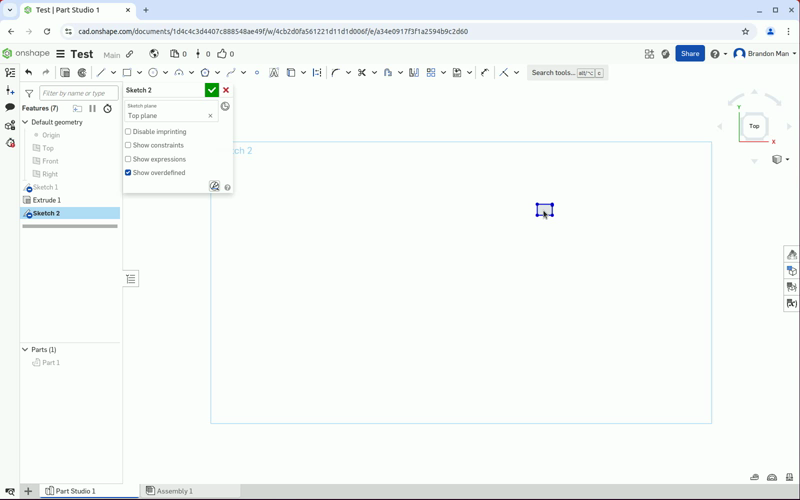
scroll(6)
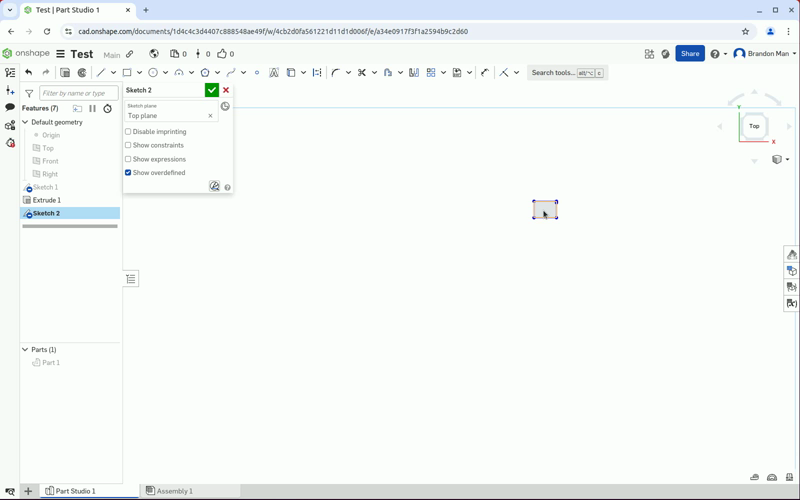
scroll(6)
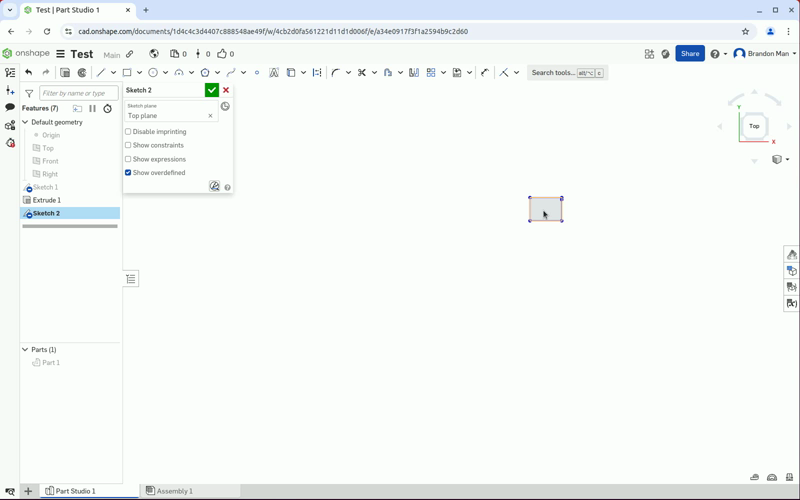
scroll(6)
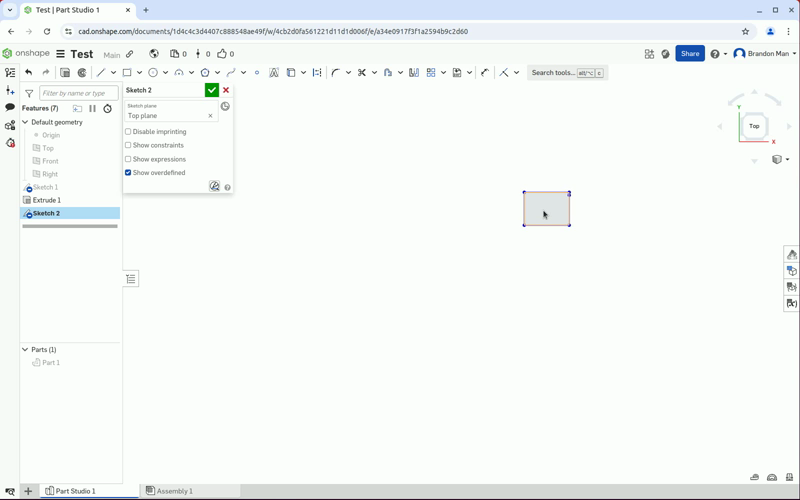
scroll(6)
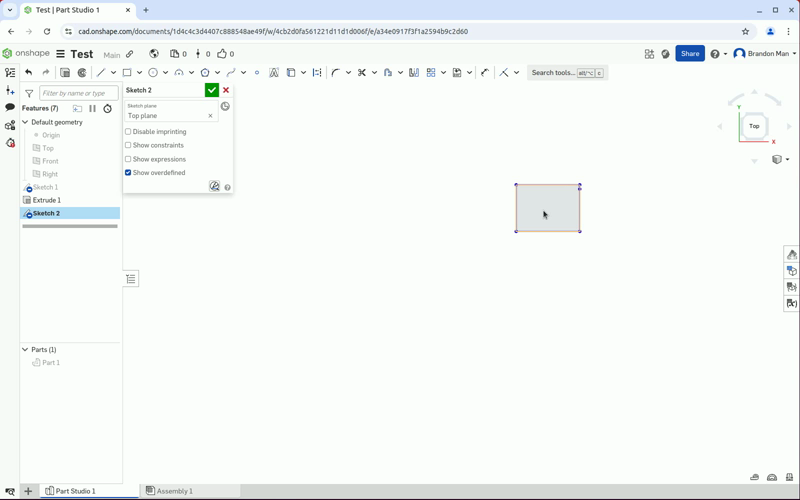
scroll(6)
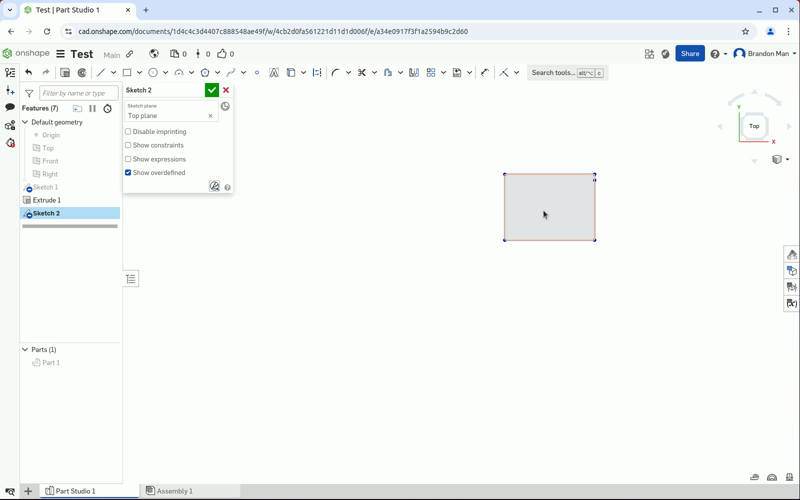
scroll(6)
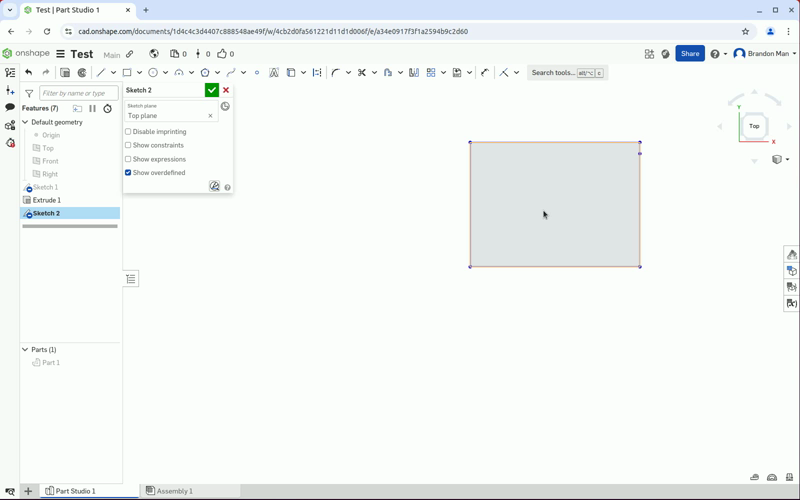
click(543, 210)
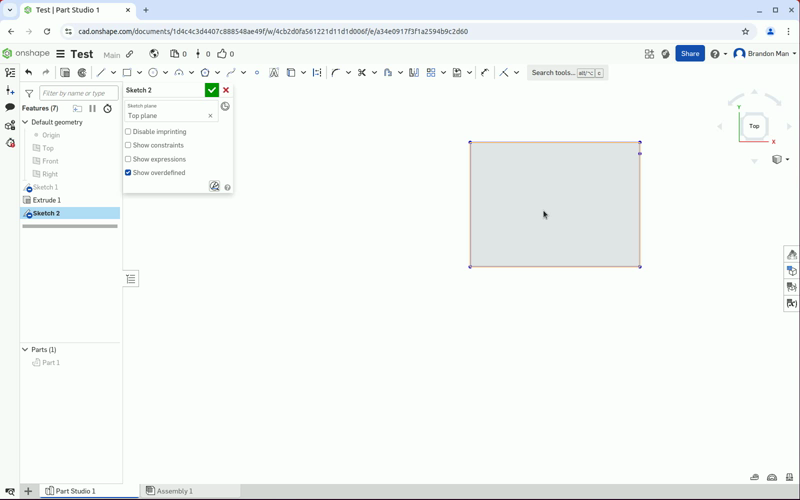
scroll(-6)
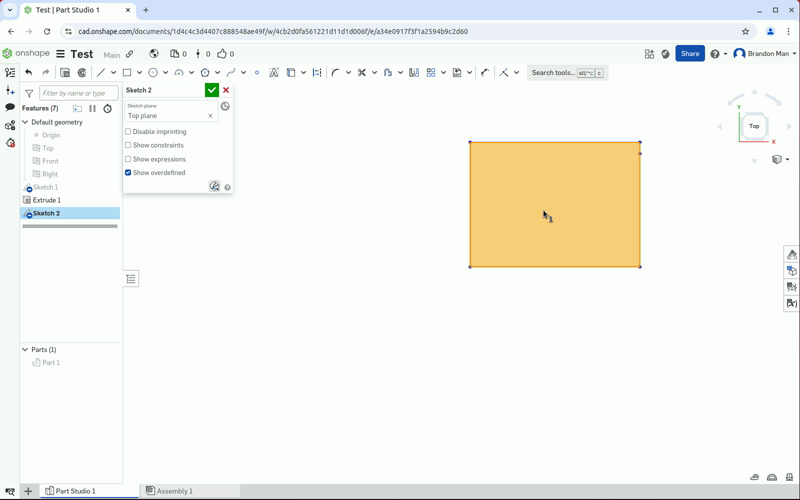
scroll(-6)
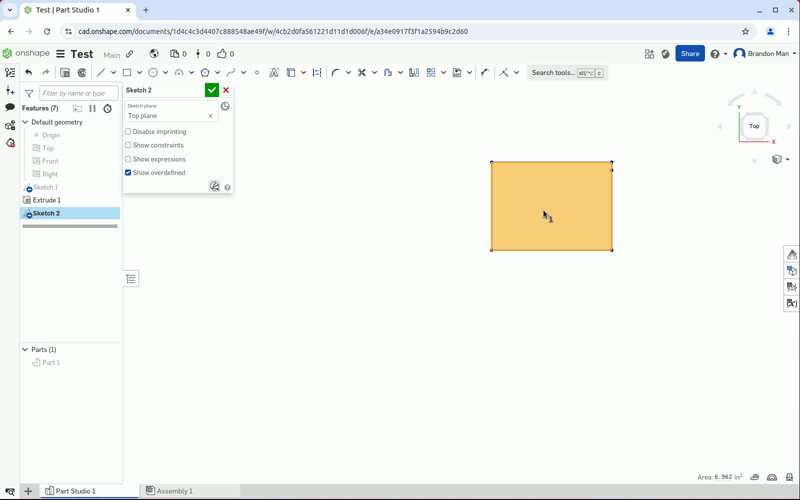
scroll(-6)
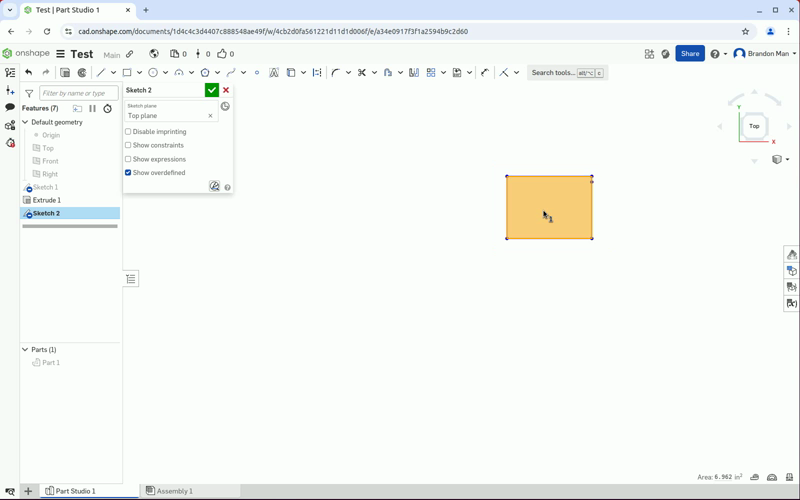
scroll(-6)
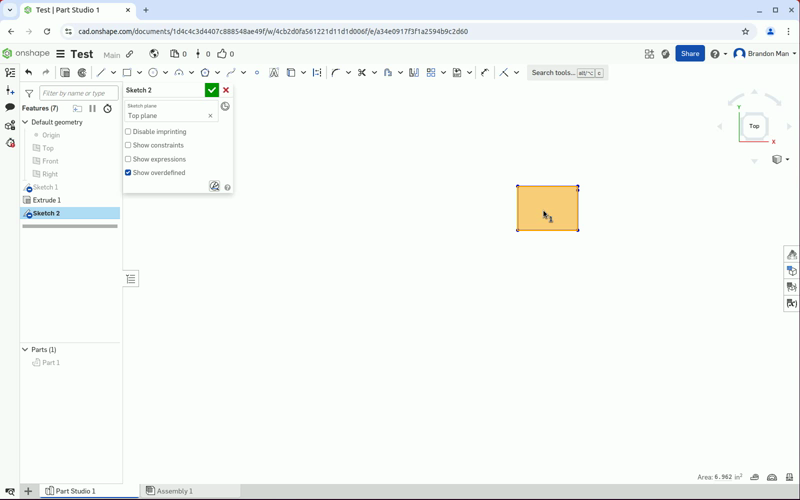
scroll(-6)
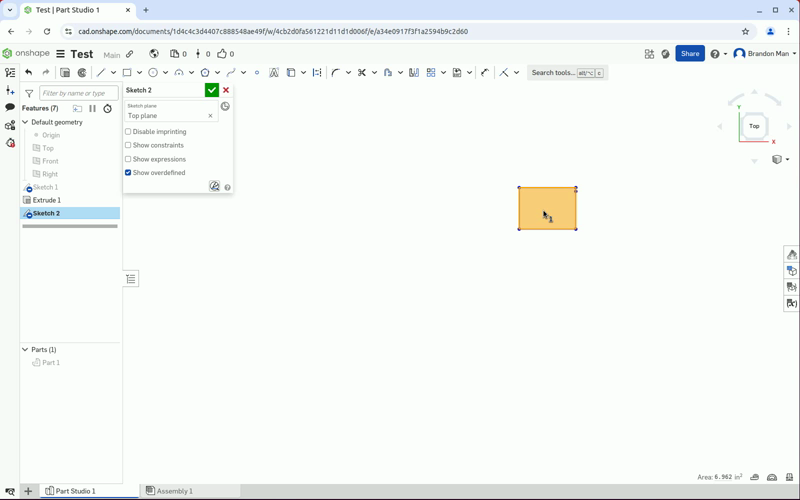
scroll(-6)
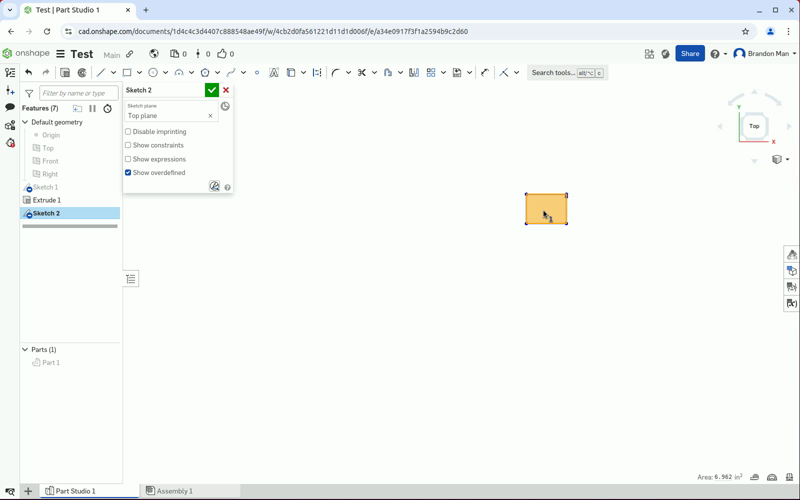
scroll(-6)
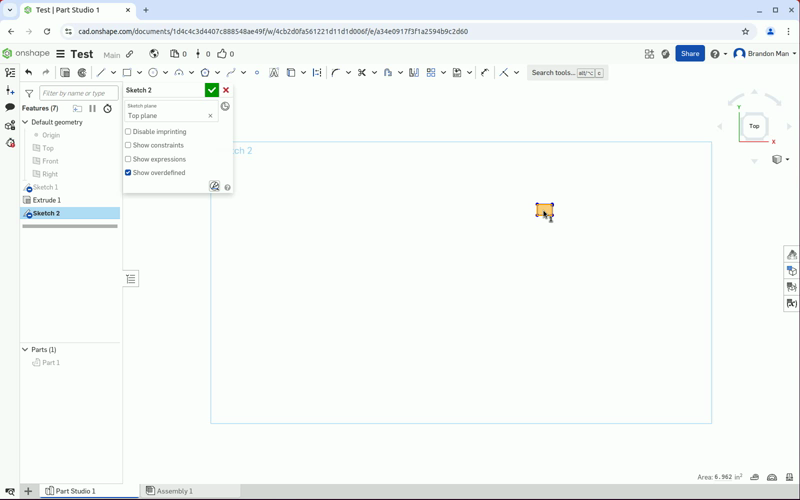
mouse_move(73, 352)
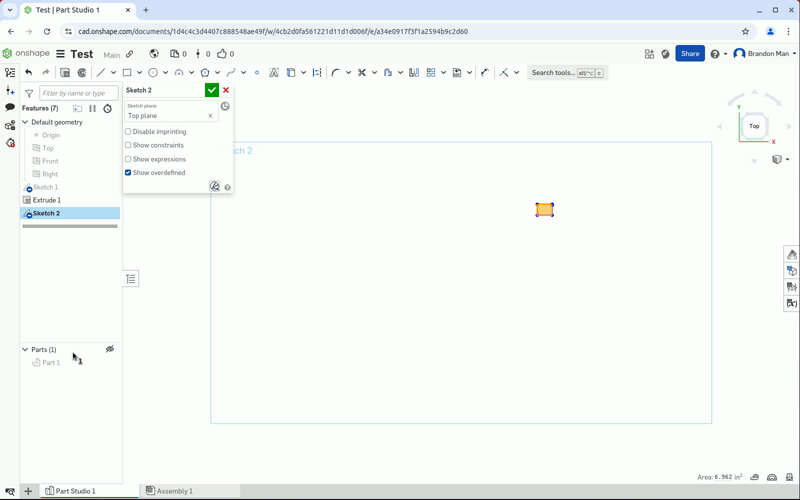
key(shift+y)
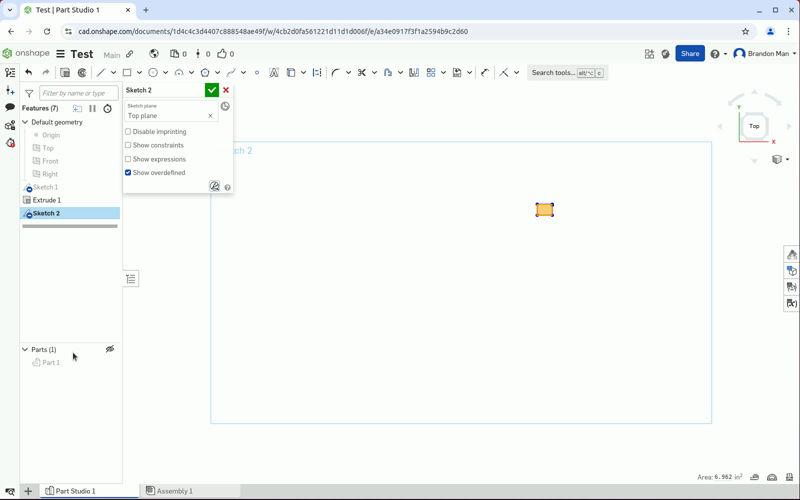
key(shift+e)
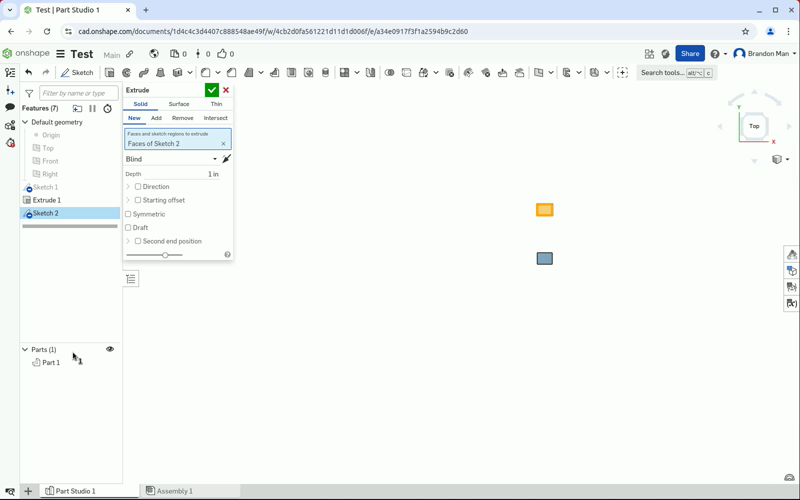
mouse_move(143, 106)
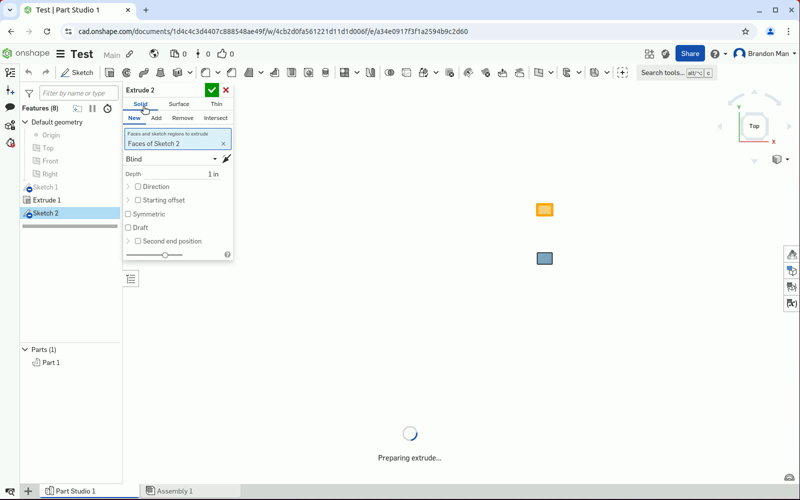
click(143, 106)
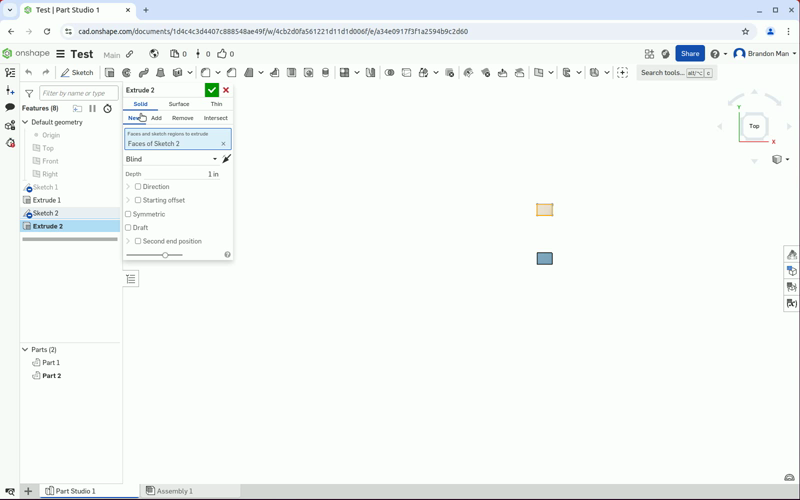
mouse_move(137, 120)
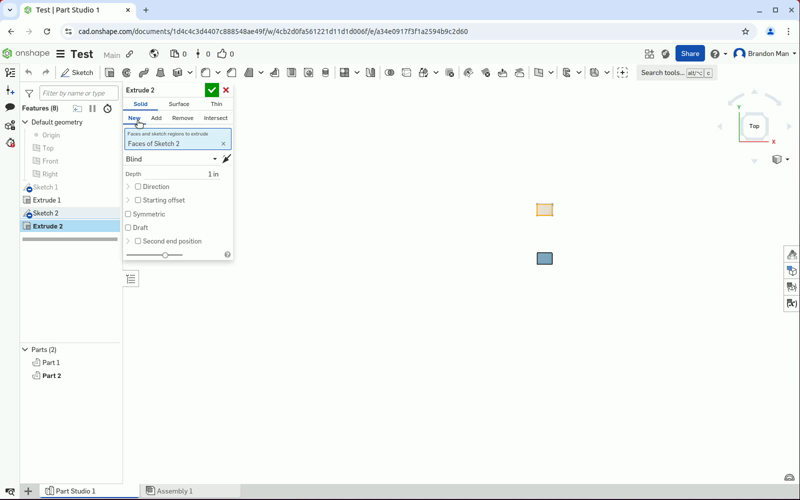
click(137, 120)
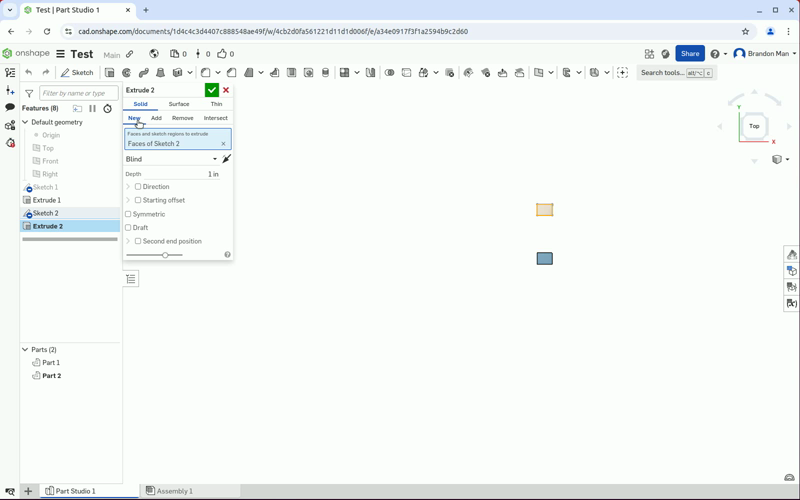
key(tab, 4)
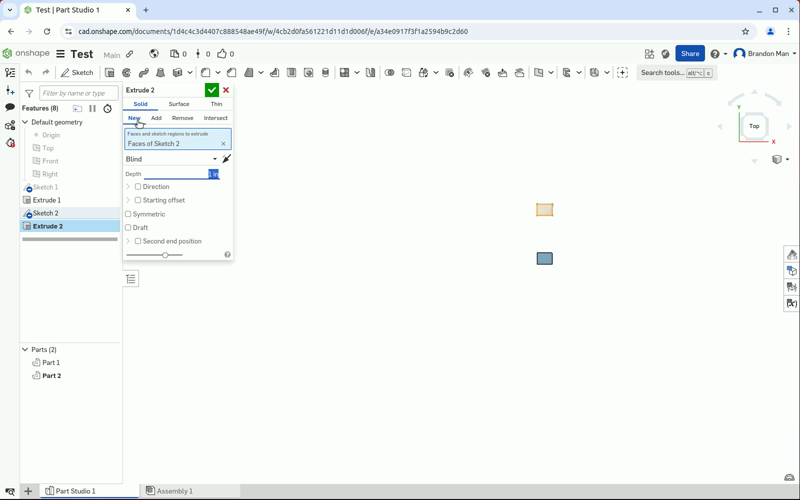
text(9.147)
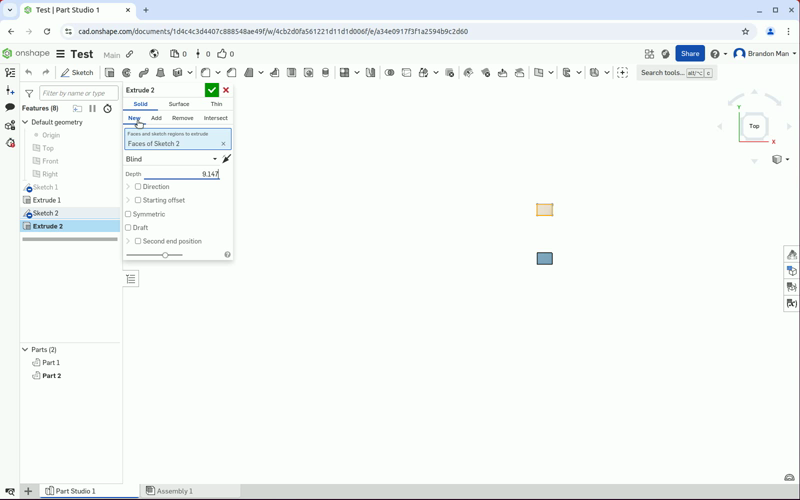
key(enter)
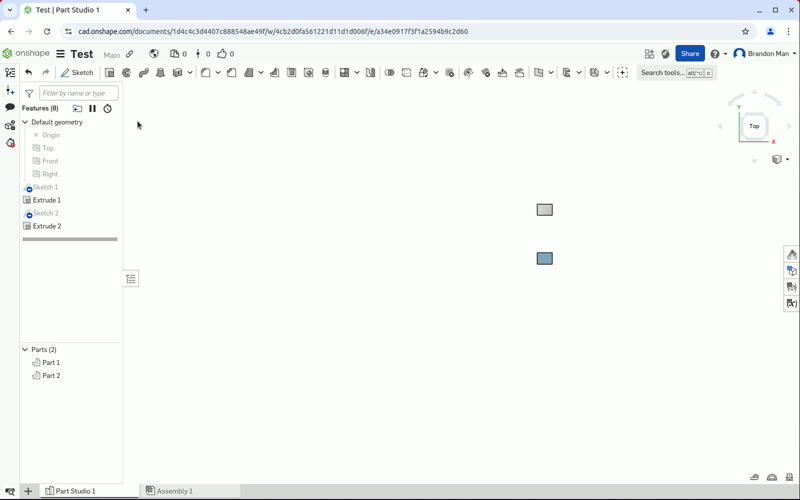
key(shift+h)
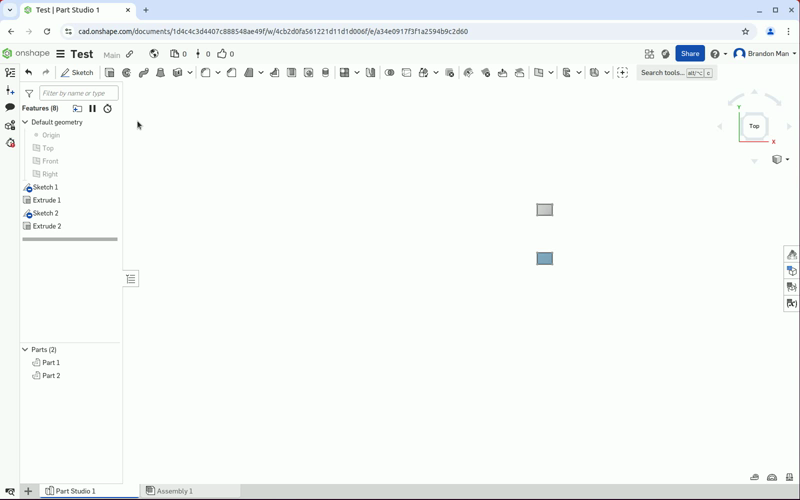
key(shift+h)
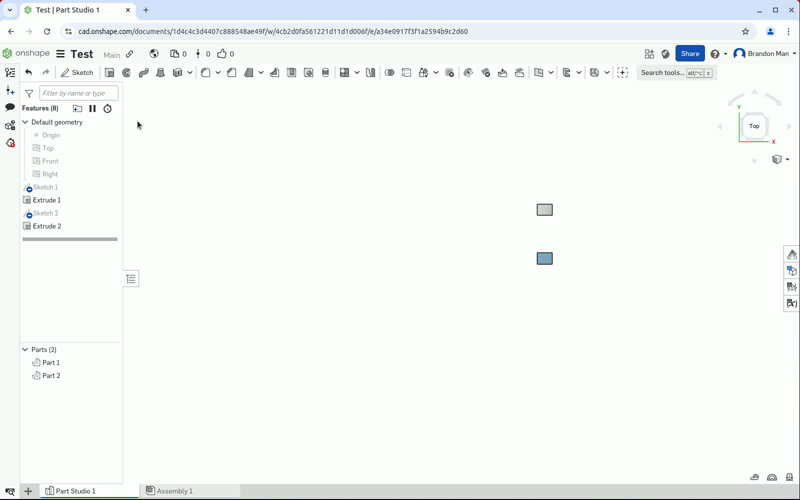
mouse_move(73, 189)
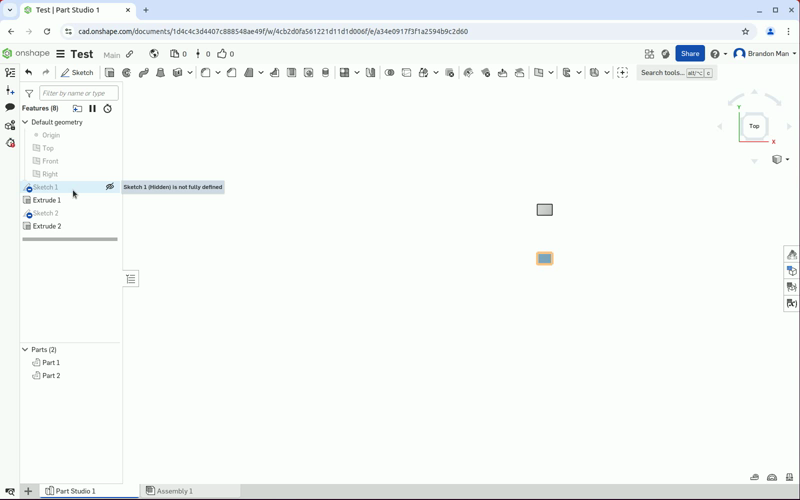
click(73, 189)
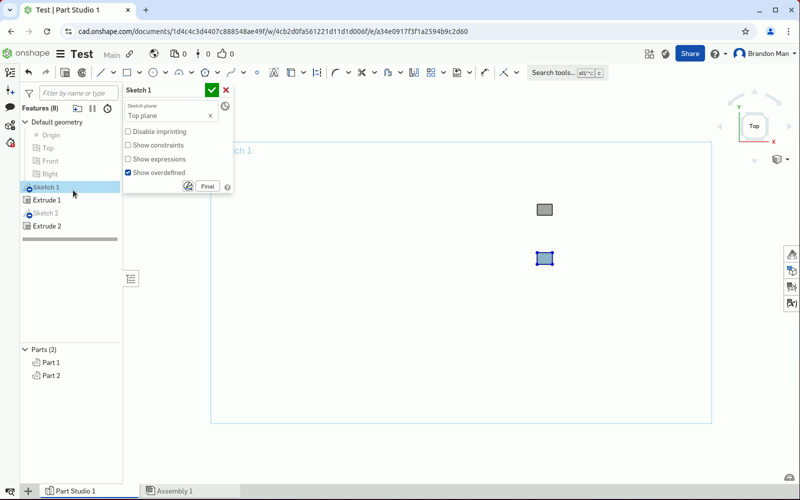
mouse_move(229, 92)
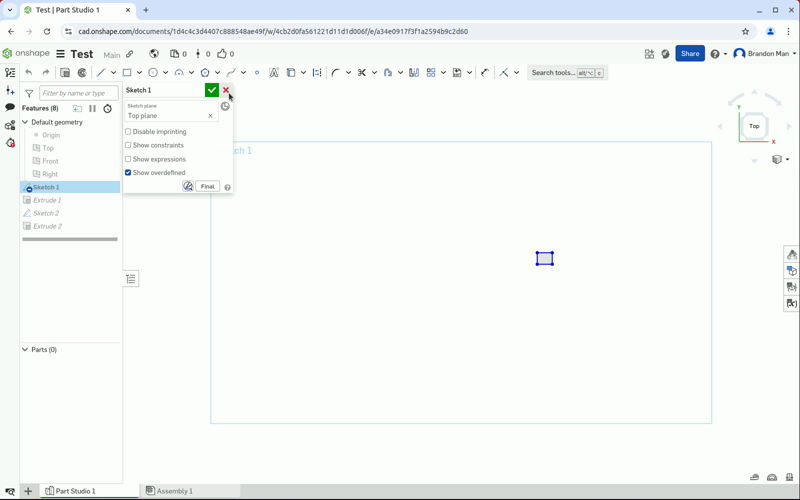
click(229, 92)
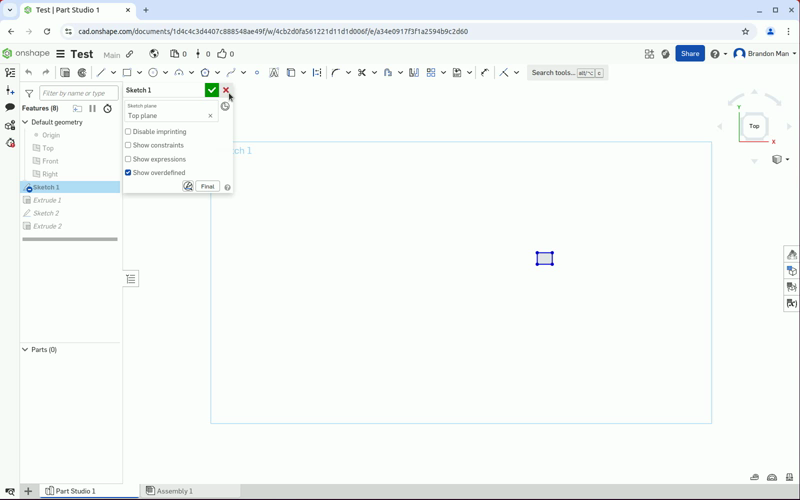
key(shift+s)
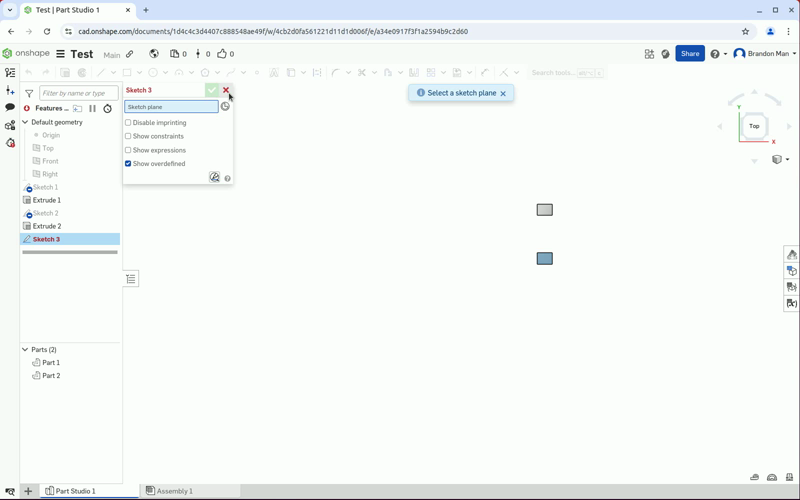
mouse_move(73, 150)
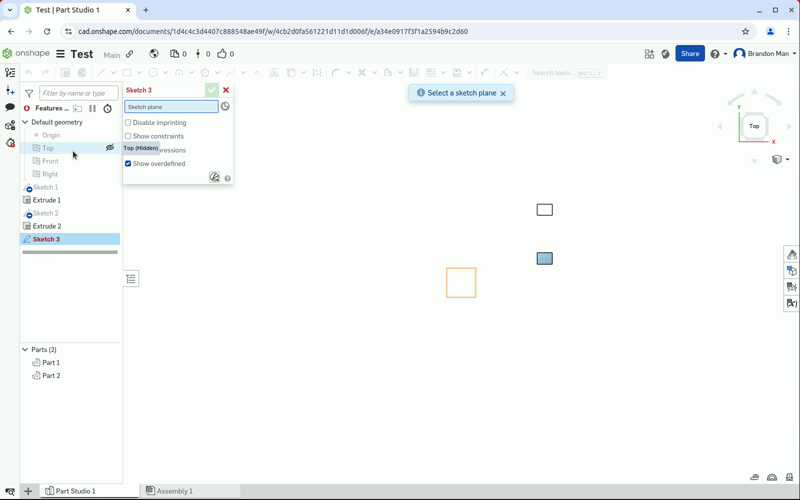
click(73, 150)
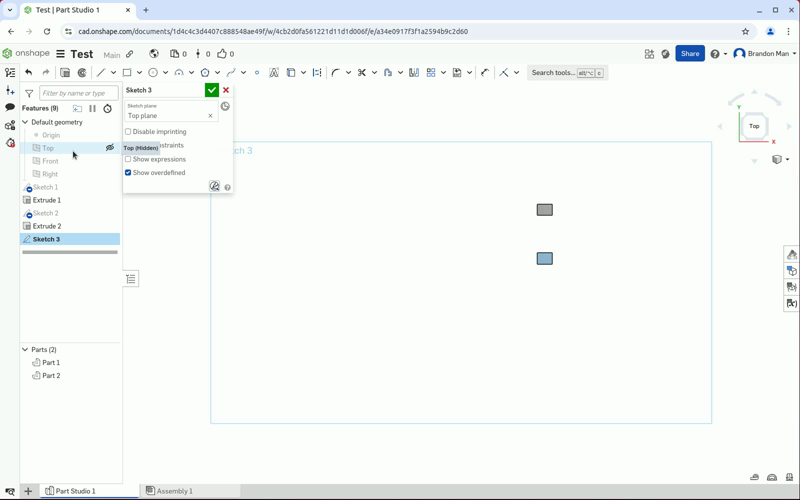
mouse_move(73, 352)
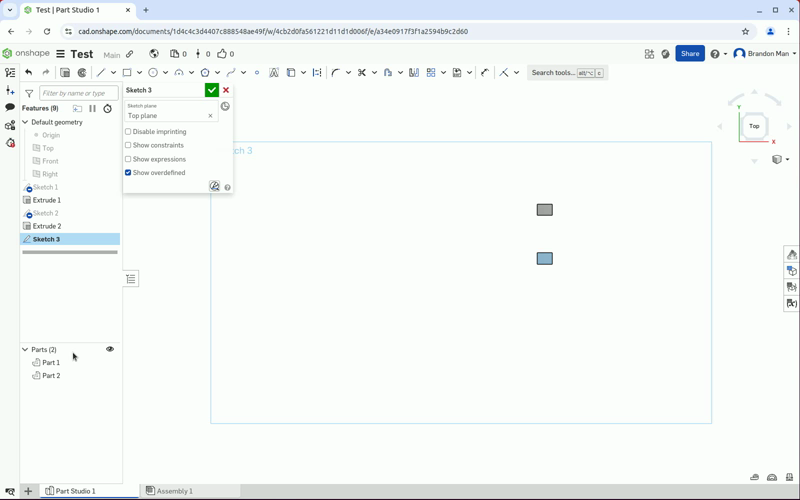
key(y)
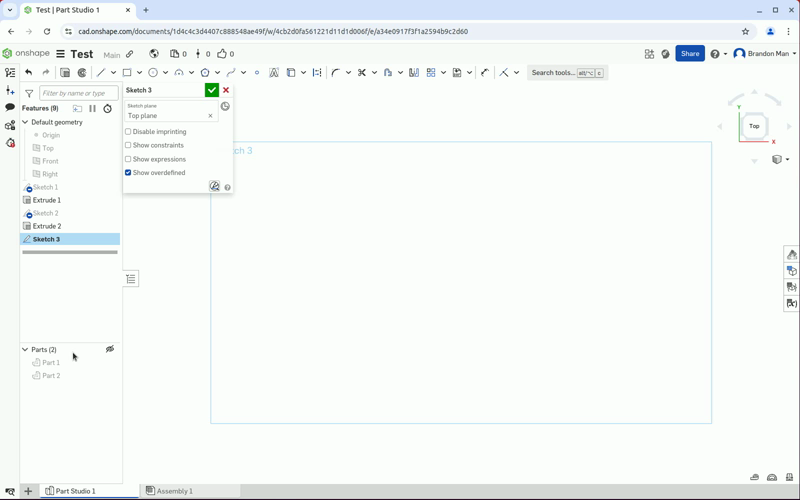
key(l)
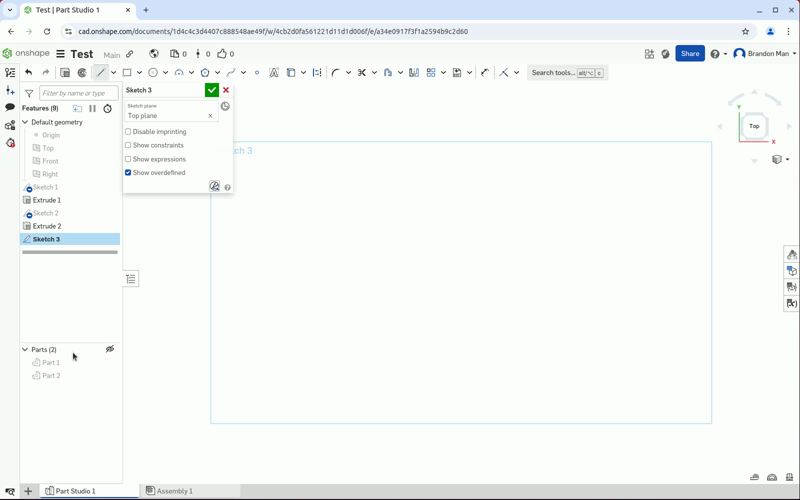
key_down(shift)
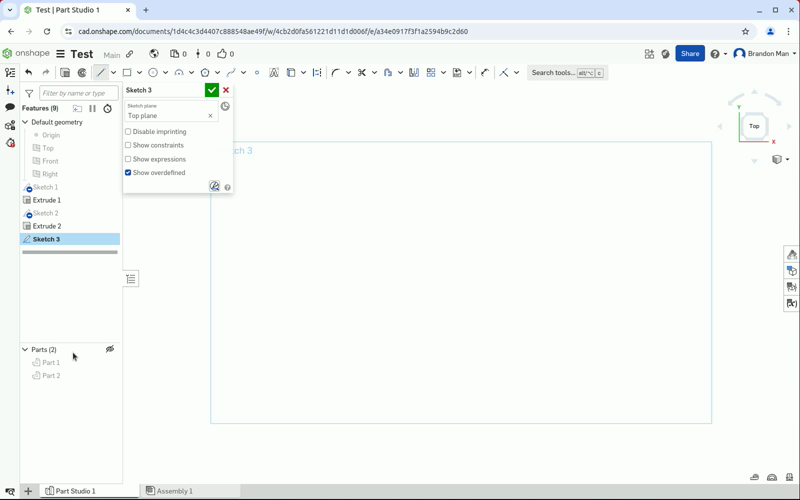
mouse_move(549, 264)
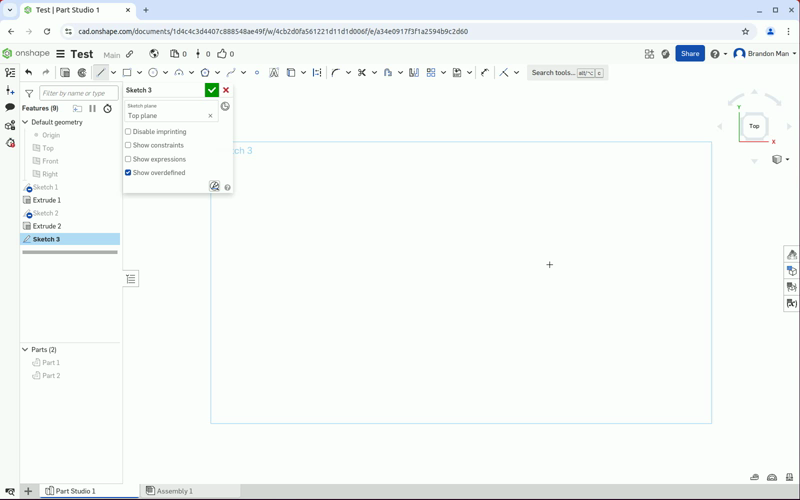
click(549, 264)
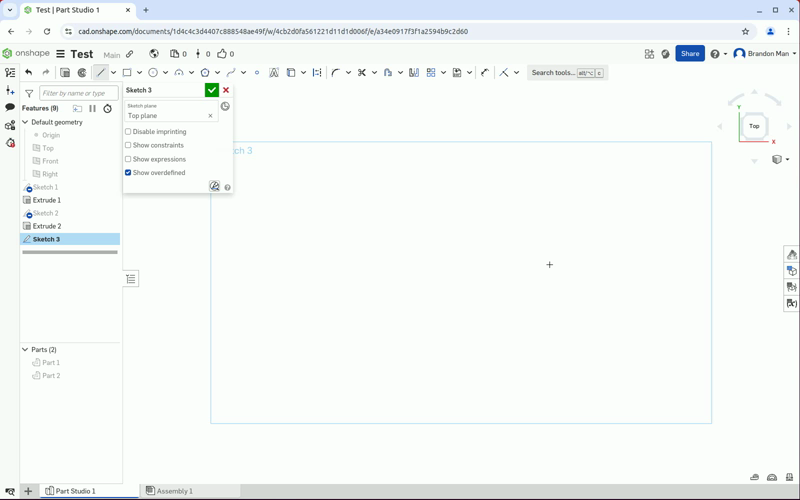
key_up(shift)
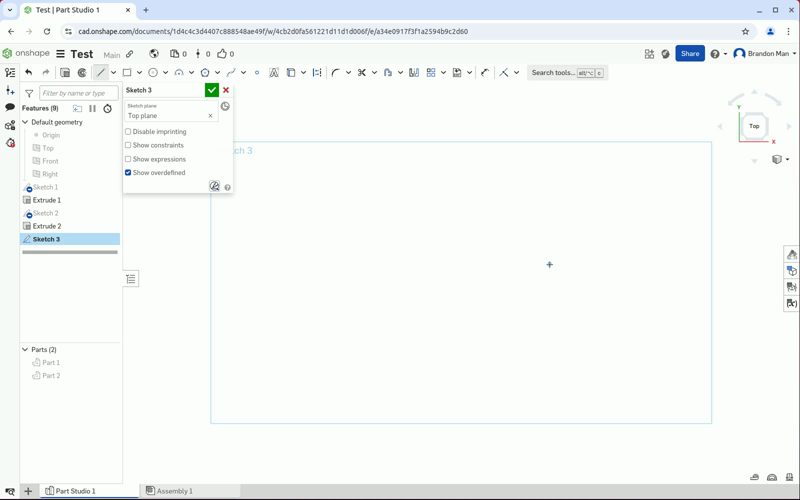
key_down(shift)
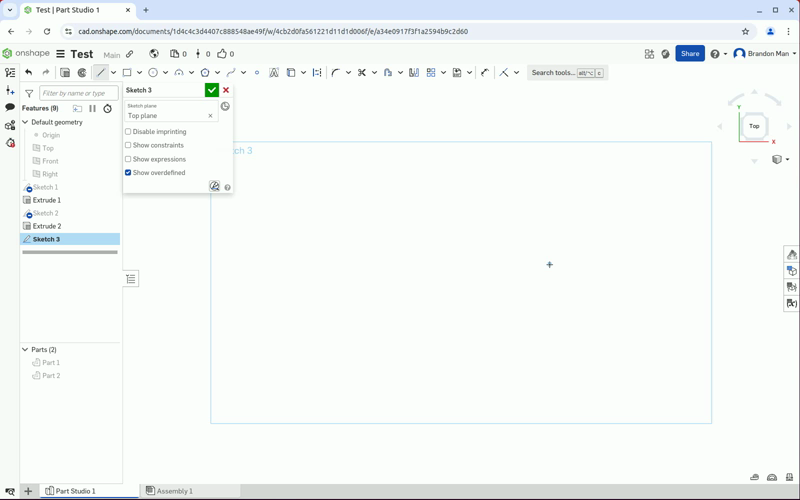
mouse_move(579, 264)
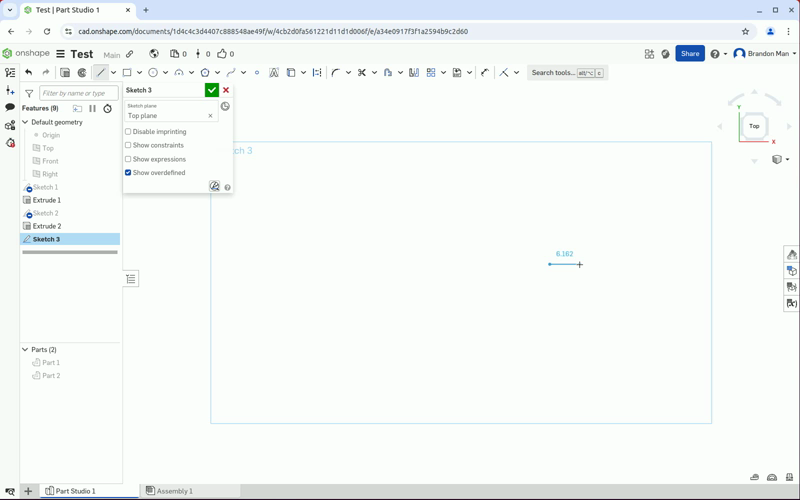
mouse_move(573, 264)
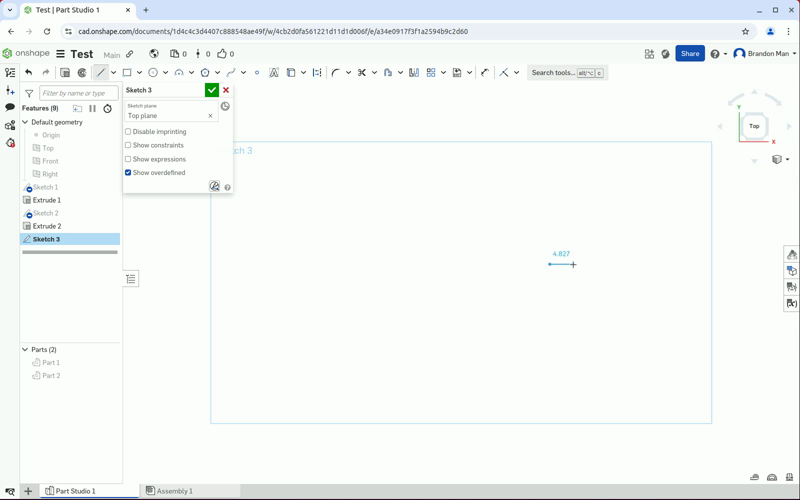
click(573, 264)
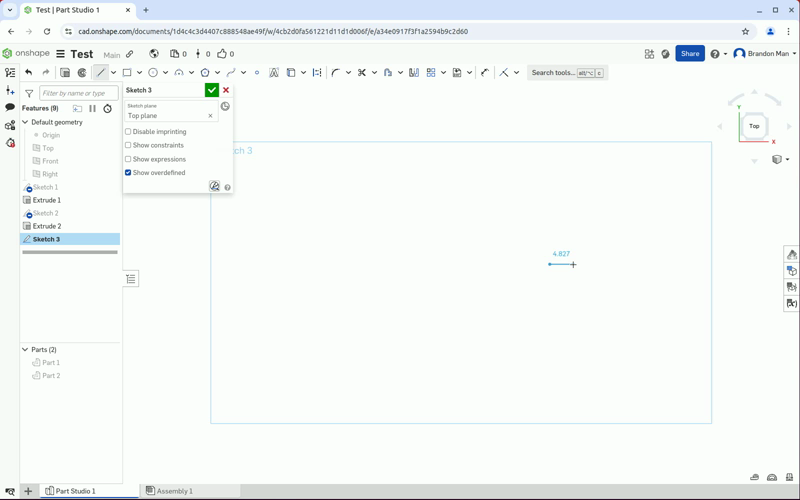
key_up(shift)
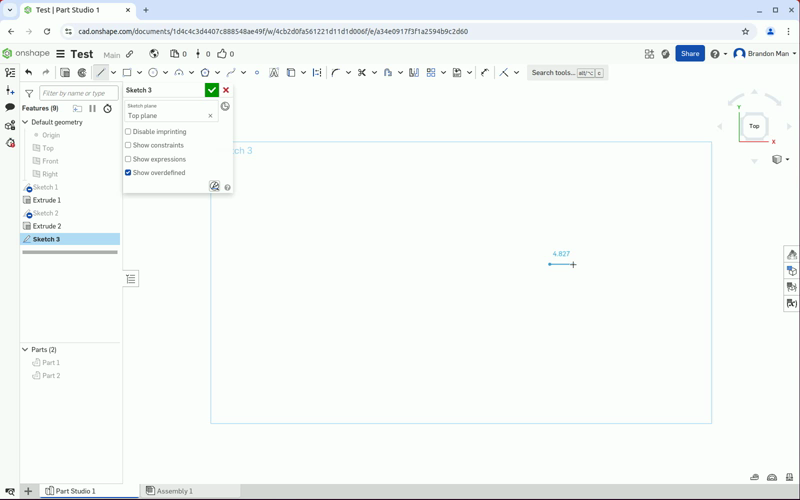
key_down(shift)
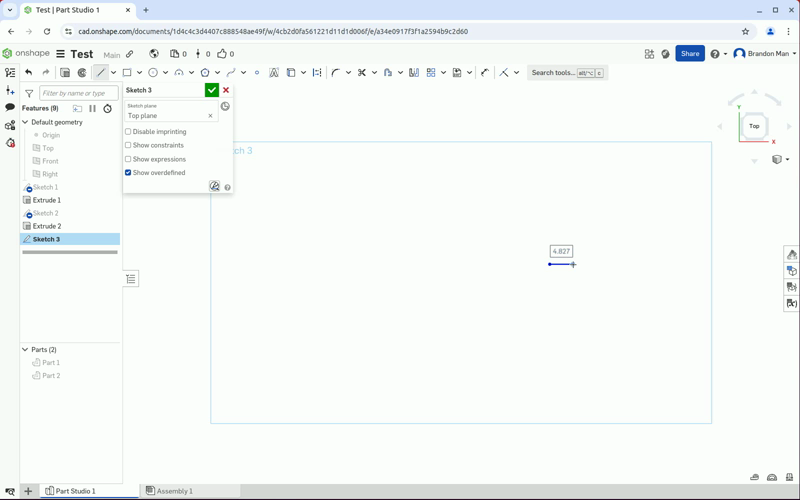
mouse_move(589, 264)
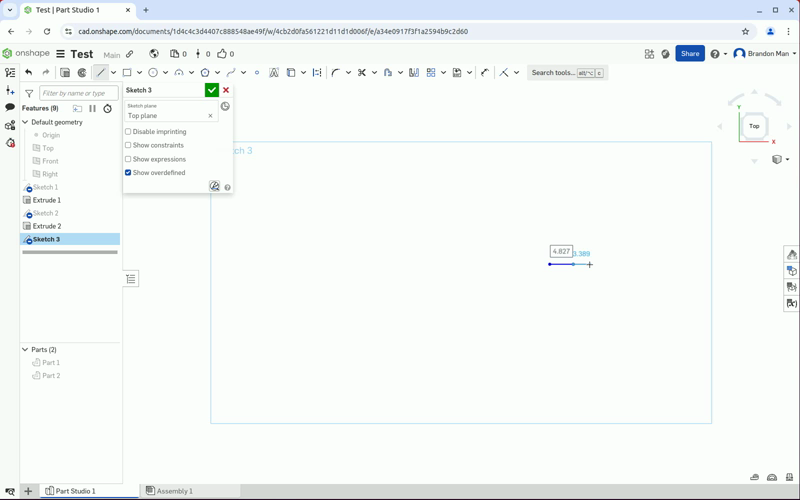
mouse_move(573, 204)
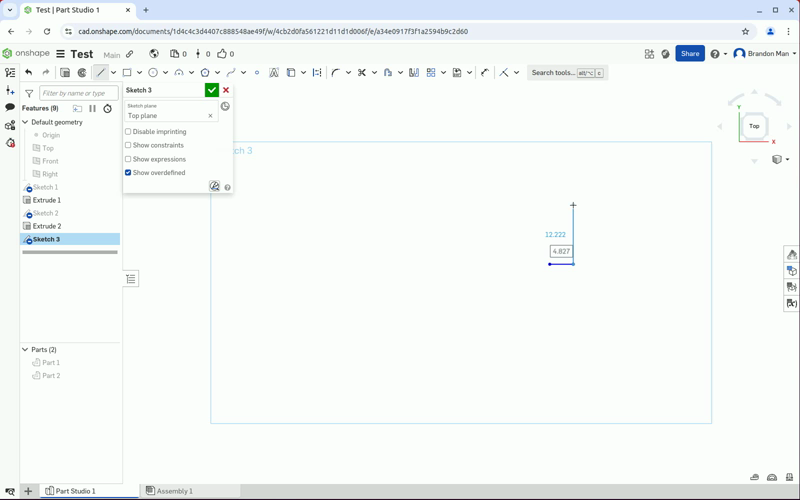
click(573, 204)
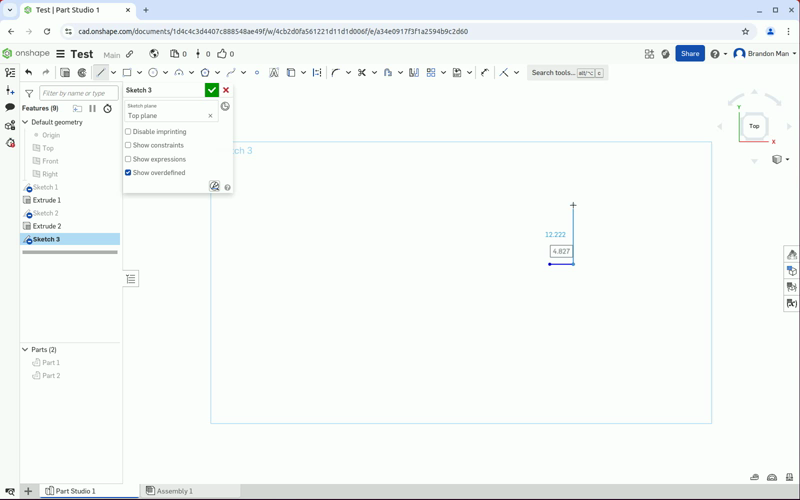
key_up(shift)
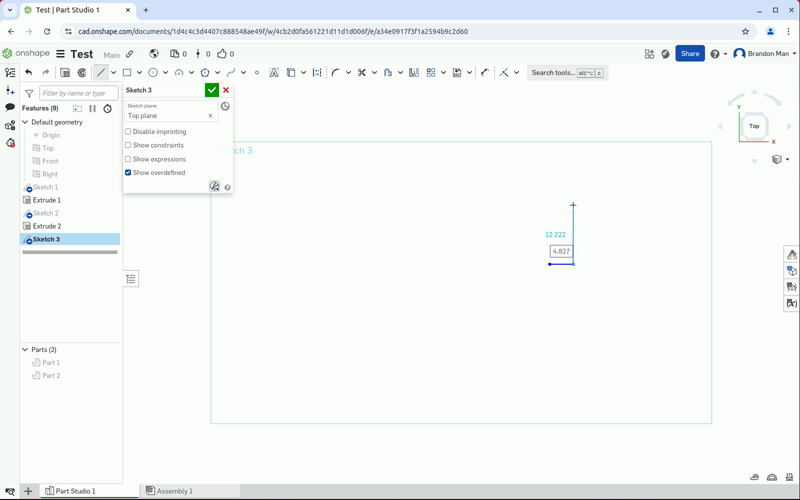
key_down(shift)
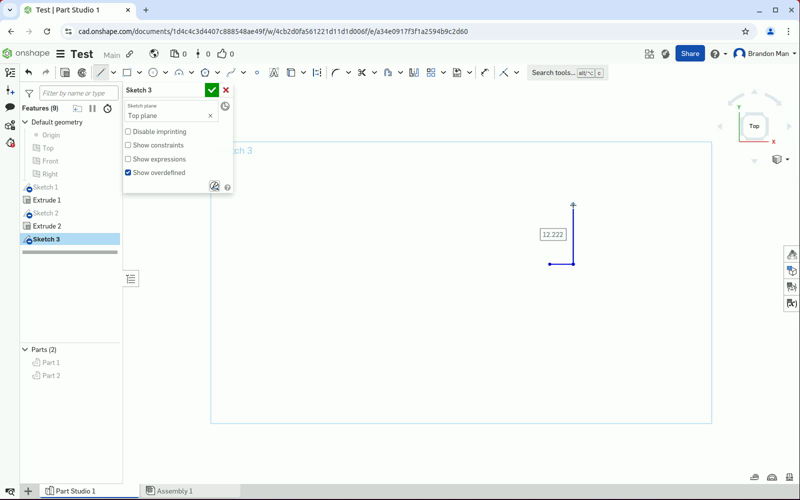
mouse_move(589, 204)
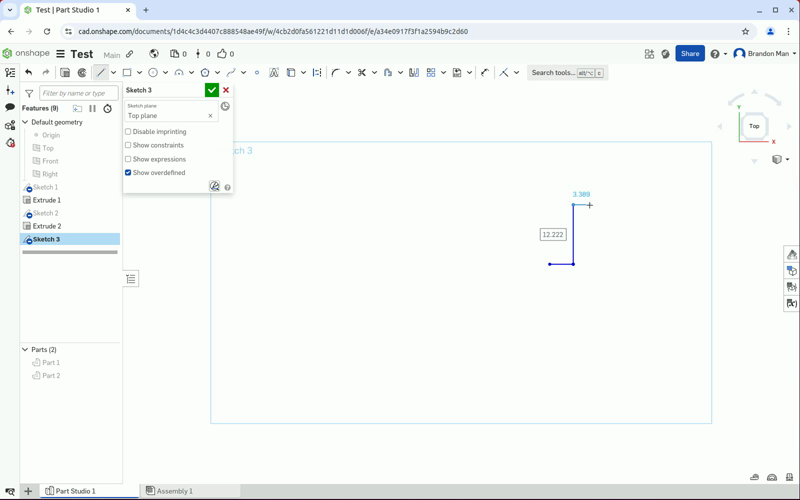
mouse_move(549, 204)
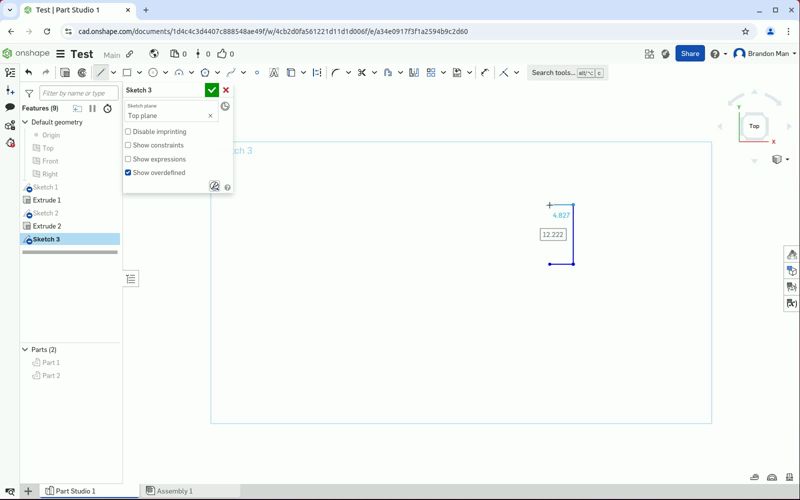
click(549, 204)
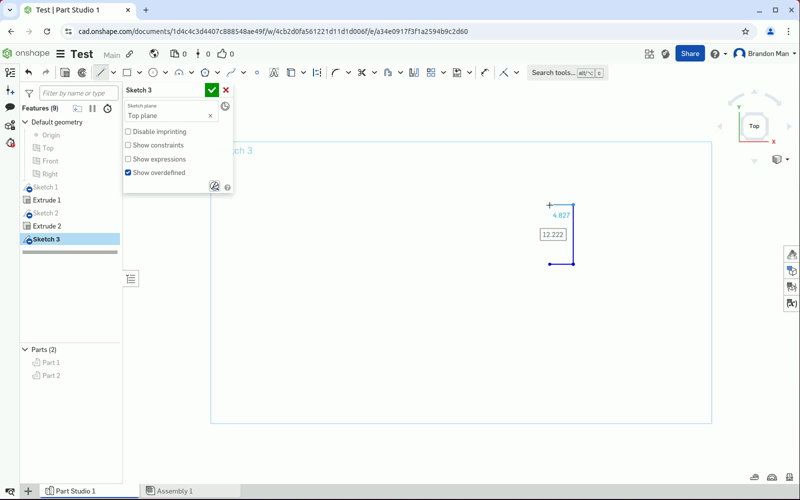
key_up(shift)
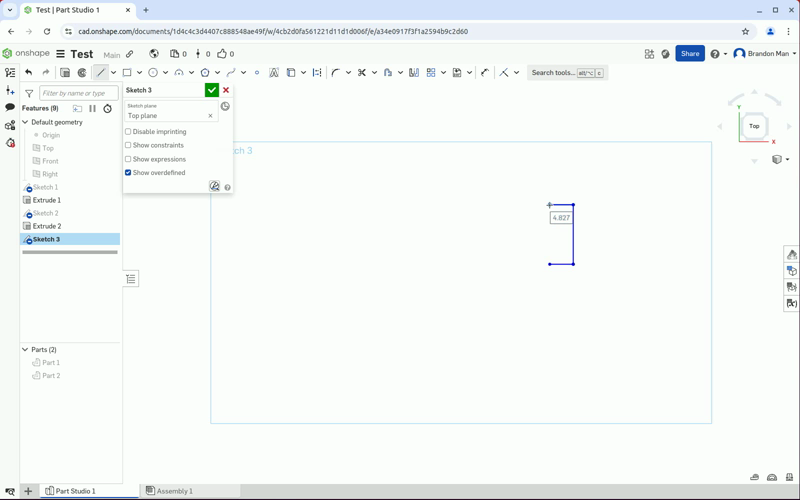
key_down(shift)
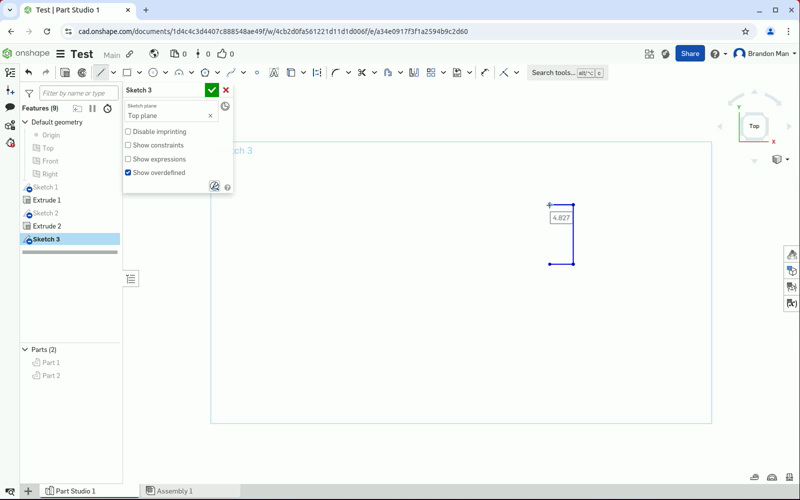
mouse_move(579, 204)
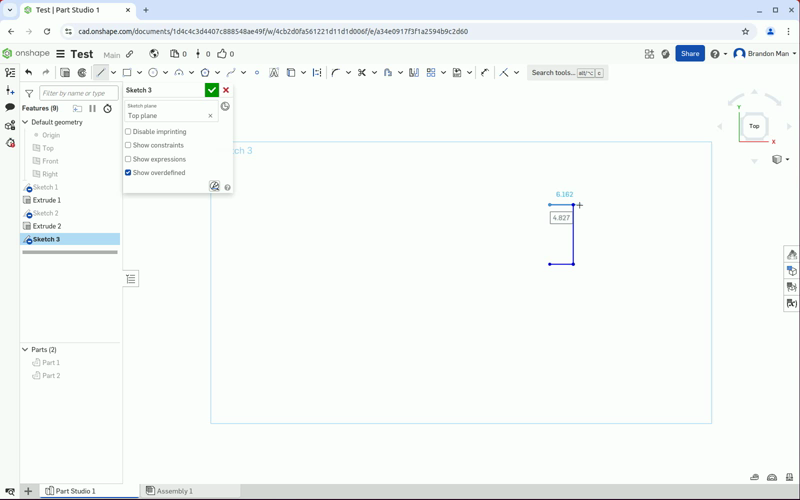
mouse_move(549, 214)
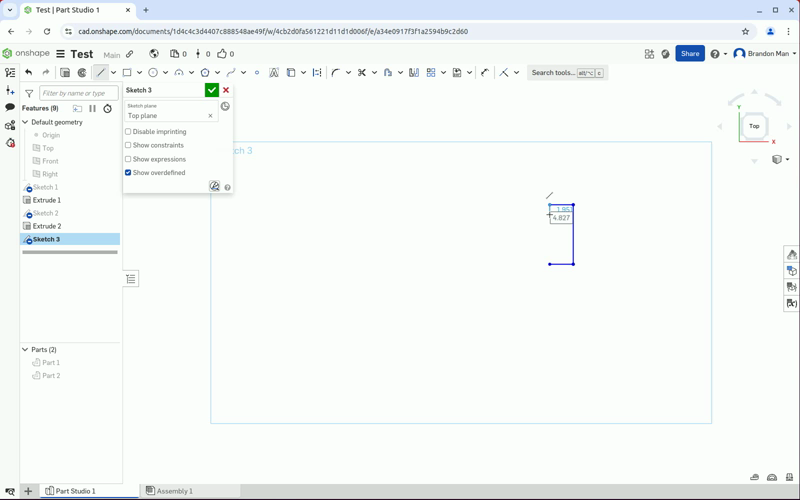
click(549, 214)
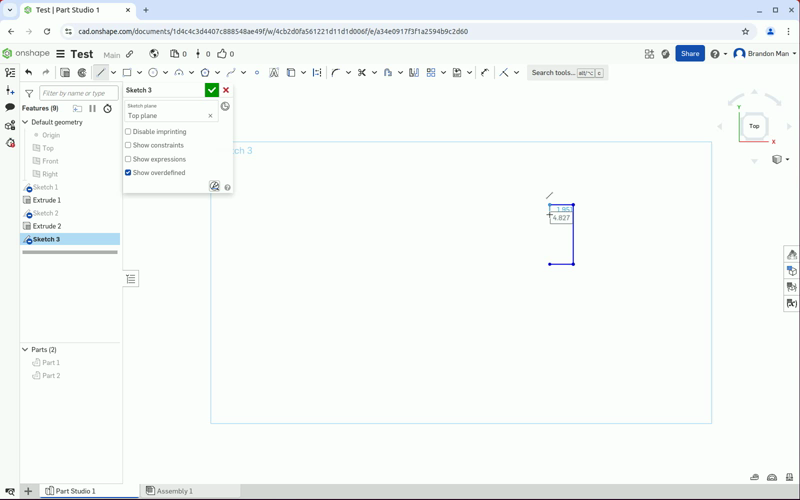
key_up(shift)
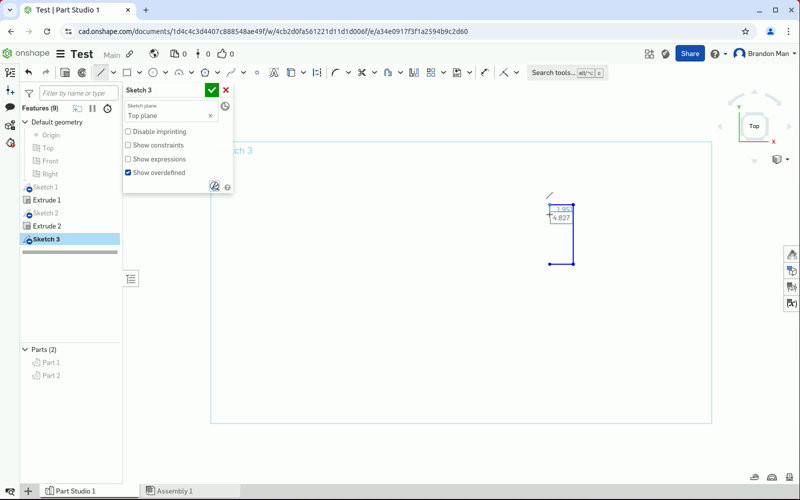
key_down(shift)
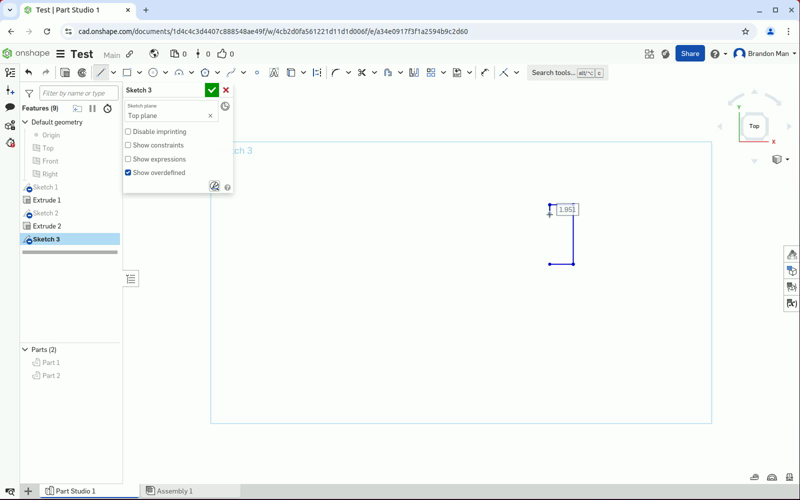
mouse_move(579, 214)
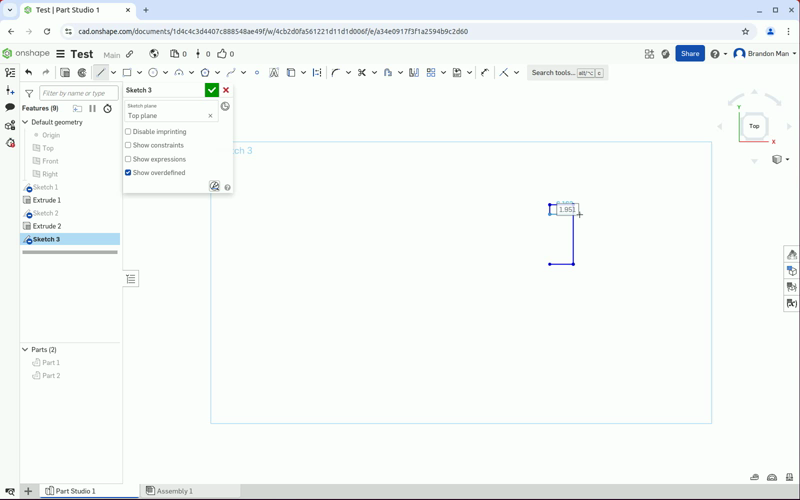
mouse_move(549, 253)
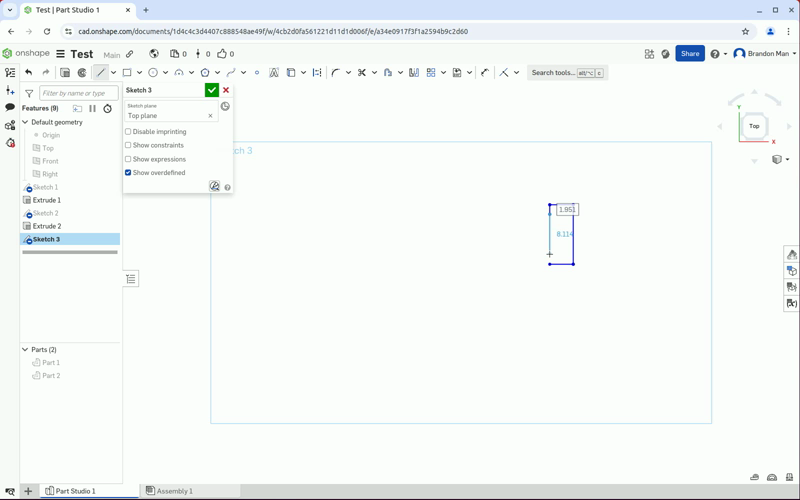
click(549, 253)
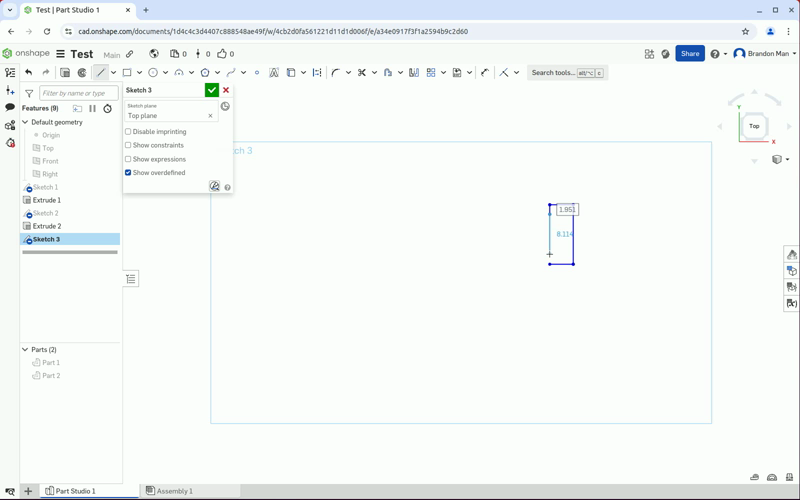
key_up(shift)
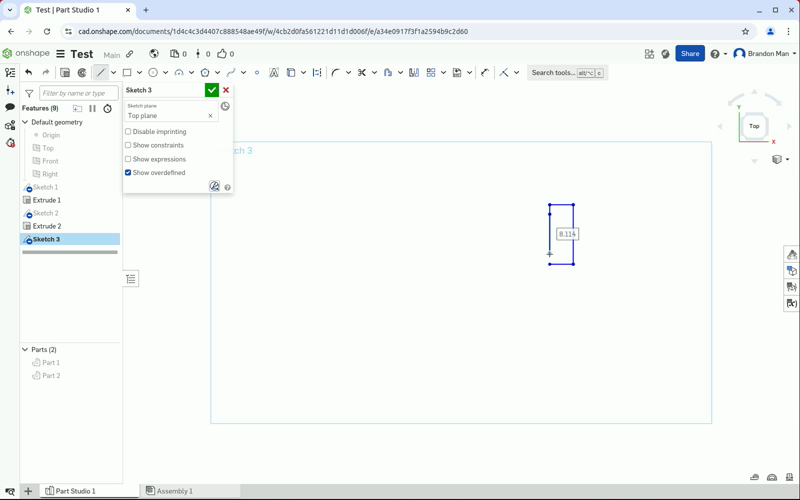
mouse_move(579, 253)
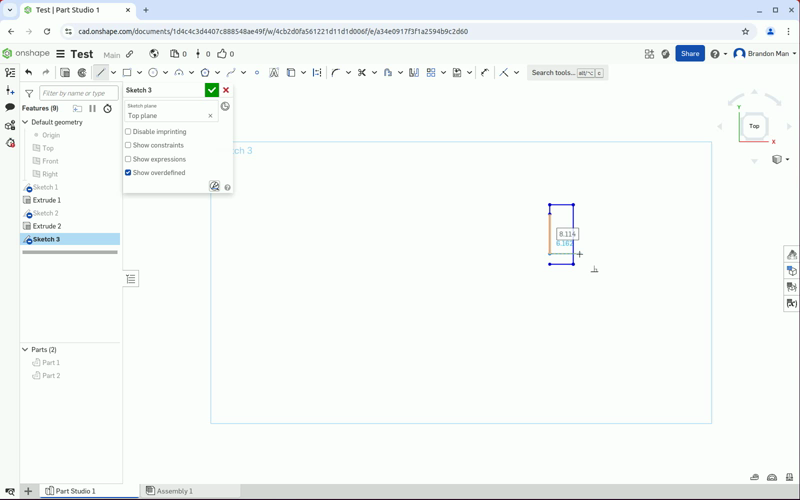
key_down(shift)
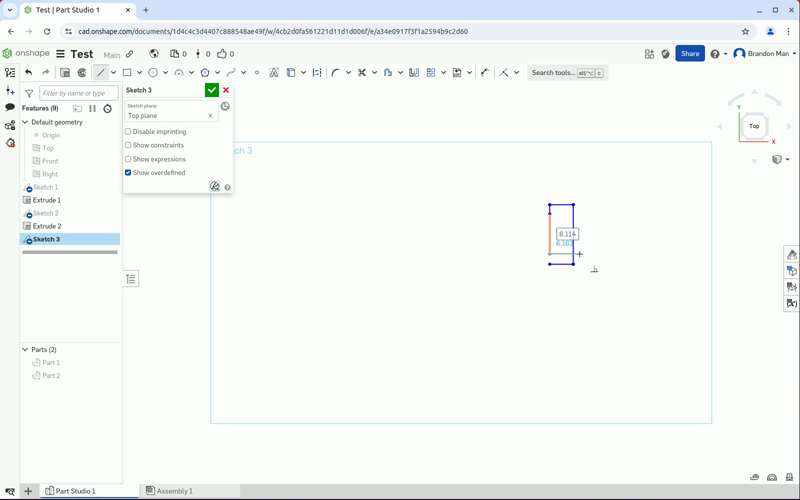
mouse_move(549, 264)
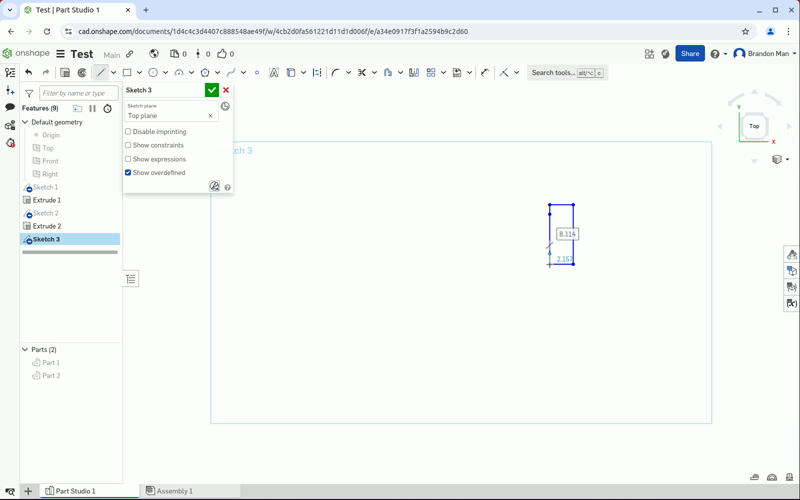
key_up(shift)
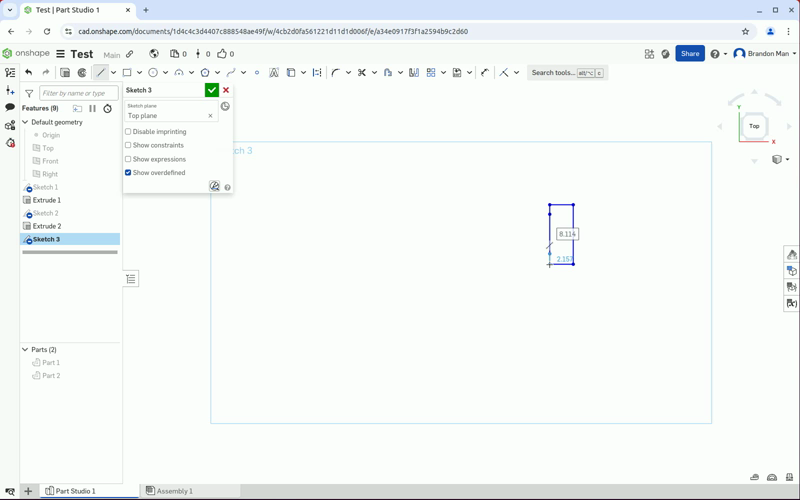
click(549, 264)
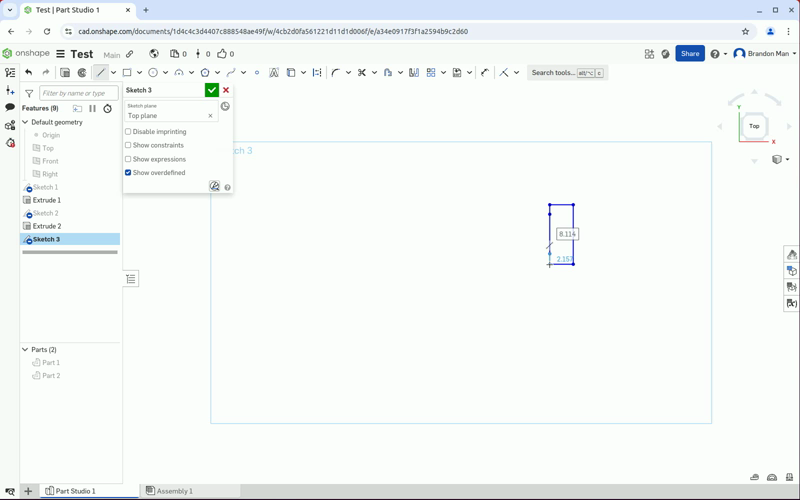
key(esc)
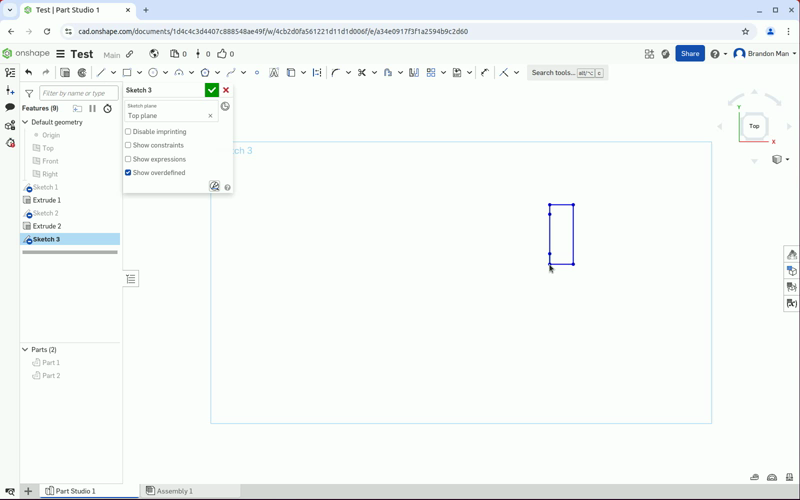
mouse_move(554, 229)
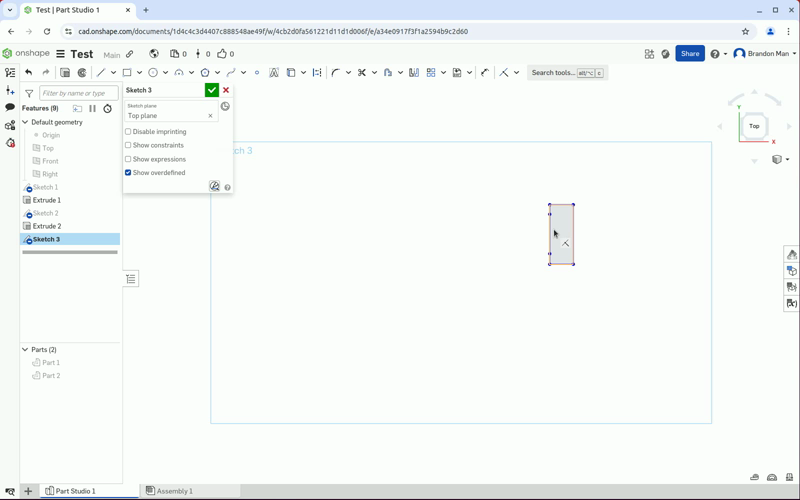
scroll(6)
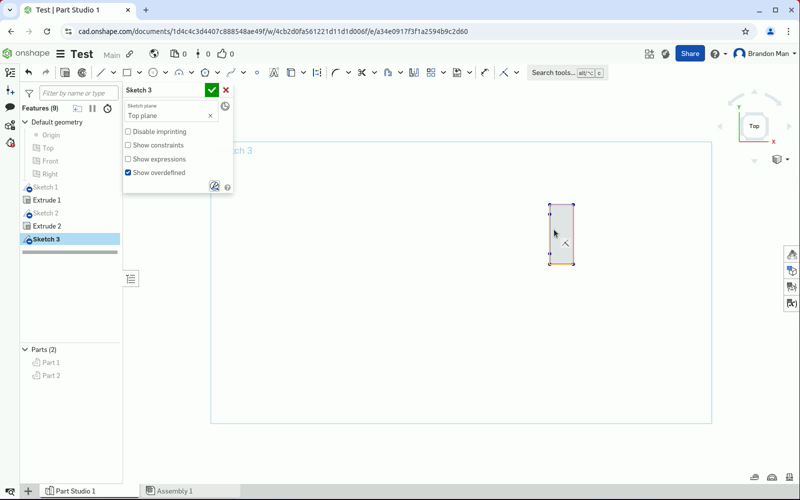
scroll(6)
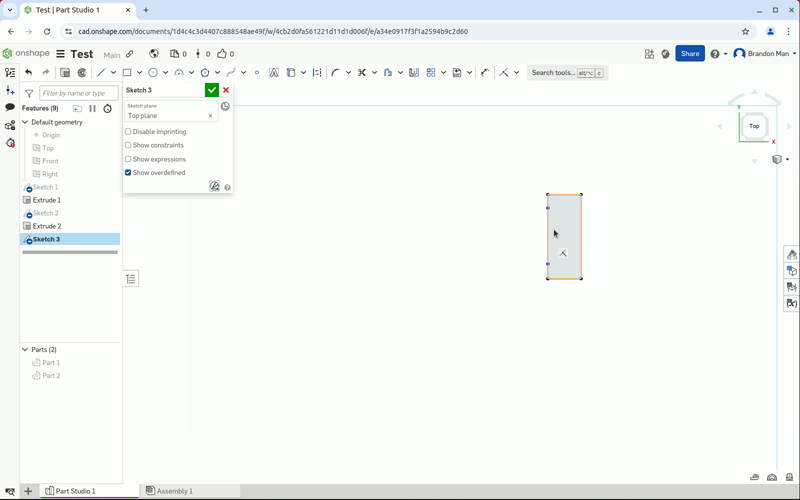
scroll(6)
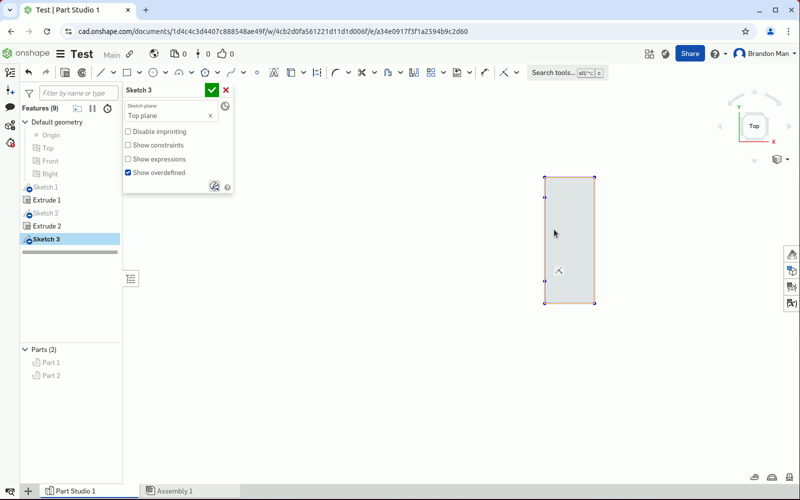
scroll(6)
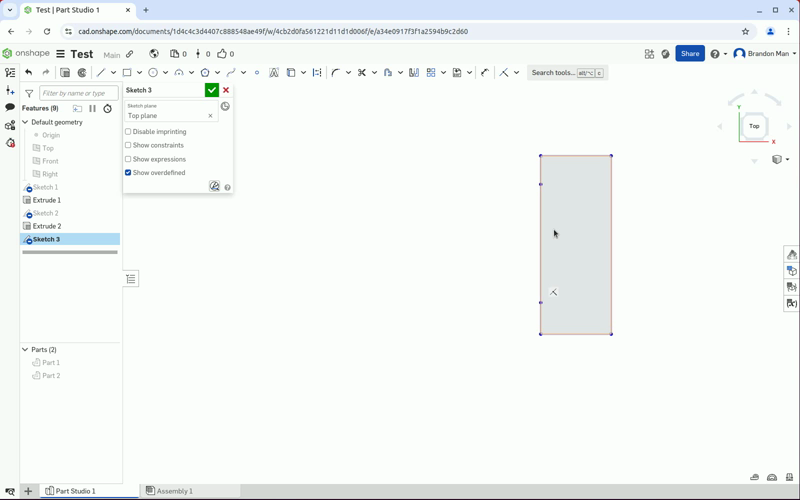
scroll(6)
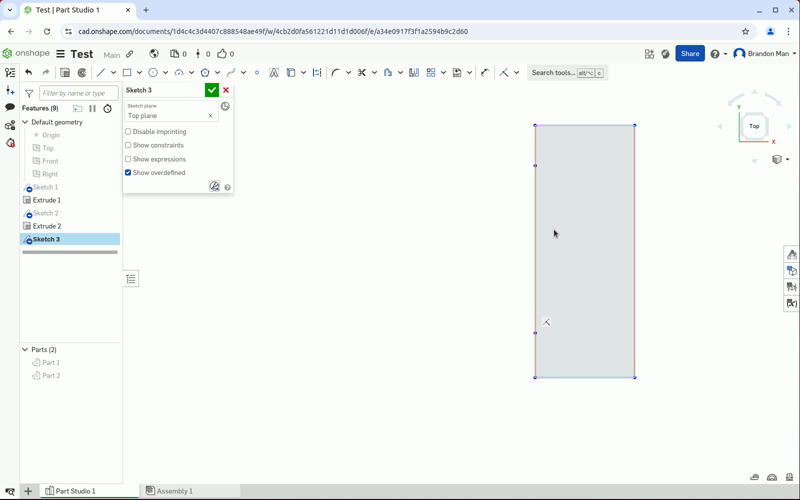
scroll(6)
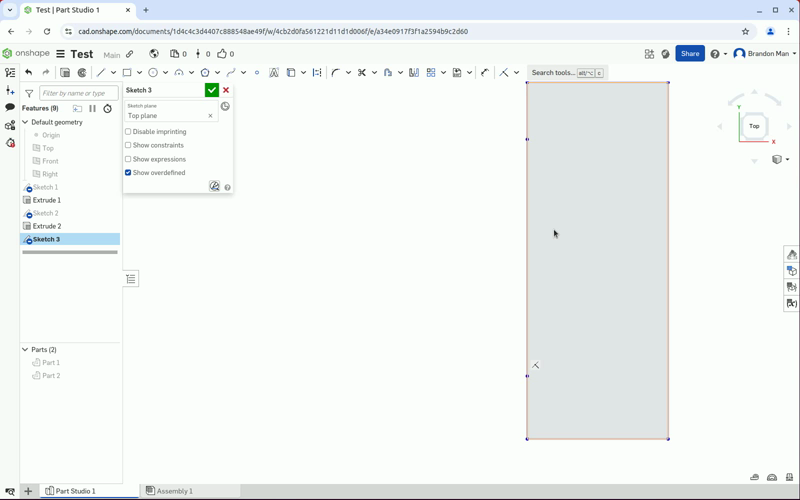
scroll(6)
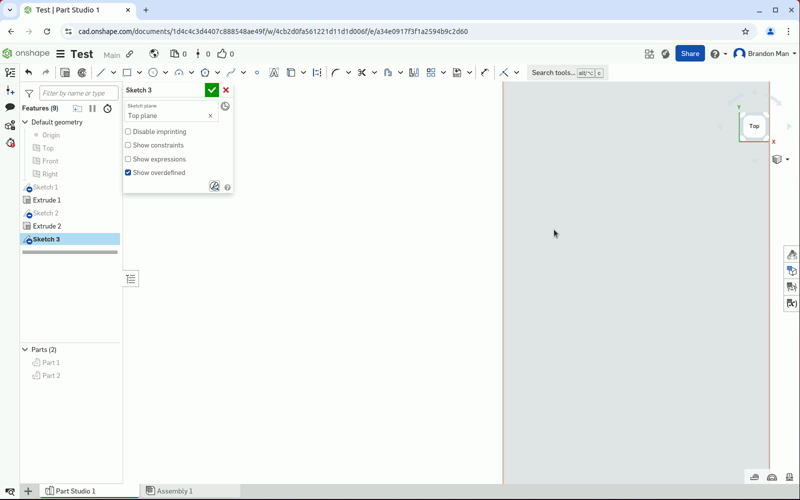
click(554, 229)
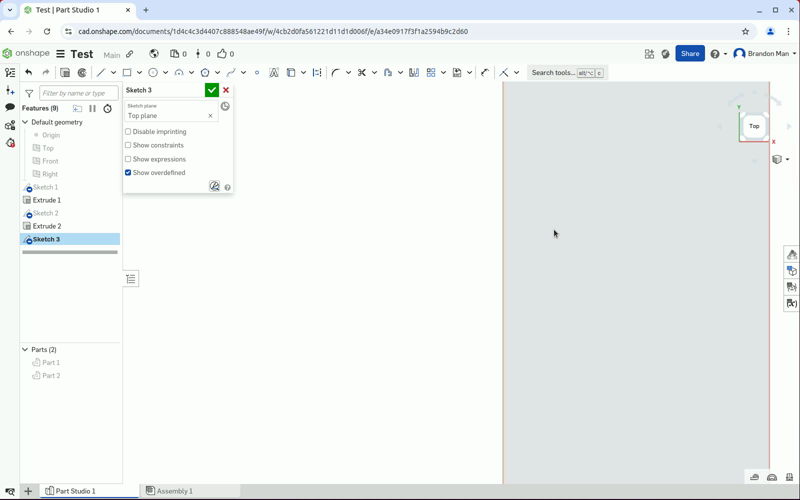
scroll(-6)
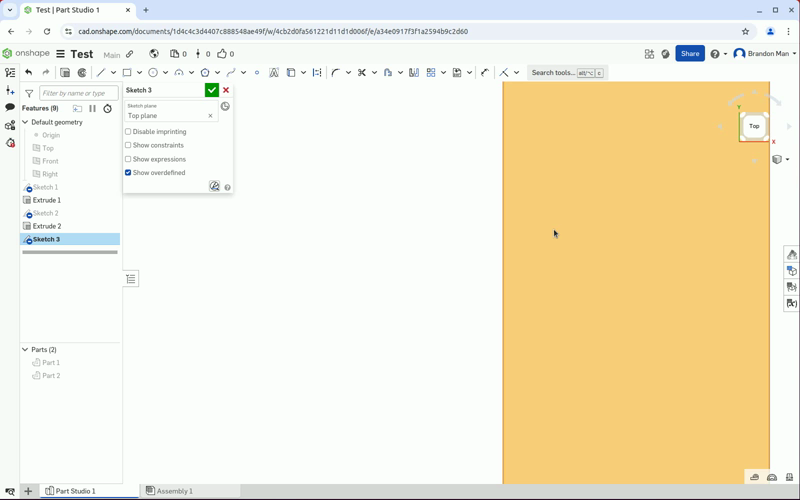
scroll(-6)
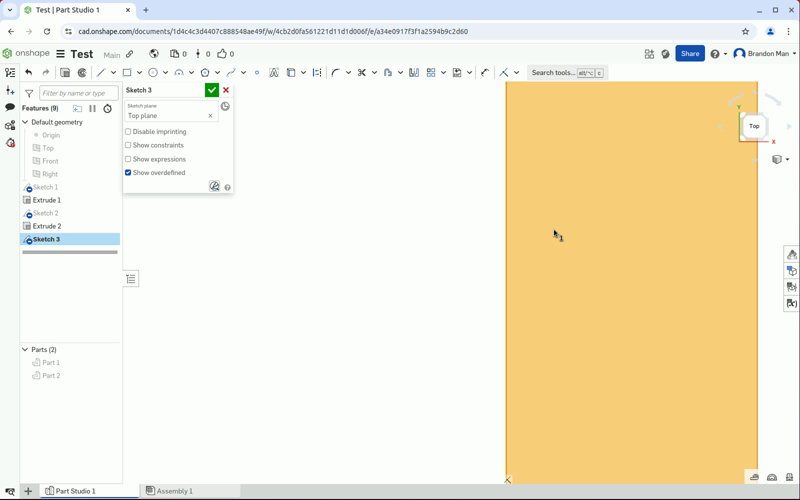
scroll(-6)
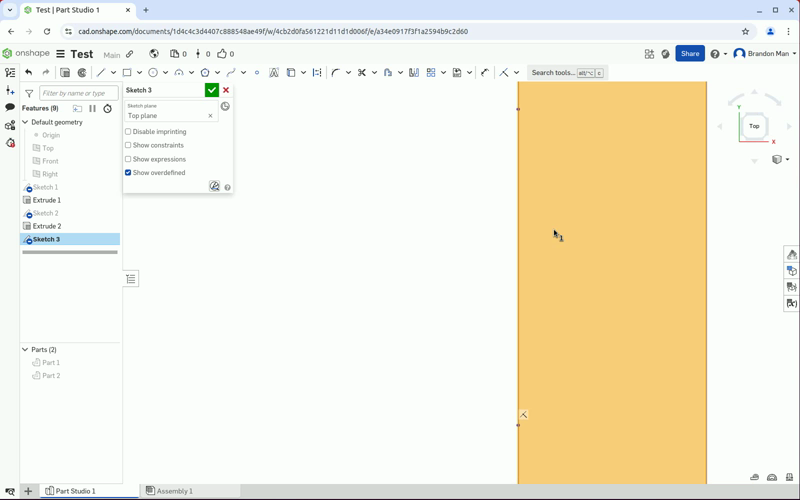
scroll(-6)
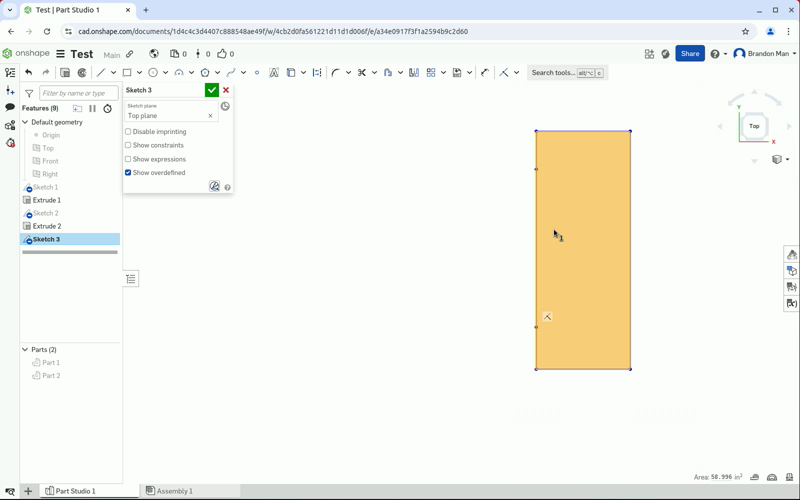
scroll(-6)
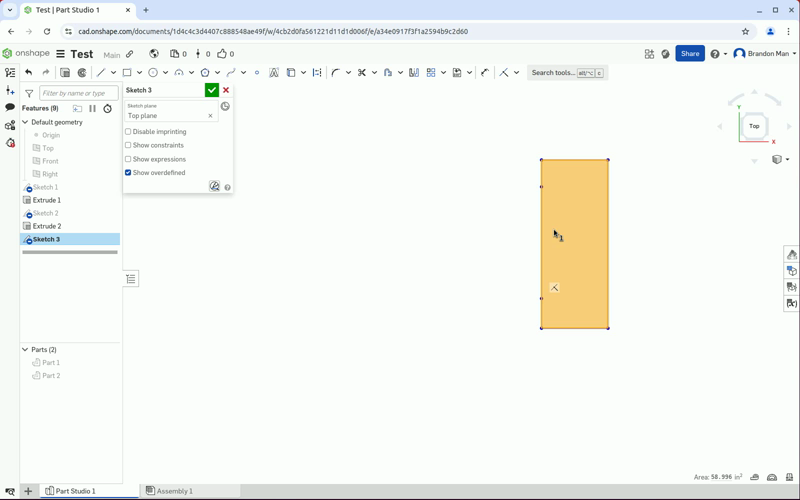
scroll(-6)
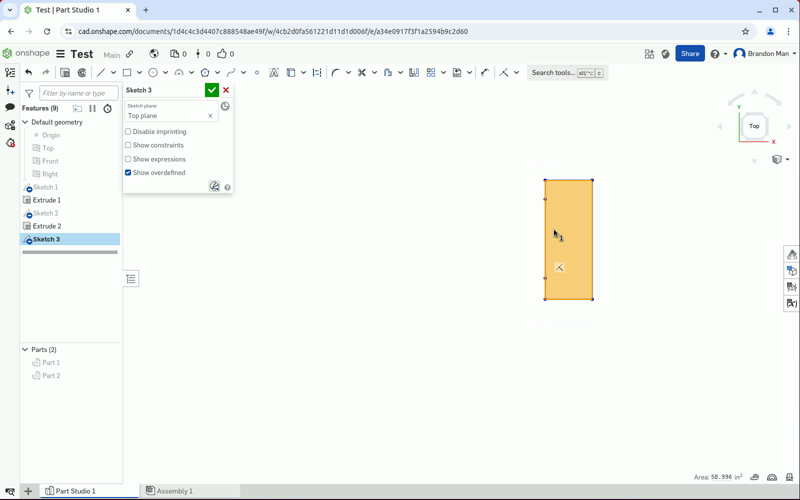
scroll(-6)
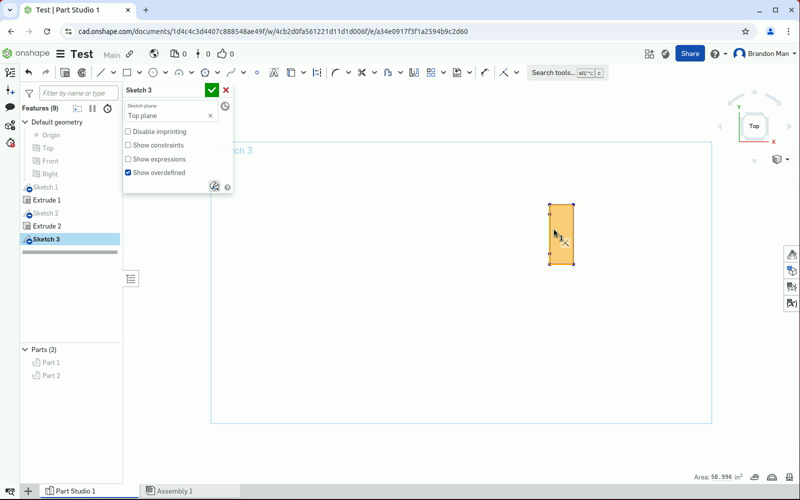
mouse_move(73, 352)
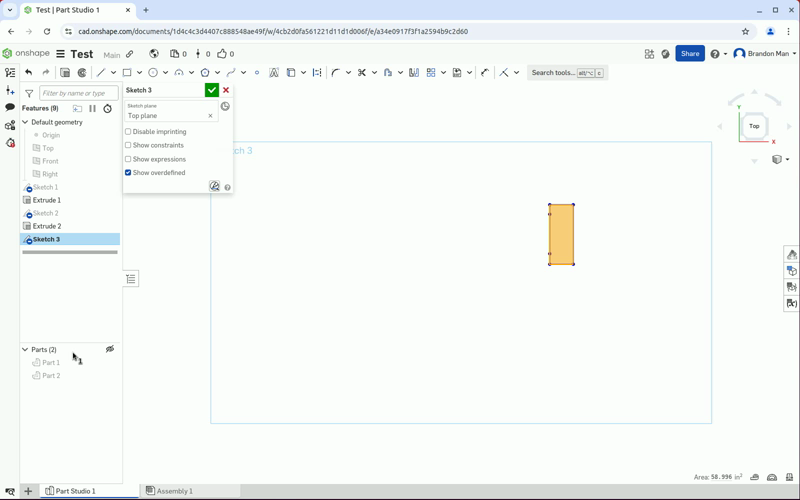
key(shift+y)
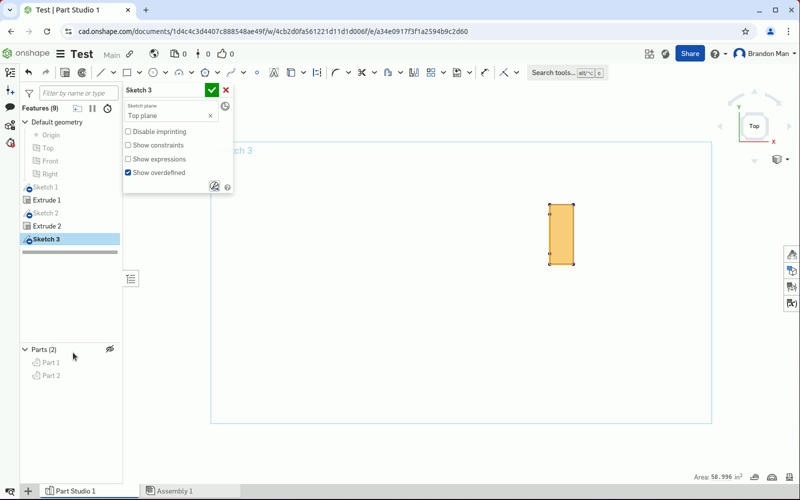
key(shift+e)
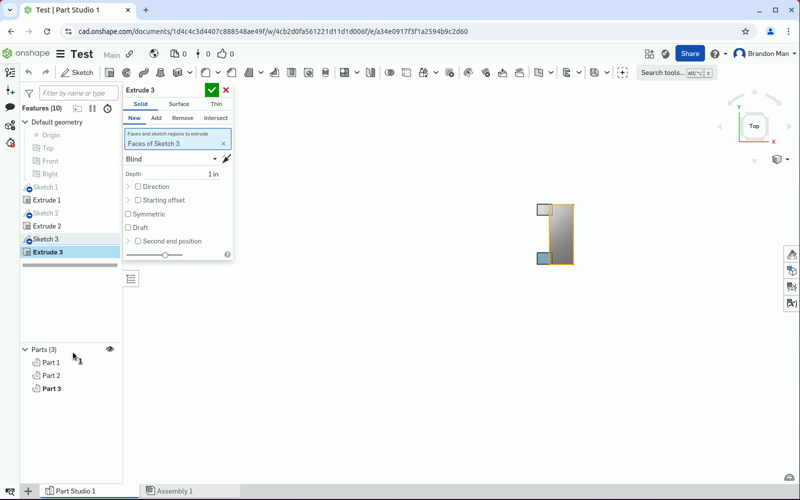
mouse_move(143, 106)
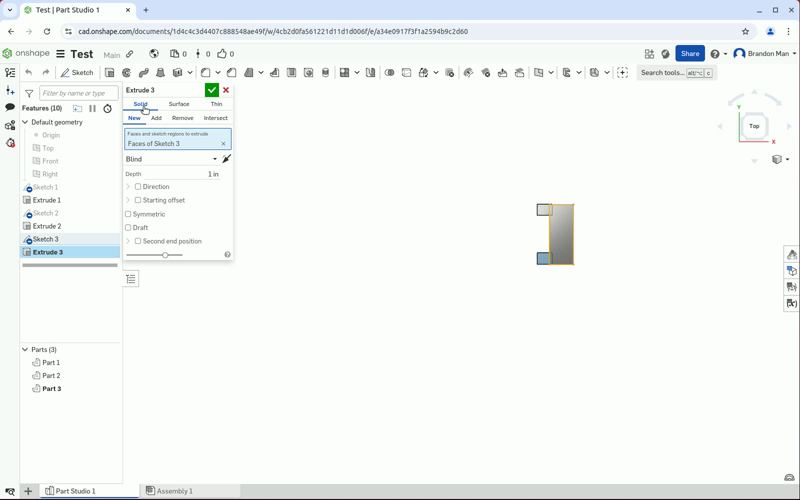
click(143, 106)
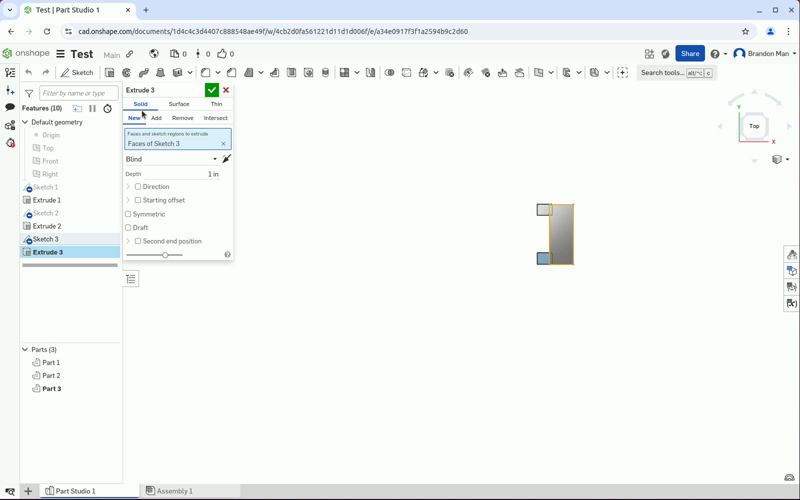
mouse_move(137, 120)
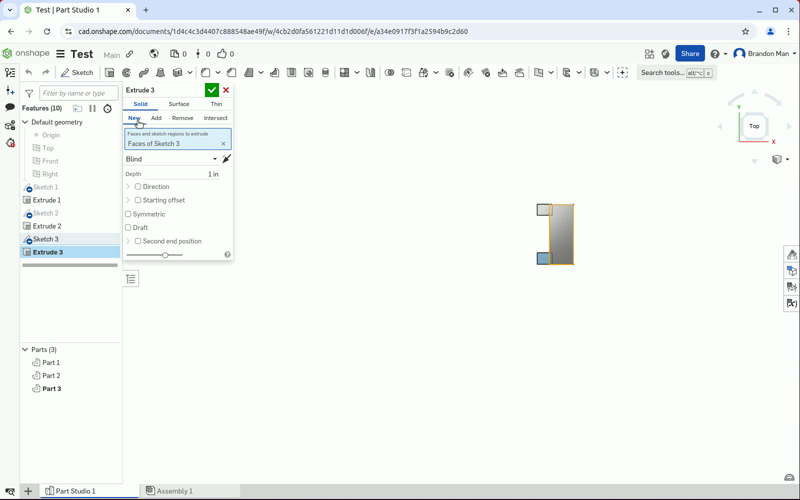
click(137, 120)
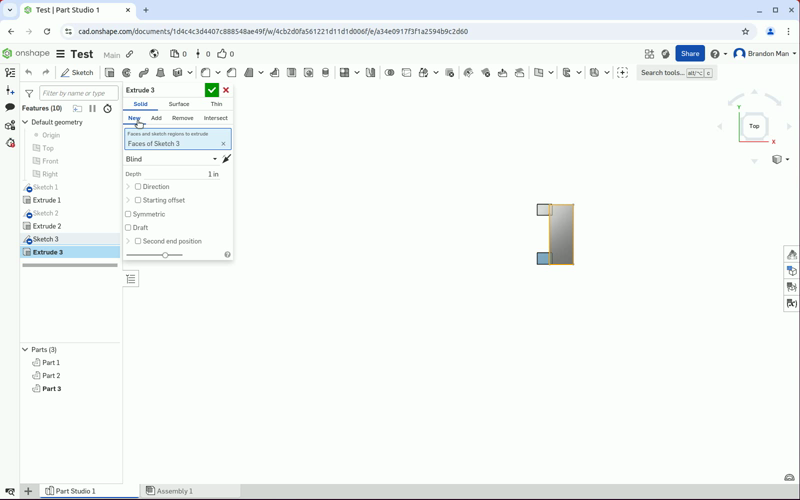
key(tab, 4)
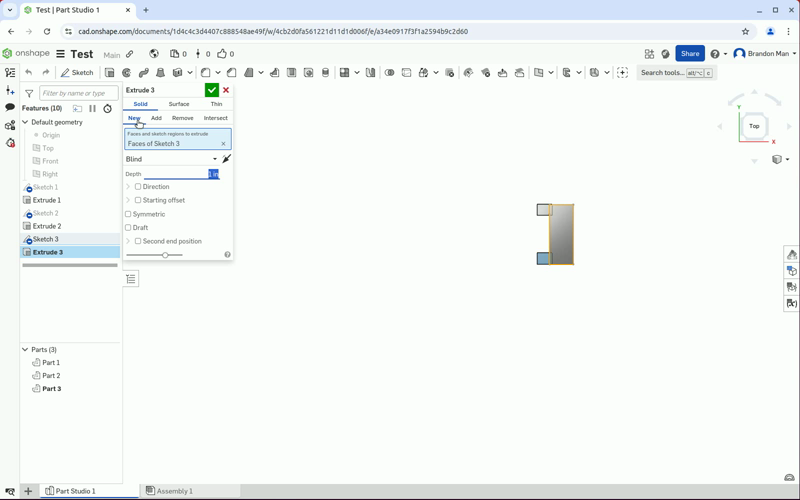
text(9.147)
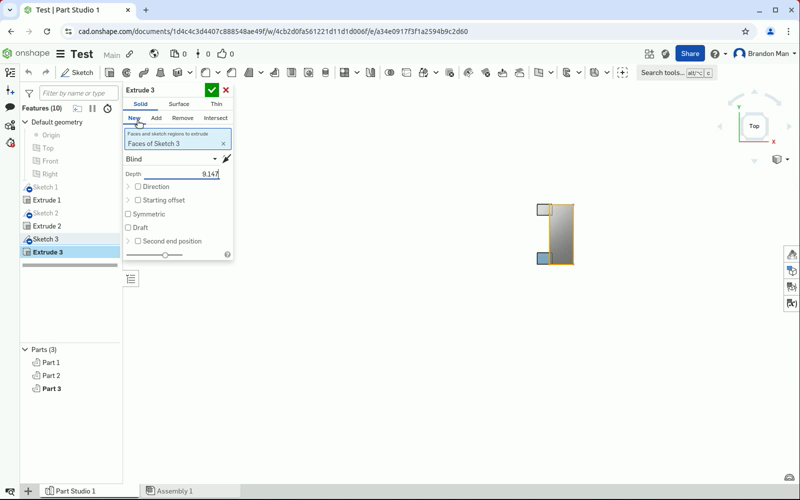
key(enter)
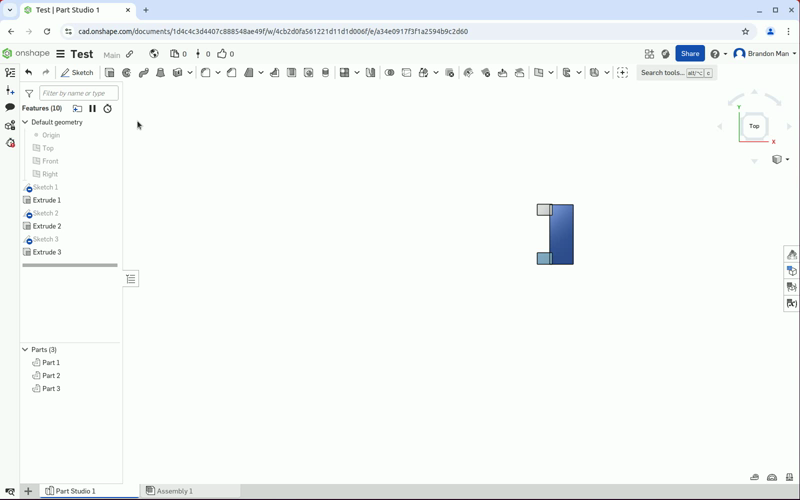
key(shift+h)
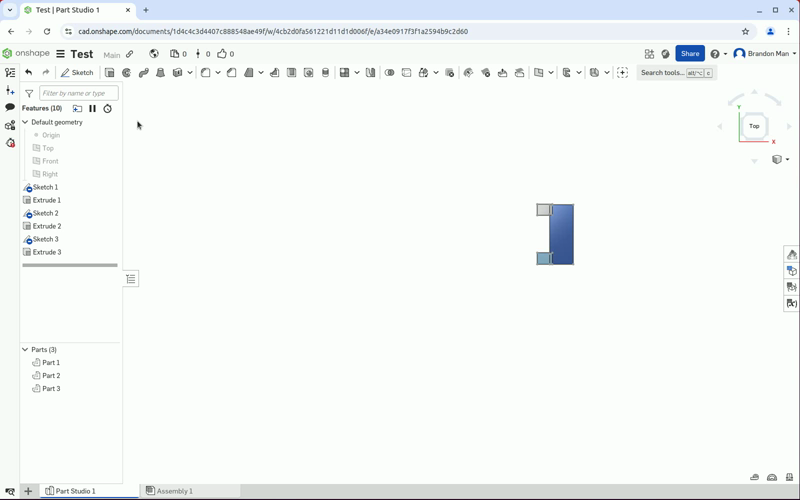
key(shift+h)
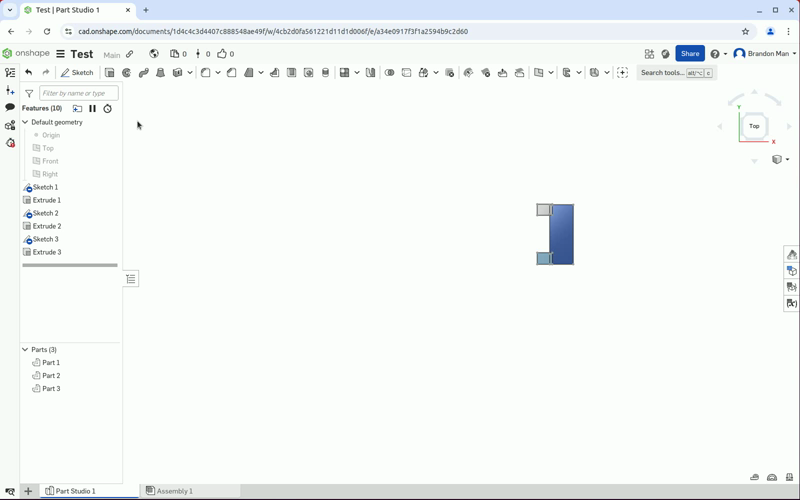
key(shift+7)
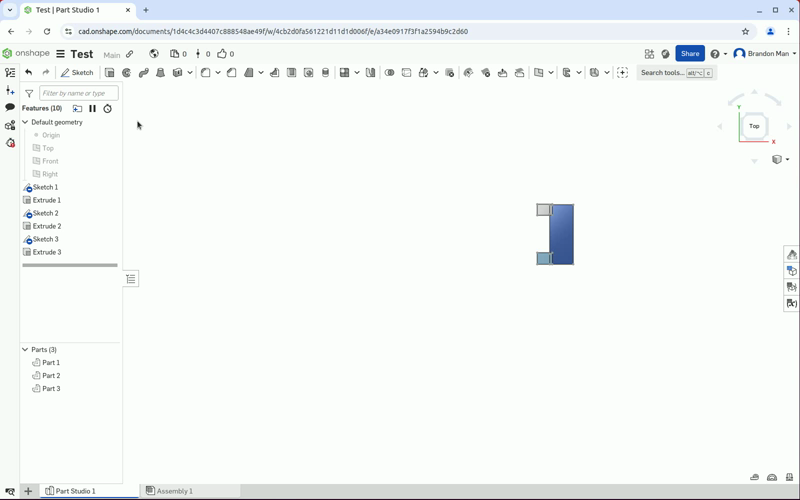
key(up, 3)
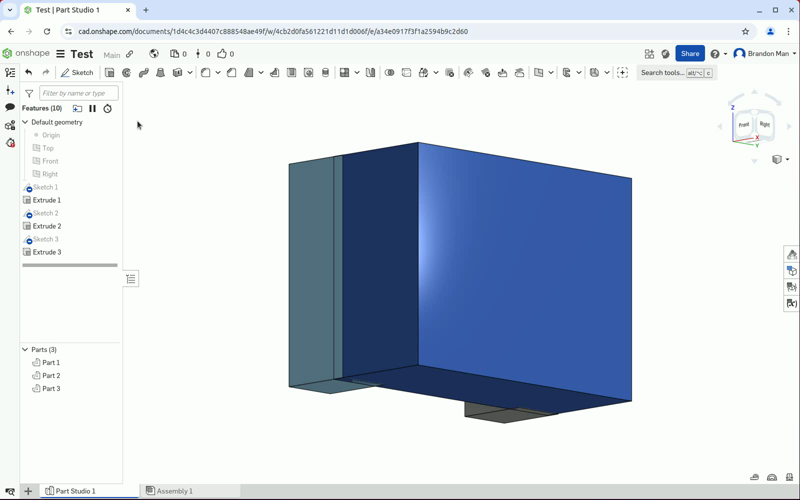
key(left, 3)
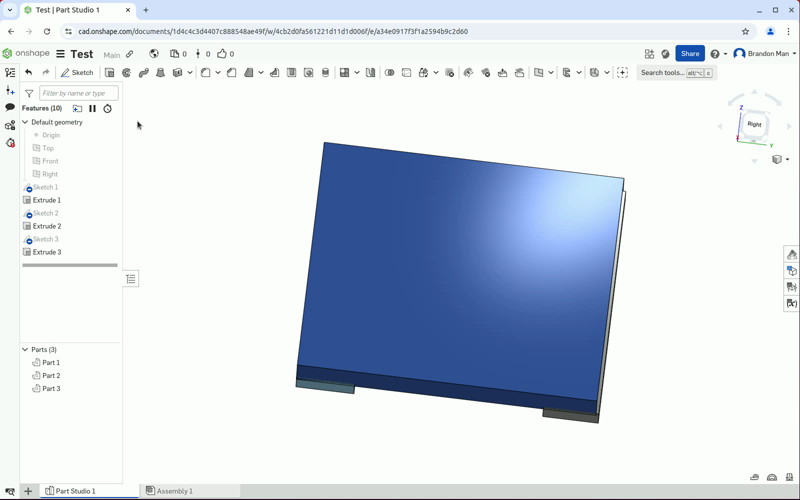
key(right, 3)
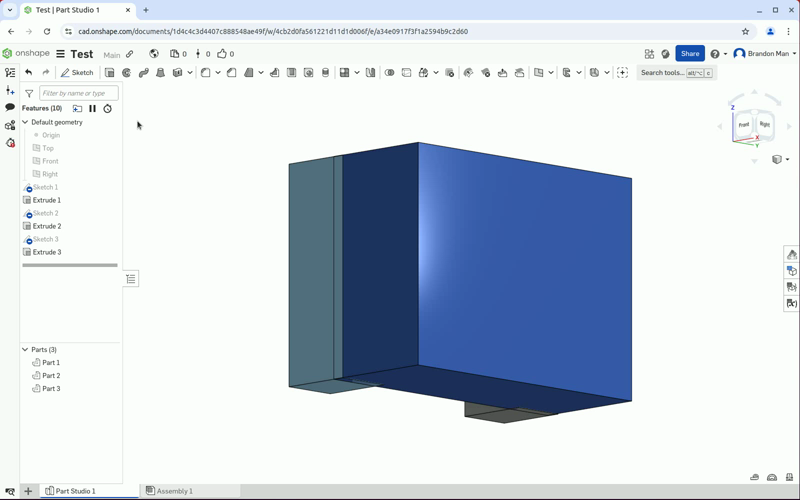
key(down, 3)
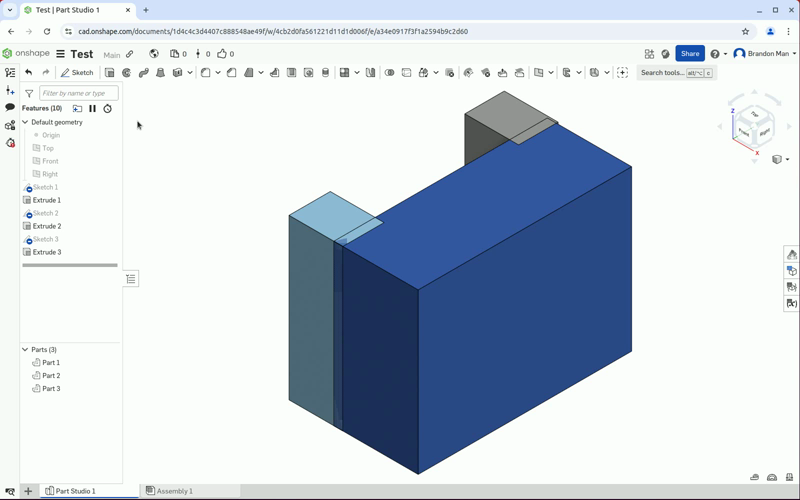
mouse_move(73, 189)
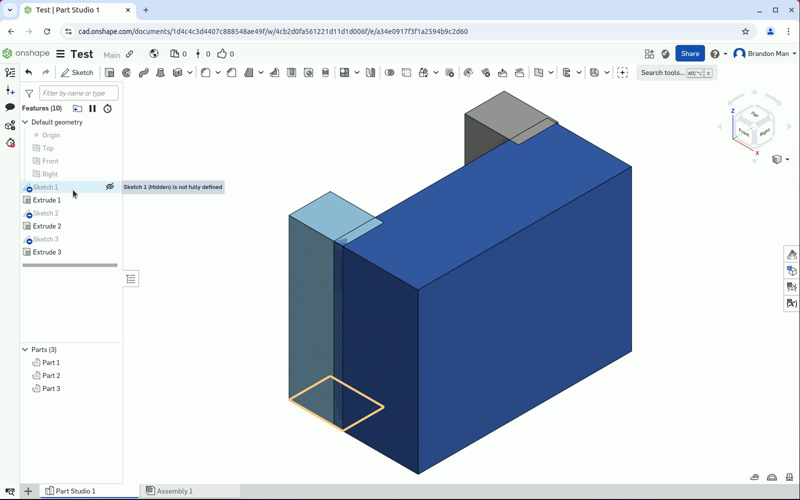
click(73, 189)